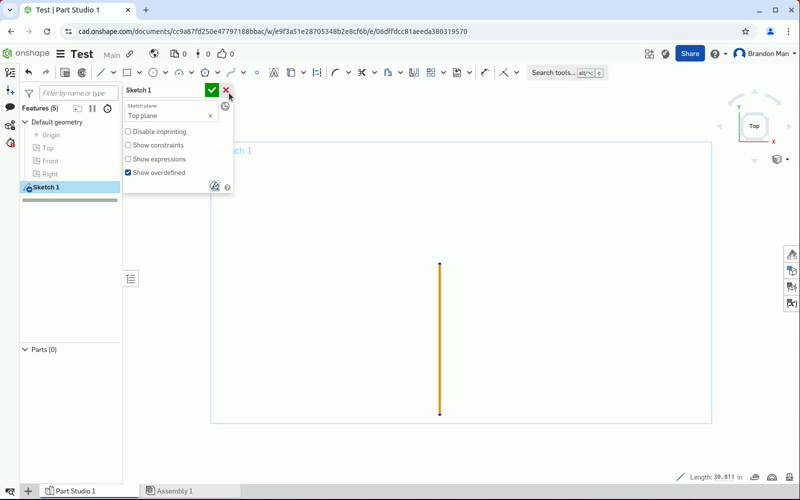
key(shift+h)
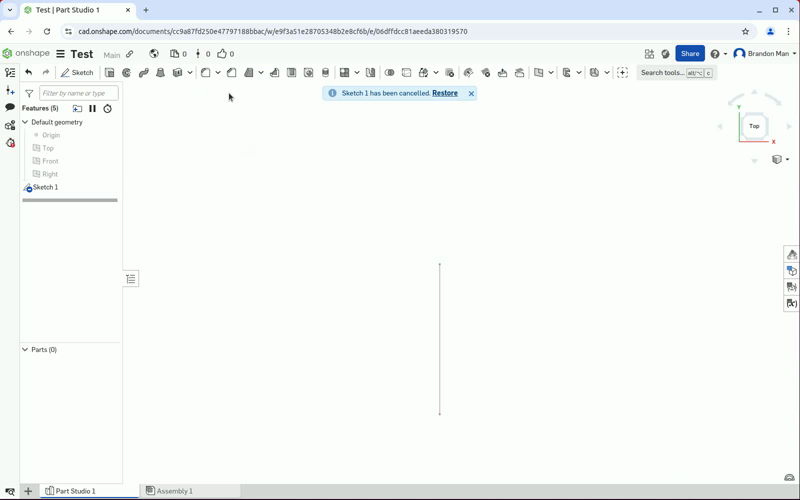
key(shift+s)
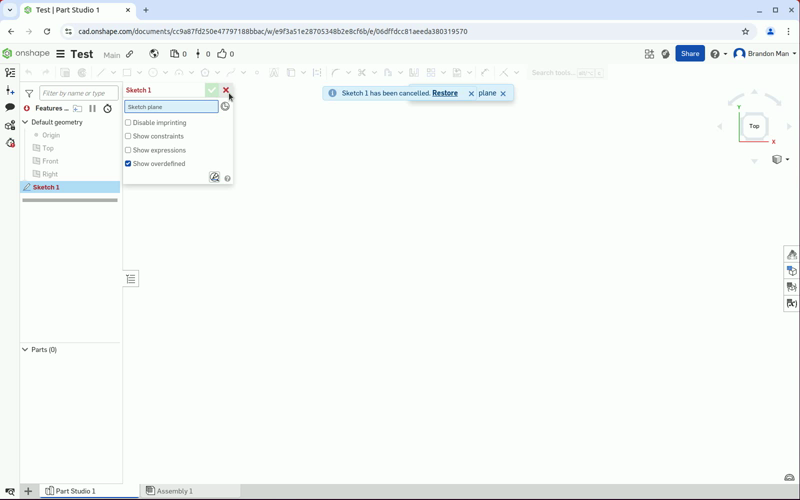
mouse_move(73, 150)
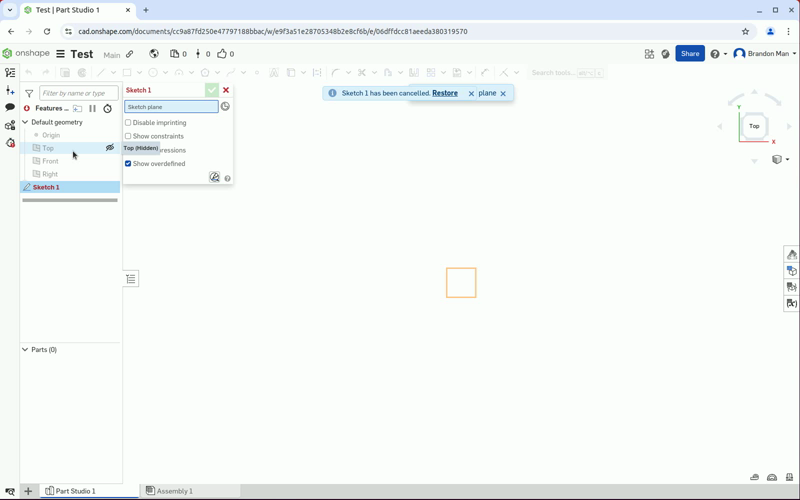
click(73, 150)
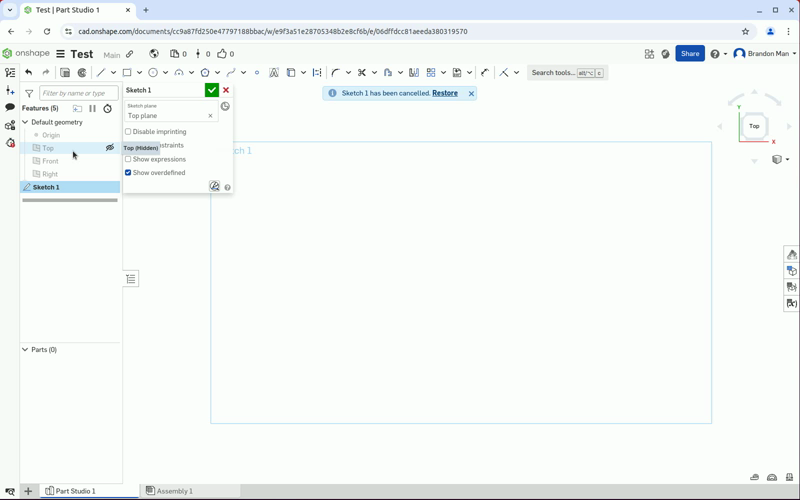
mouse_move(73, 352)
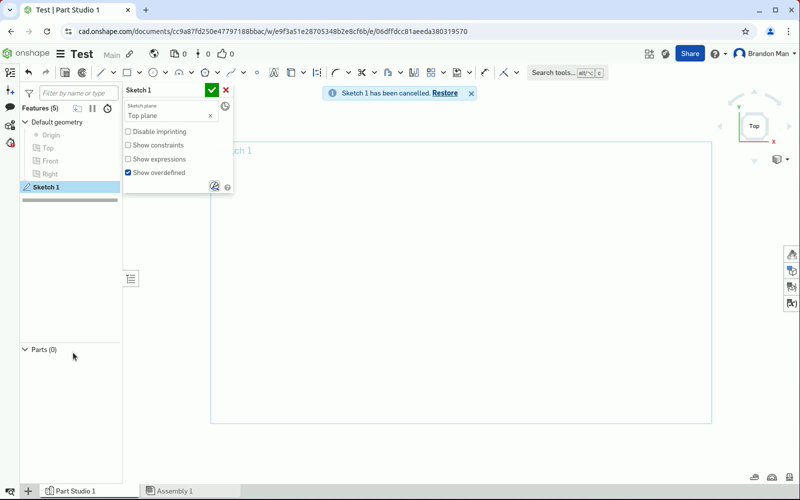
key(y)
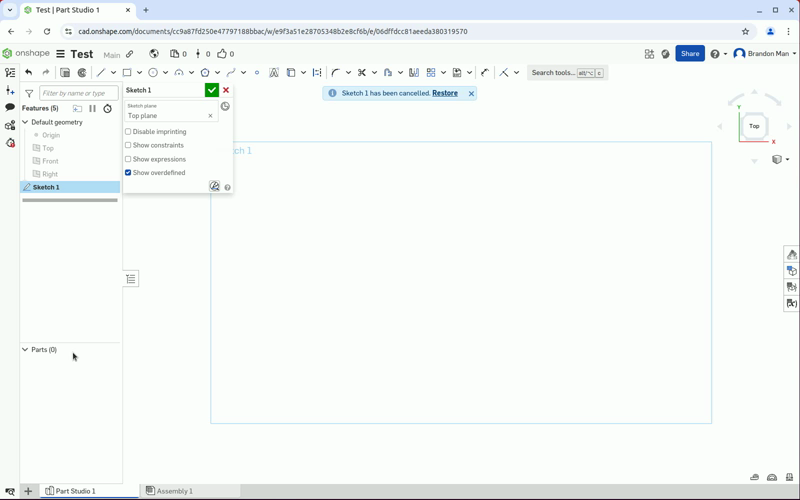
key(l)
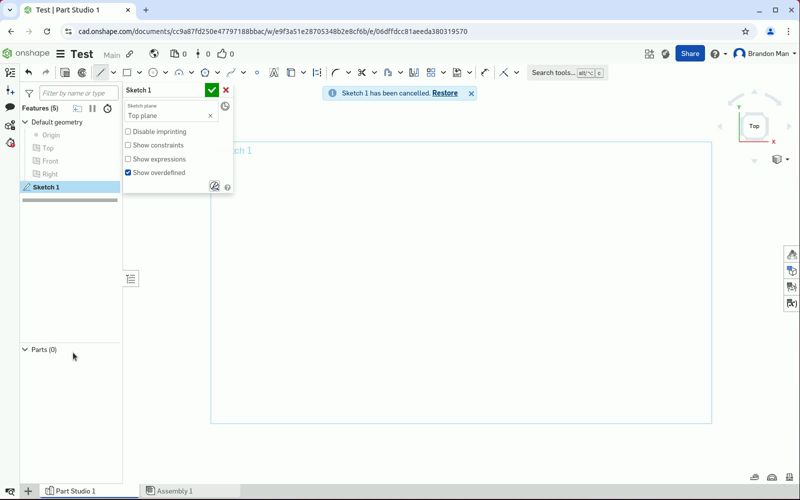
key_down(shift)
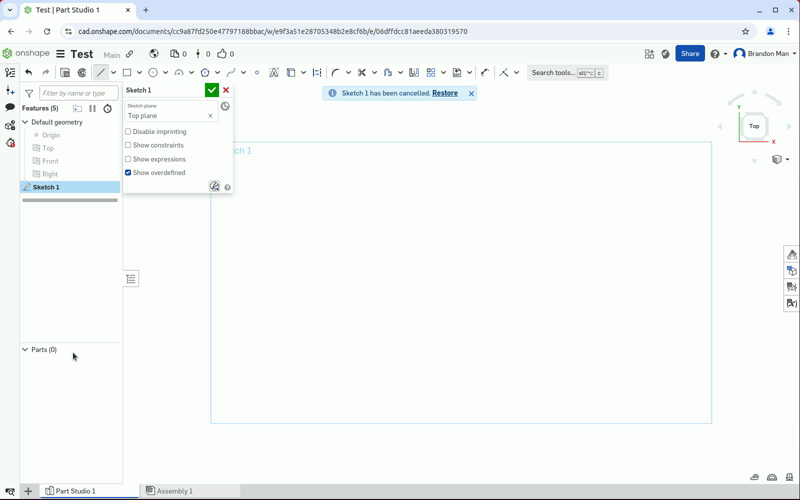
mouse_move(452, 286)
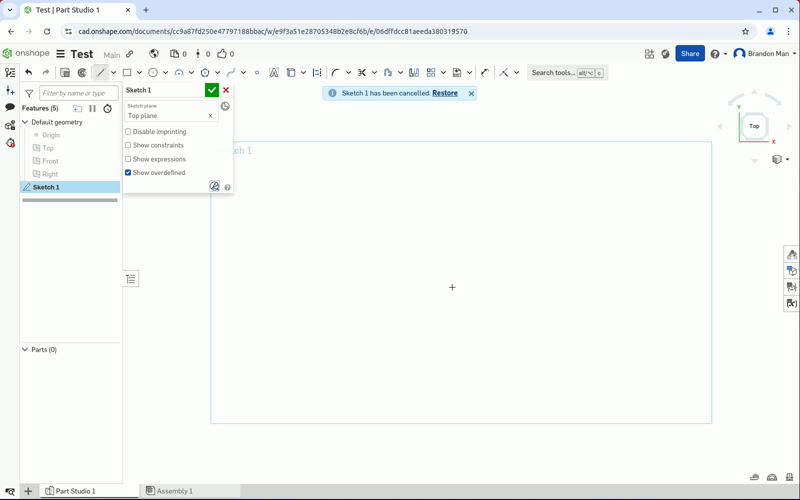
click(452, 286)
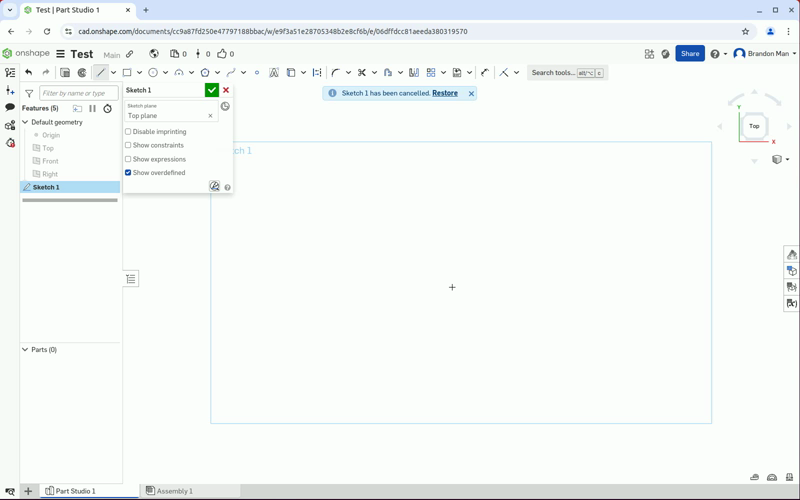
key_up(shift)
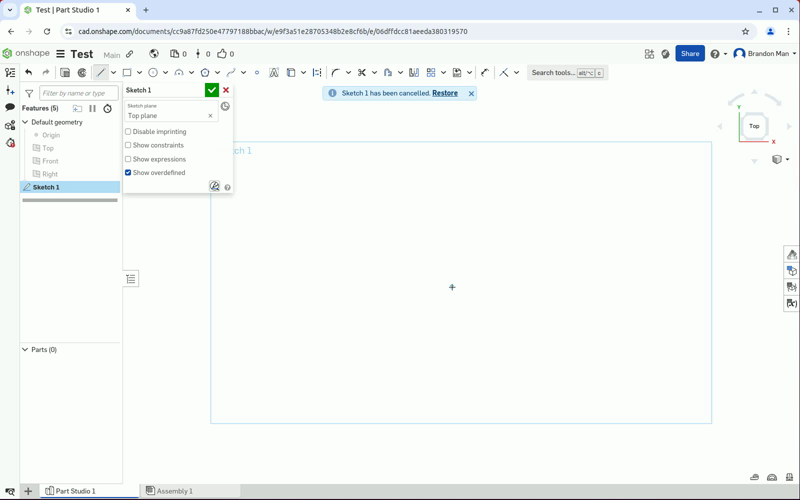
key_down(shift)
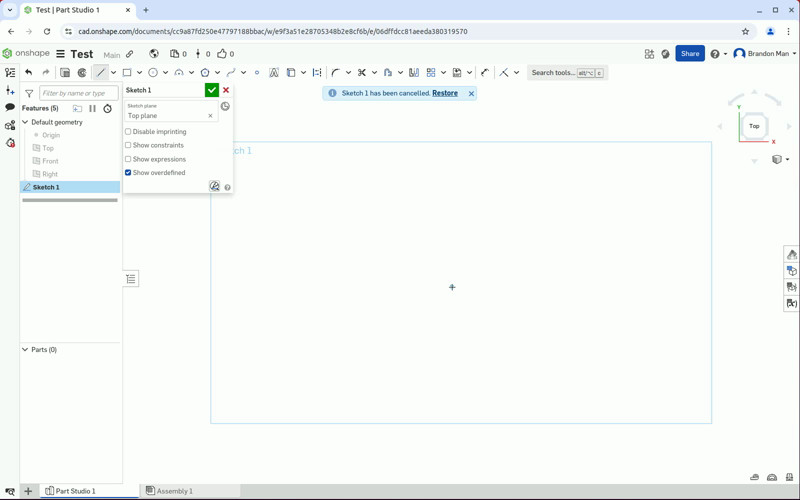
mouse_move(482, 286)
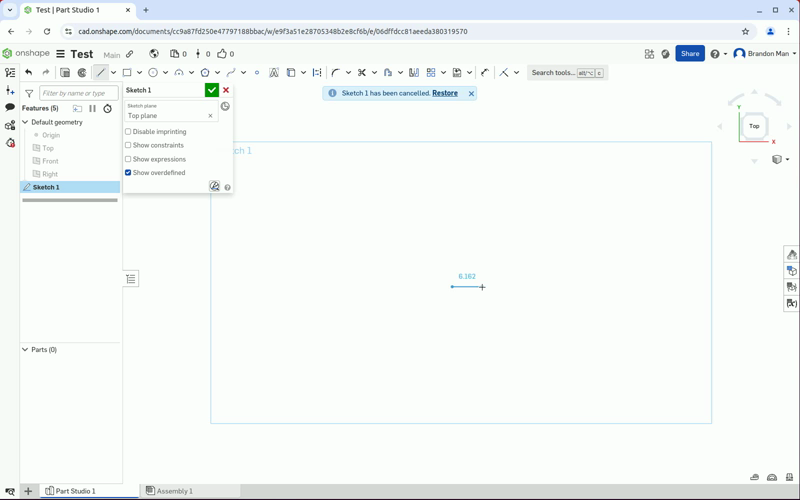
mouse_move(453, 286)
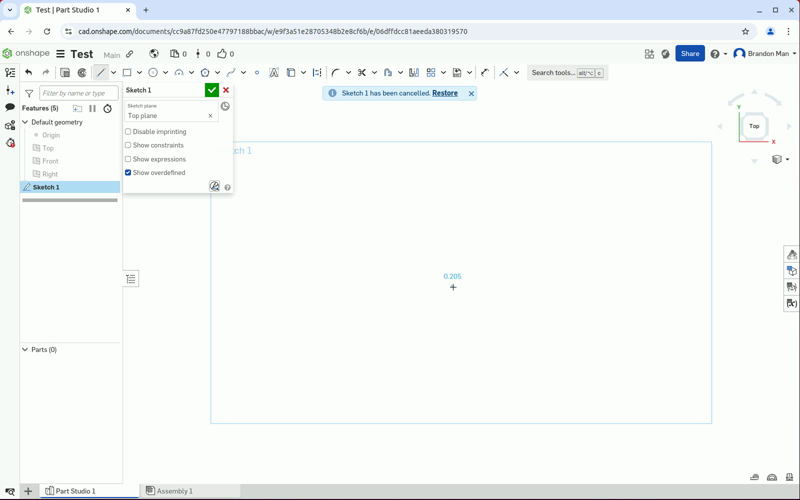
scroll(6)
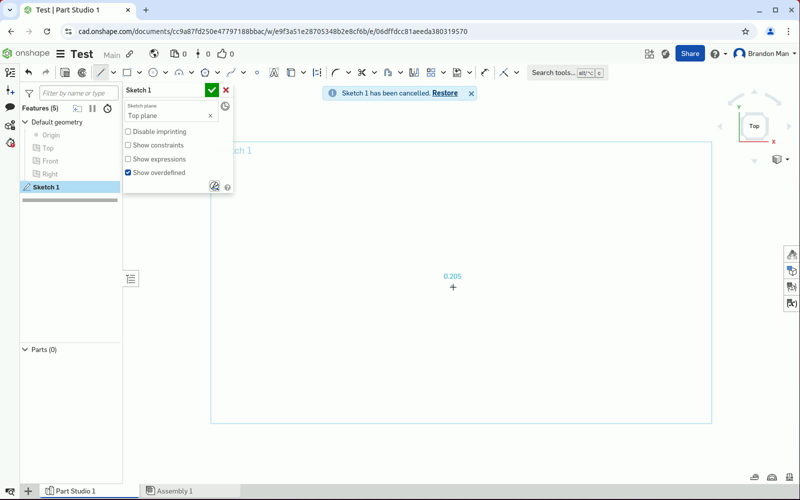
scroll(6)
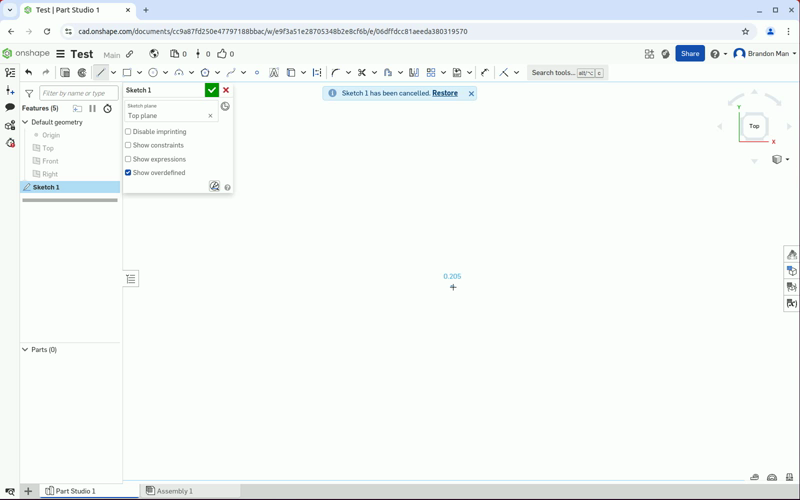
scroll(6)
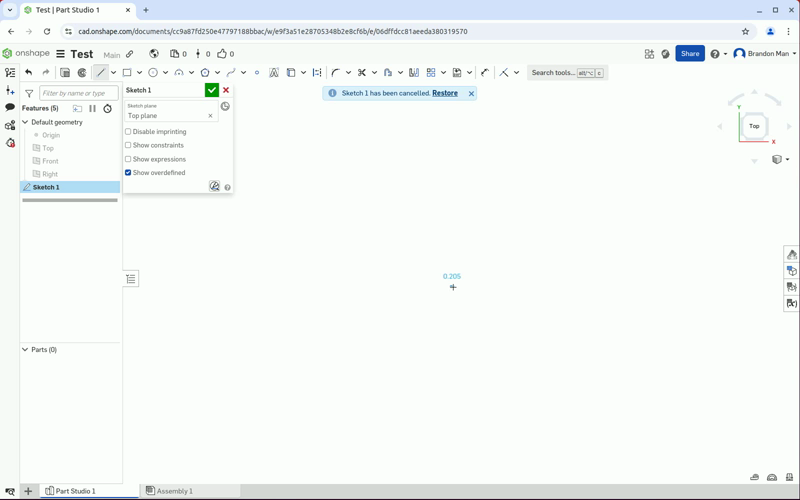
scroll(6)
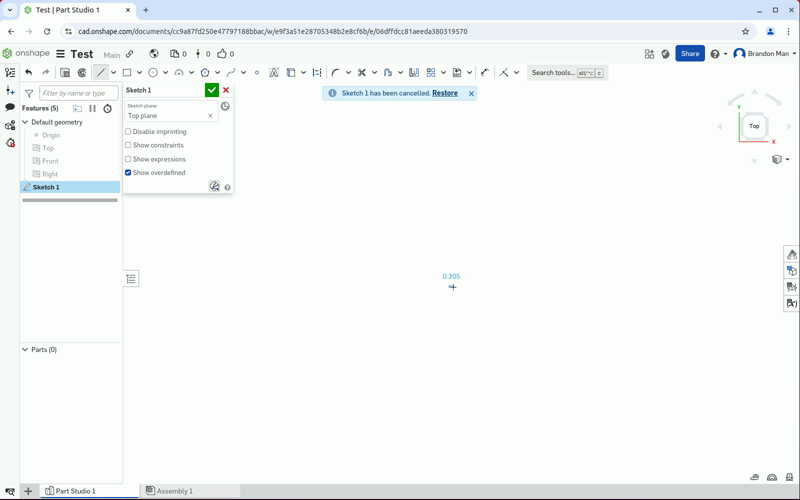
scroll(6)
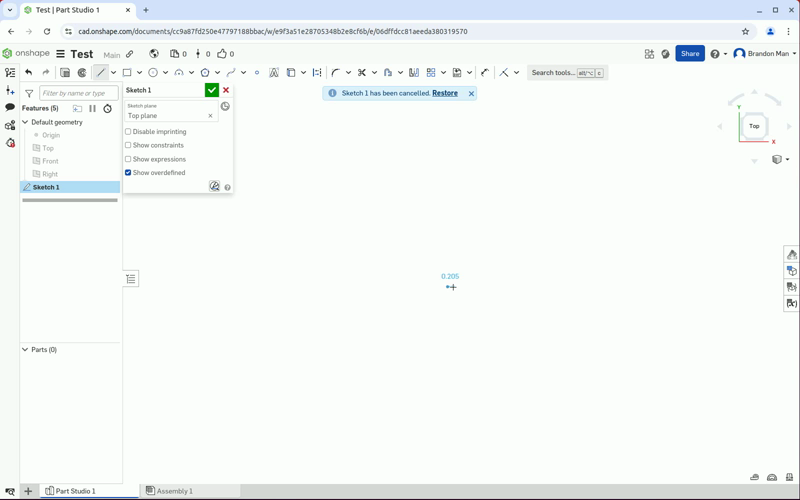
scroll(6)
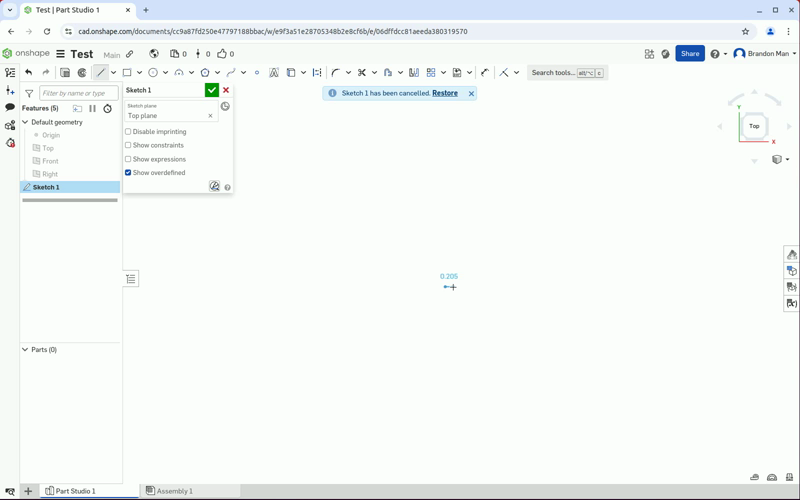
scroll(6)
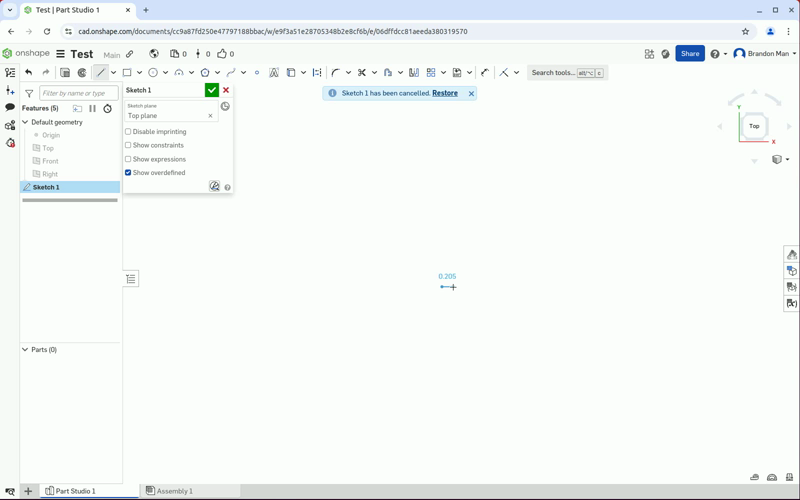
click(453, 286)
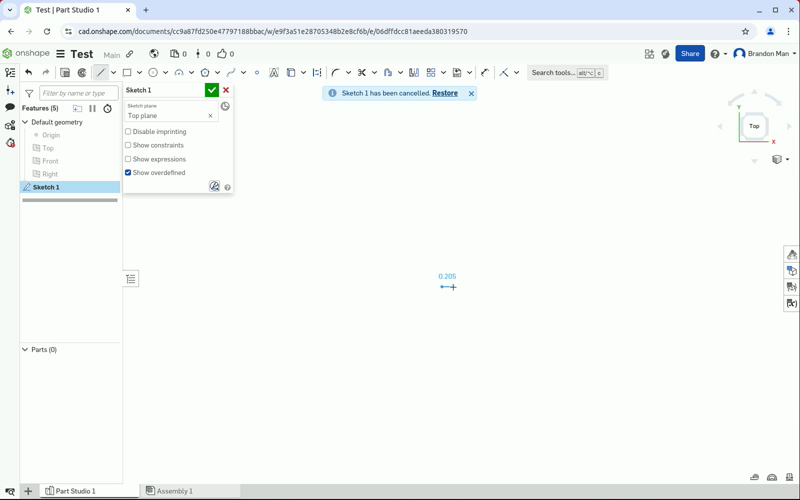
scroll(-6)
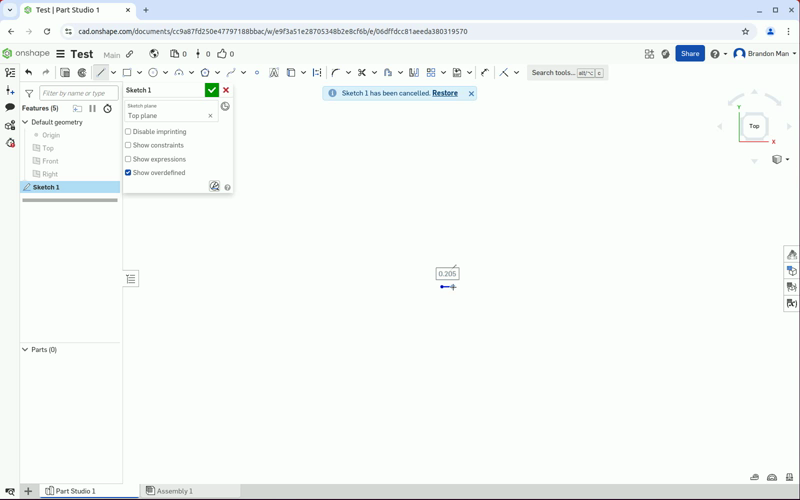
scroll(-6)
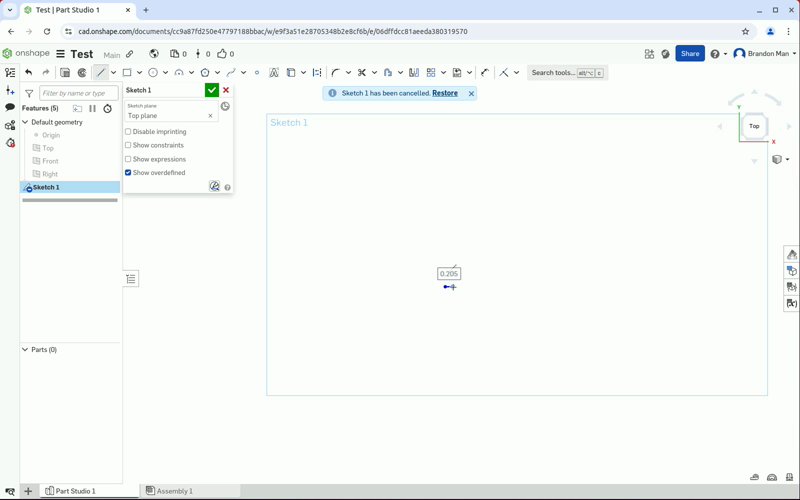
scroll(-6)
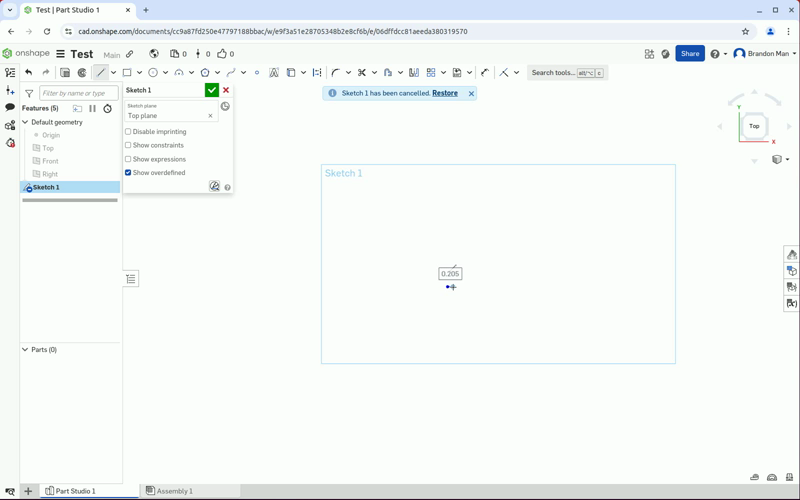
scroll(-6)
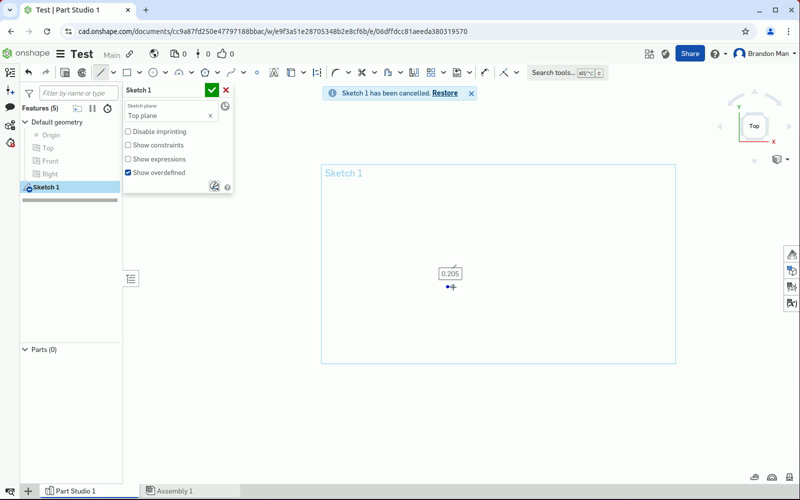
scroll(-6)
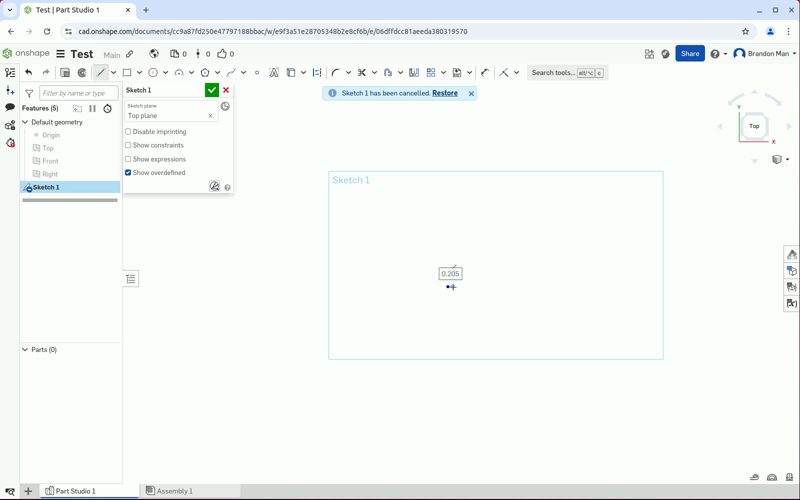
scroll(-6)
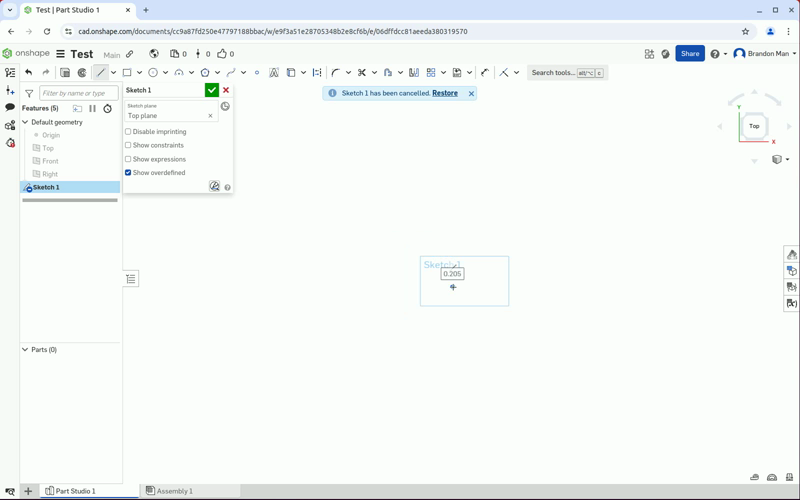
scroll(-6)
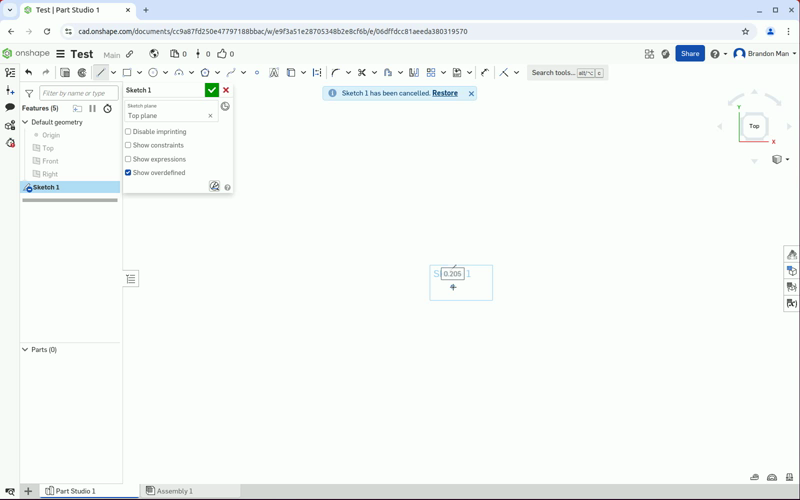
key_up(shift)
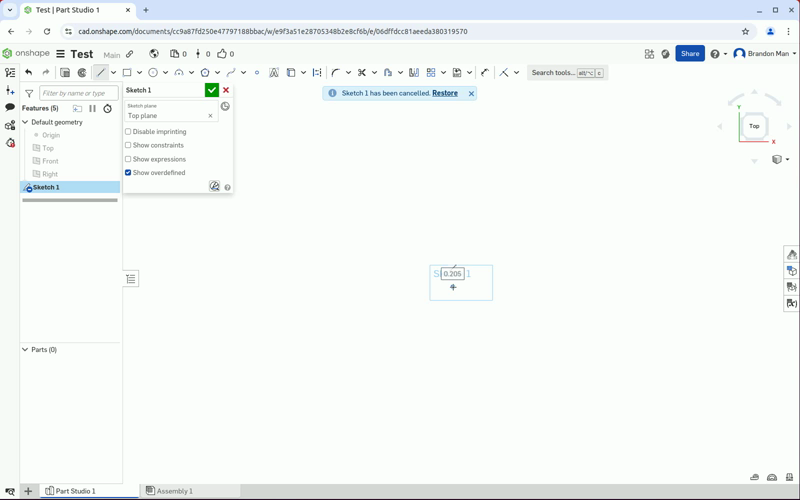
key_down(shift)
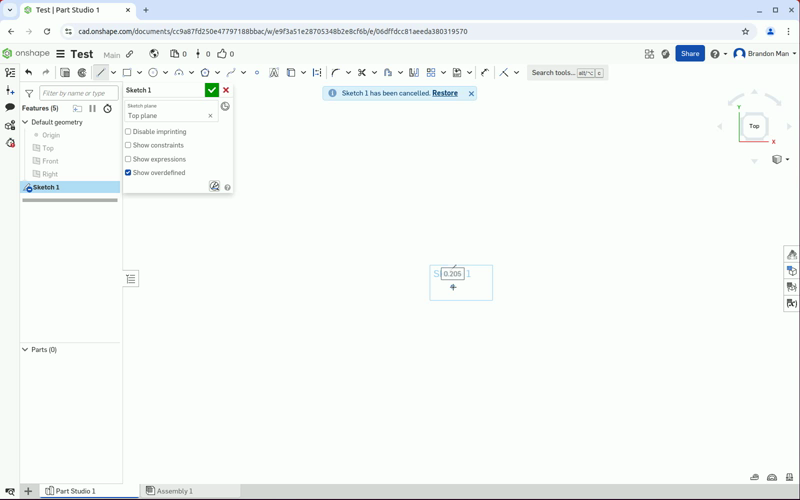
mouse_move(483, 286)
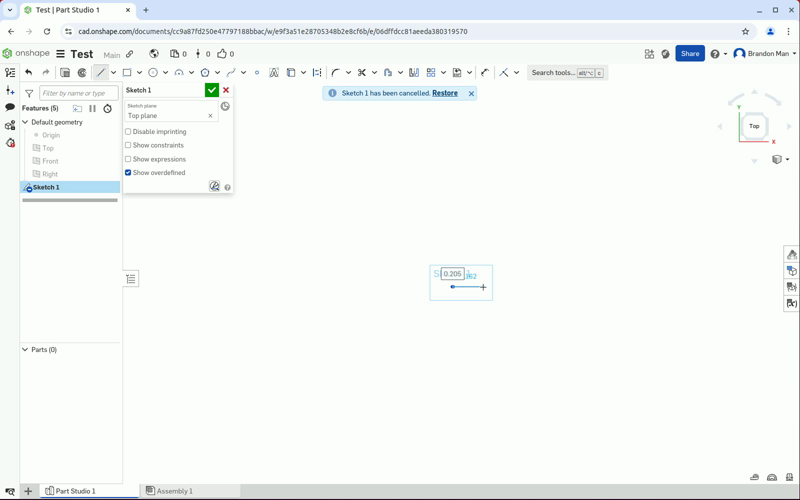
mouse_move(453, 280)
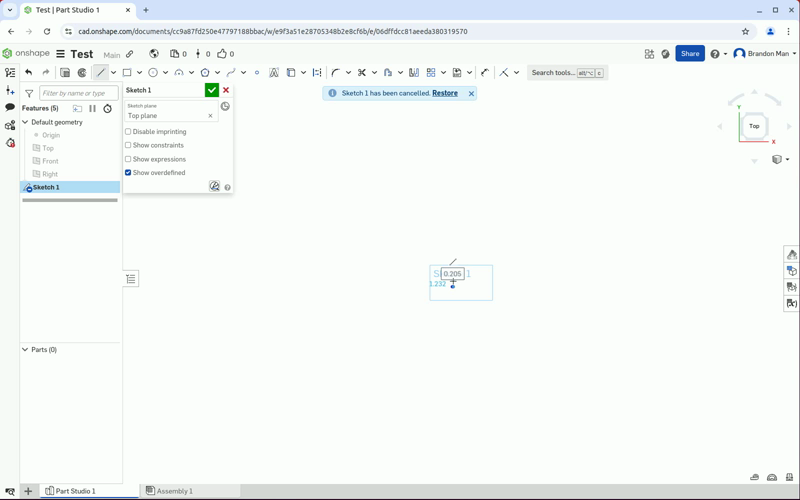
scroll(6)
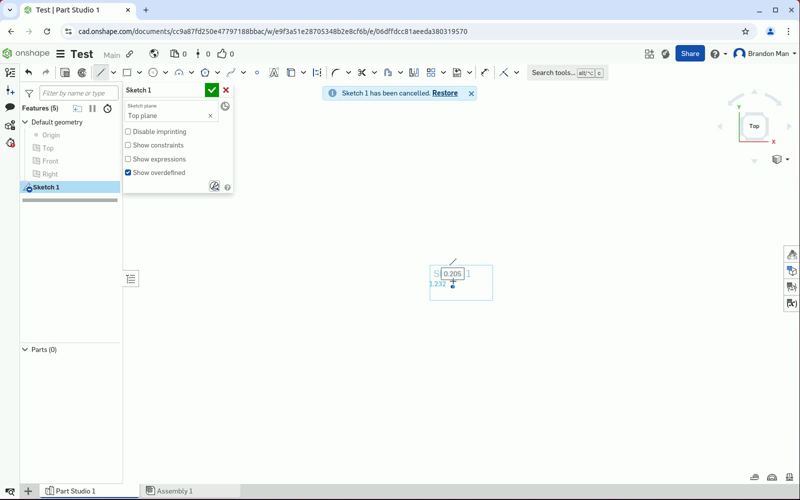
scroll(6)
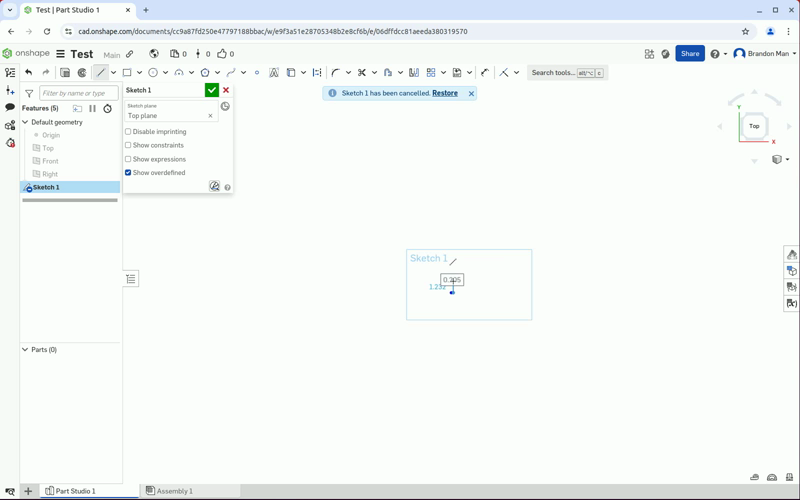
scroll(6)
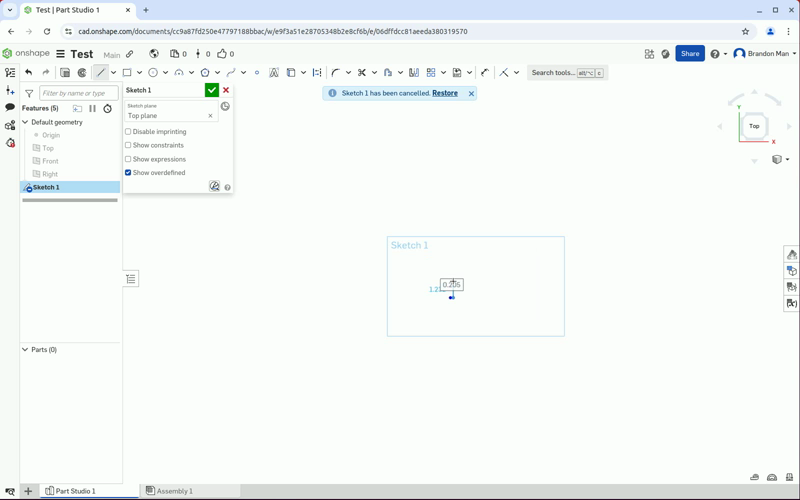
scroll(6)
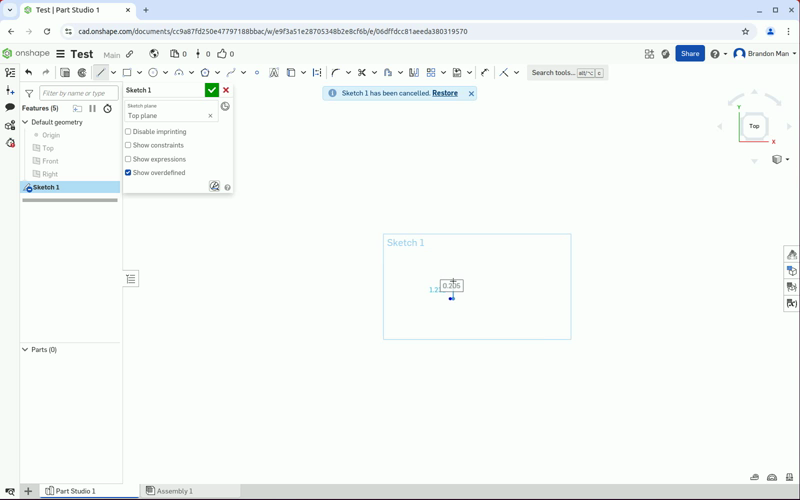
scroll(6)
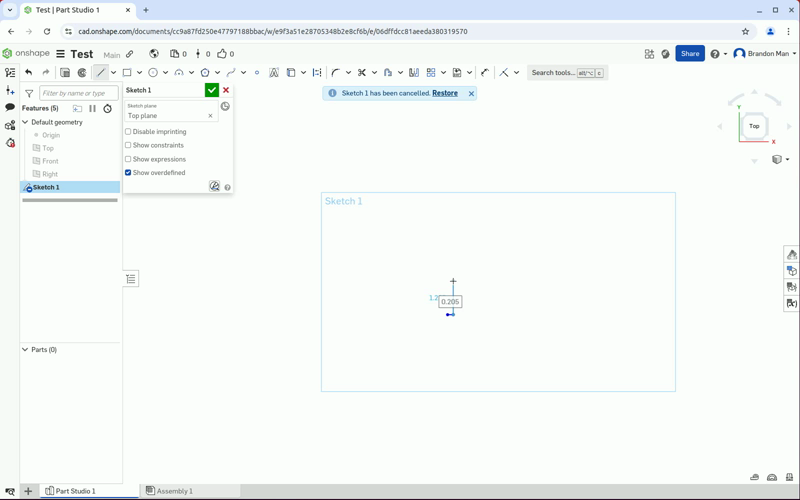
scroll(6)
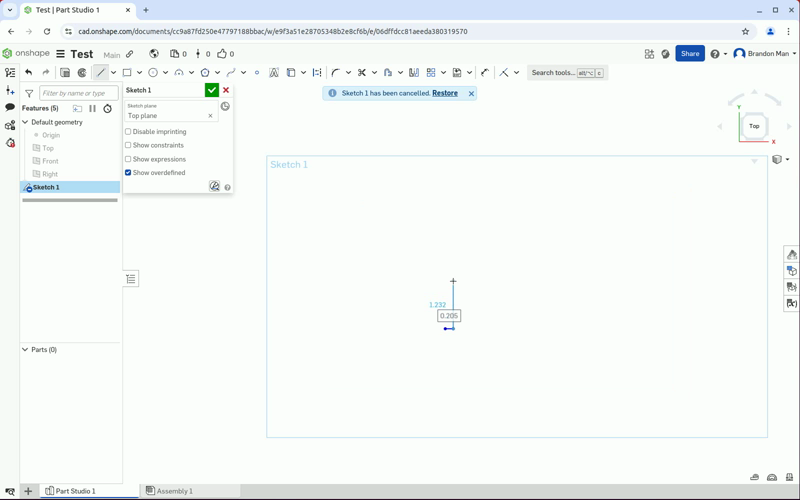
scroll(6)
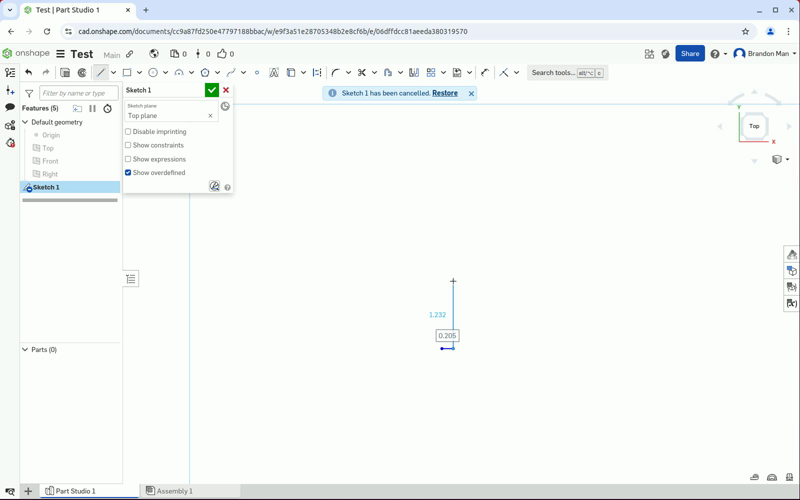
click(453, 280)
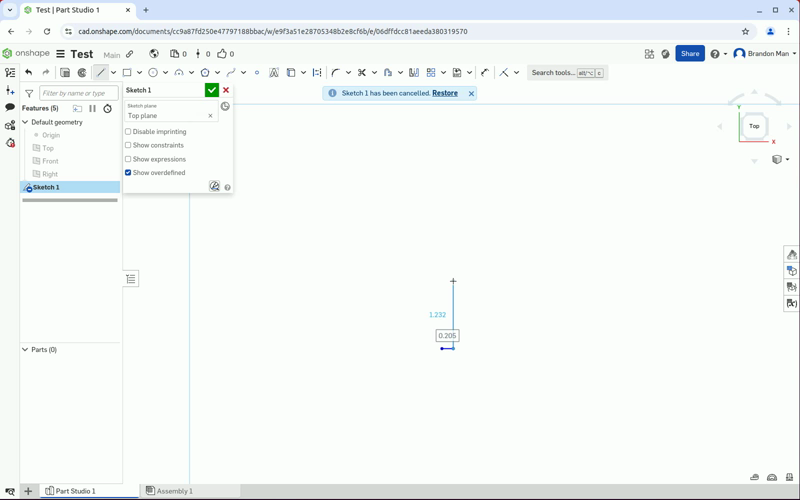
scroll(-6)
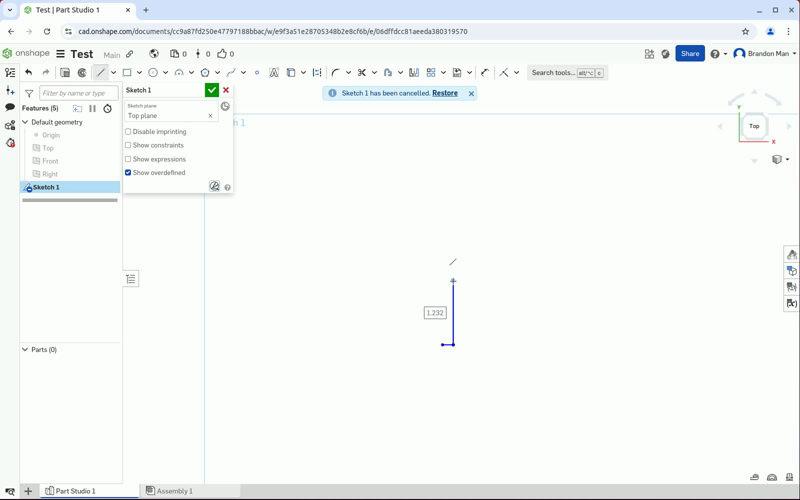
scroll(-6)
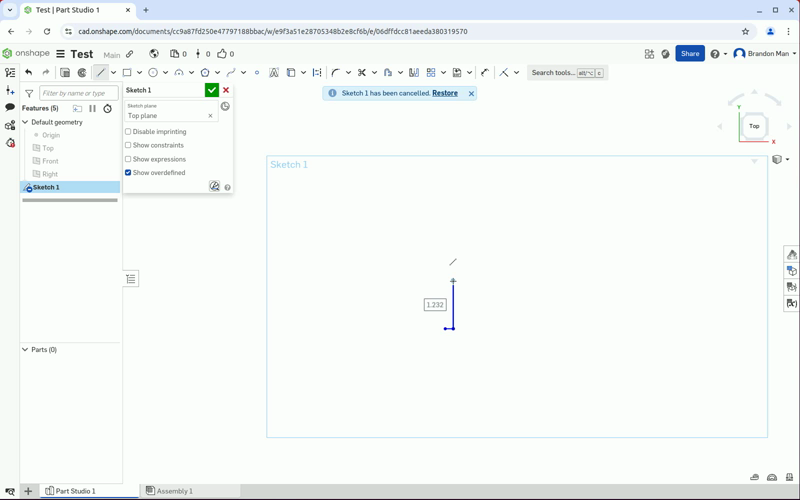
scroll(-6)
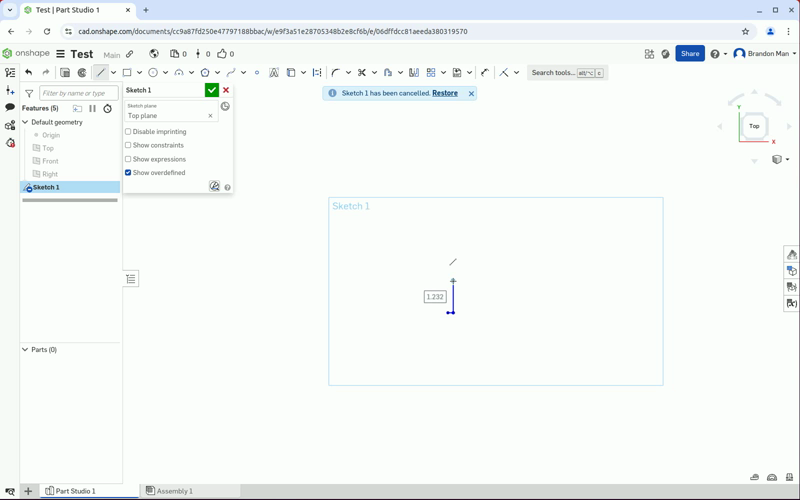
scroll(-6)
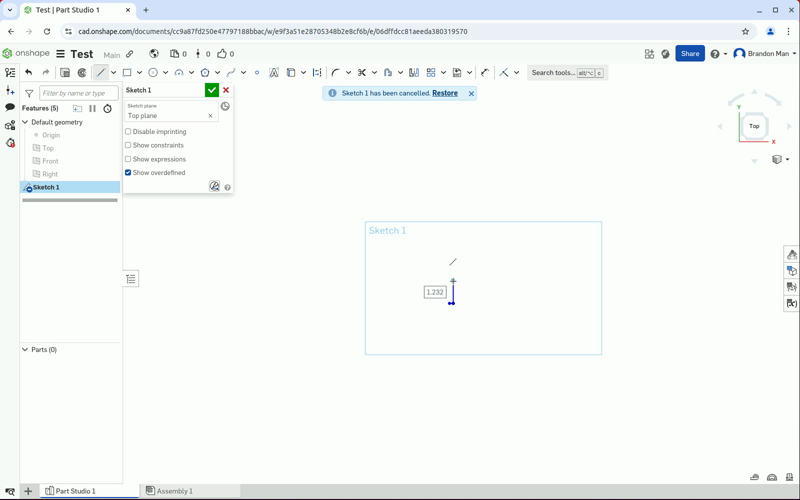
scroll(-6)
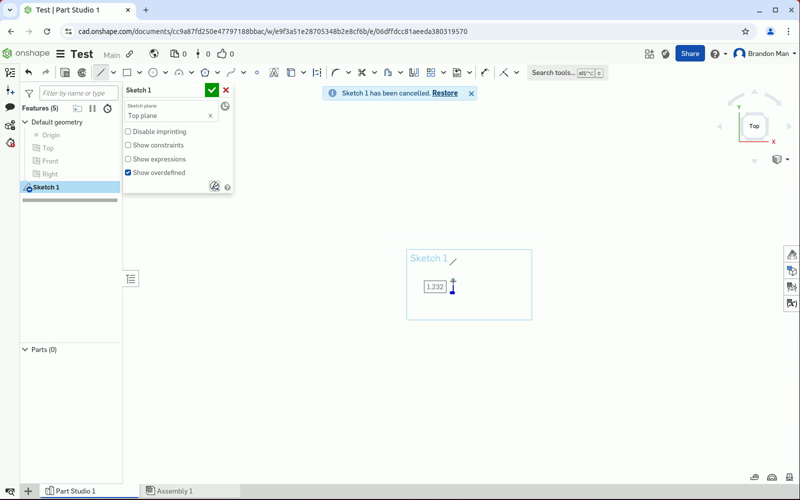
scroll(-6)
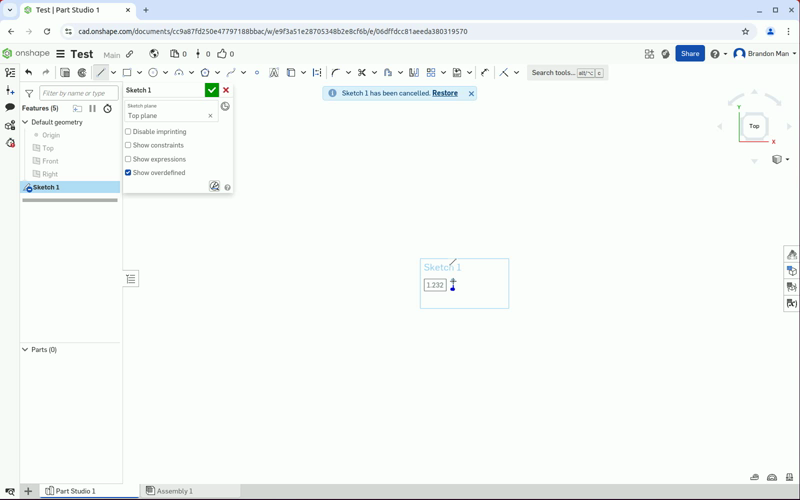
scroll(-6)
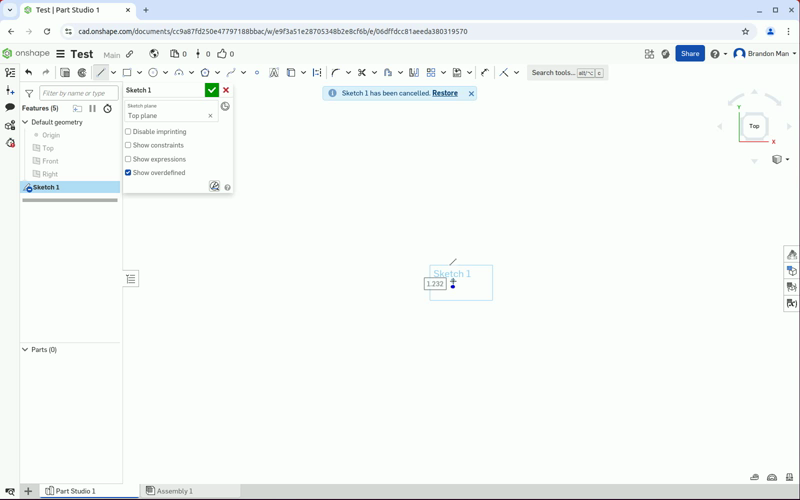
key_up(shift)
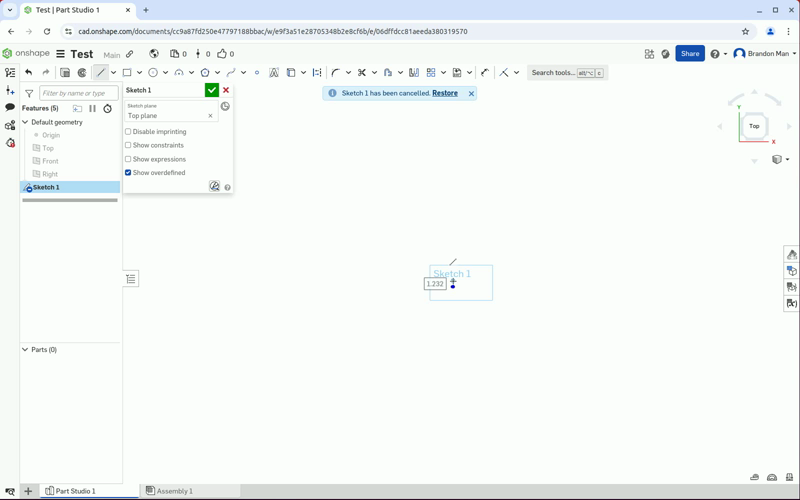
key_down(shift)
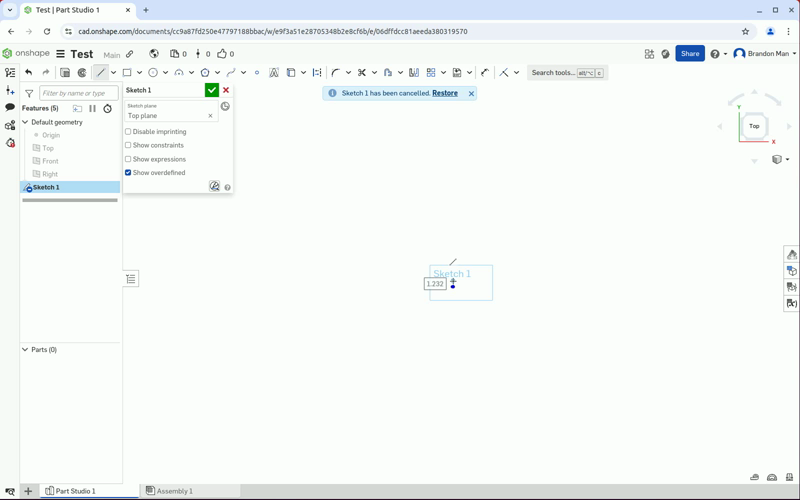
key_up(shift)
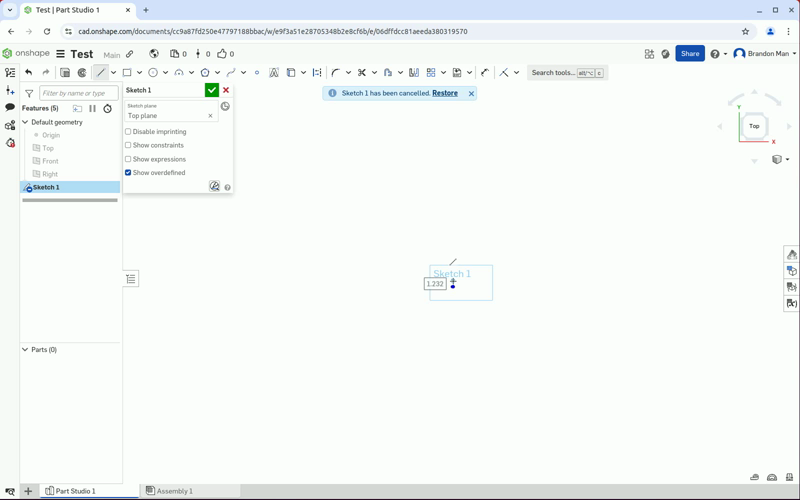
key_down(shift)
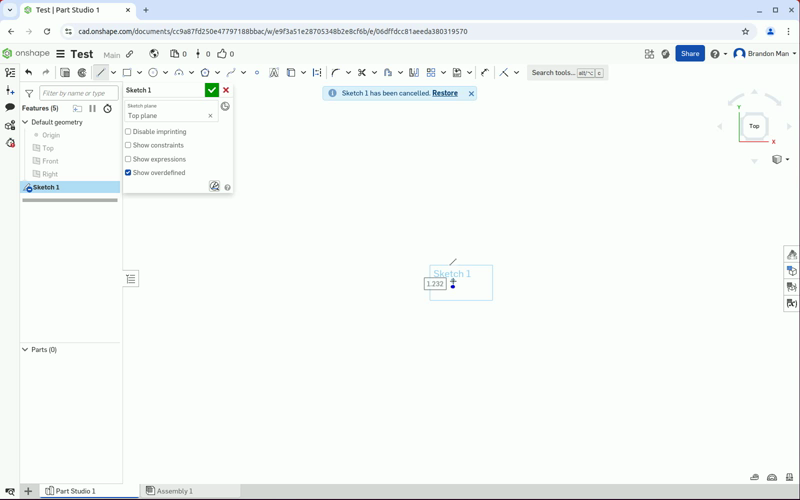
mouse_move(483, 280)
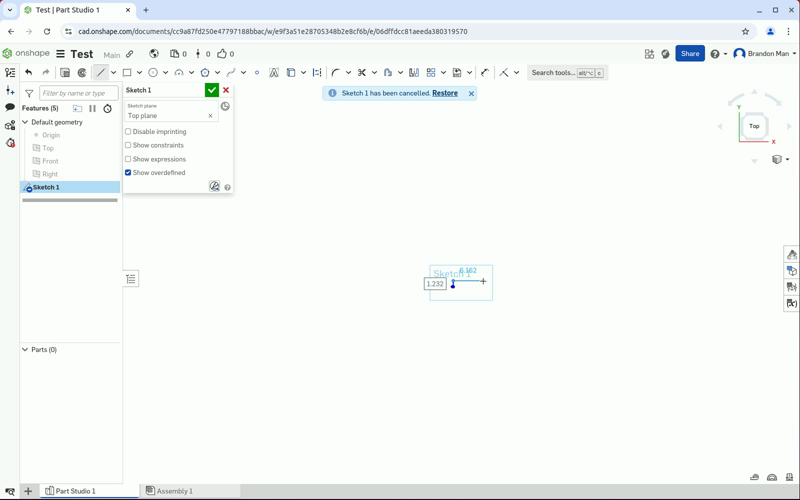
mouse_move(452, 280)
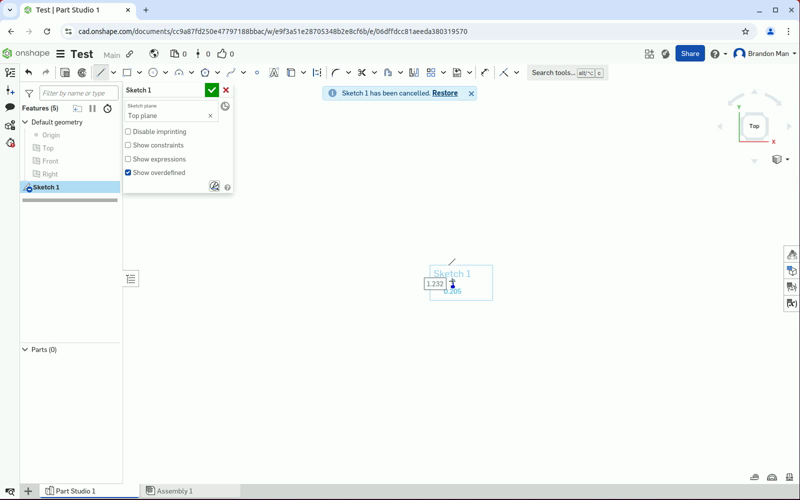
scroll(6)
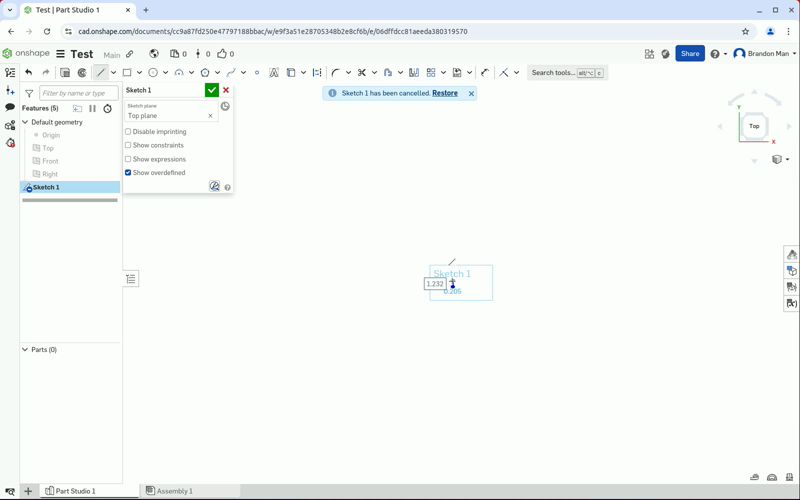
scroll(6)
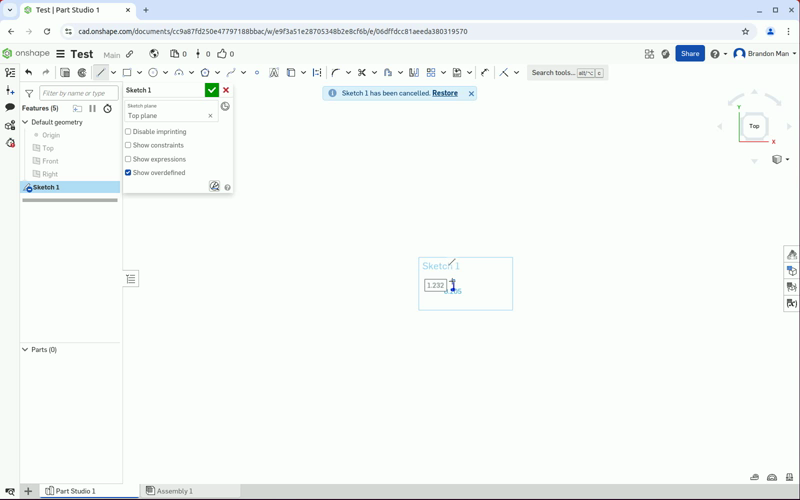
scroll(6)
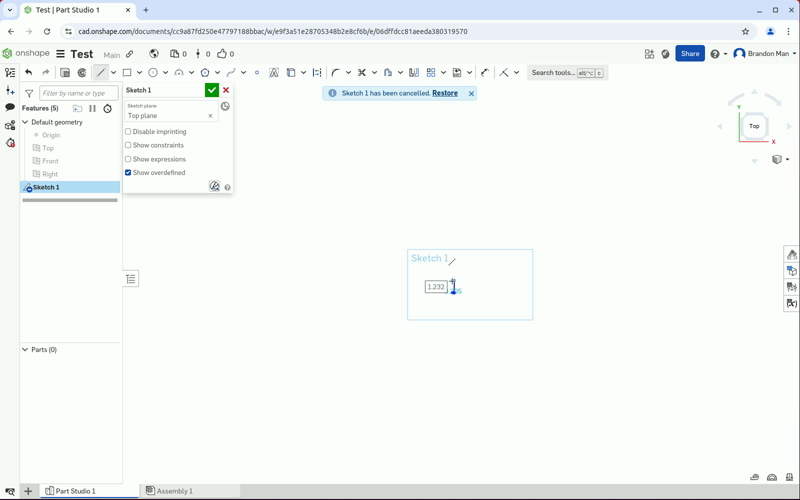
scroll(6)
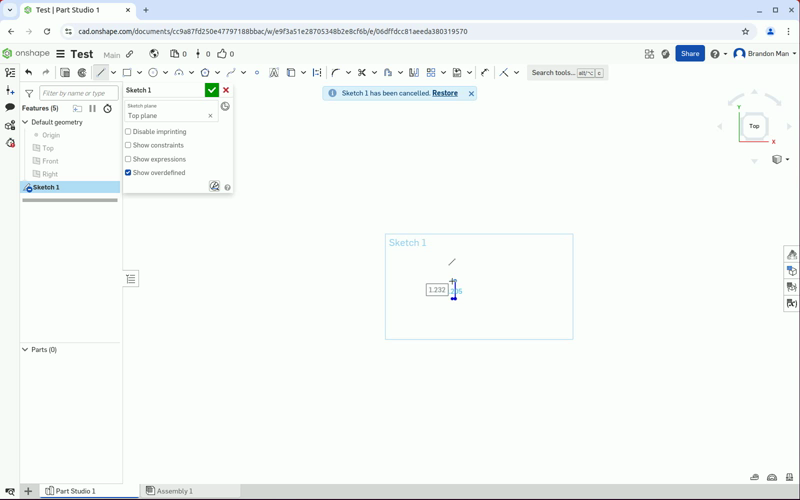
scroll(6)
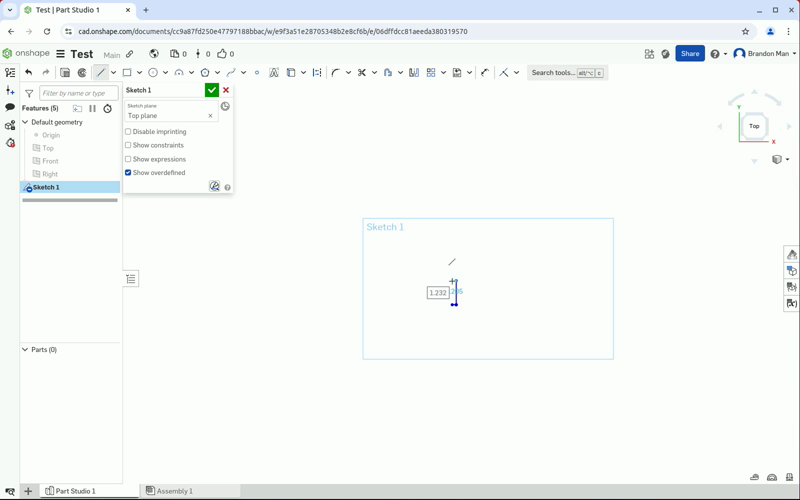
scroll(6)
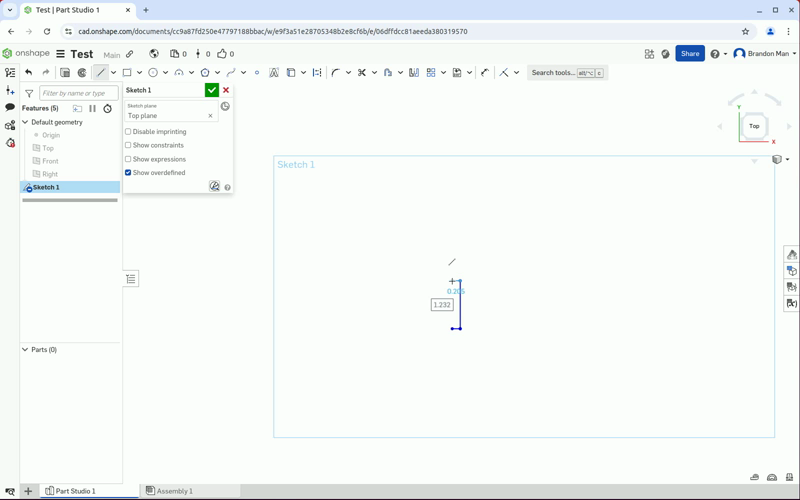
scroll(6)
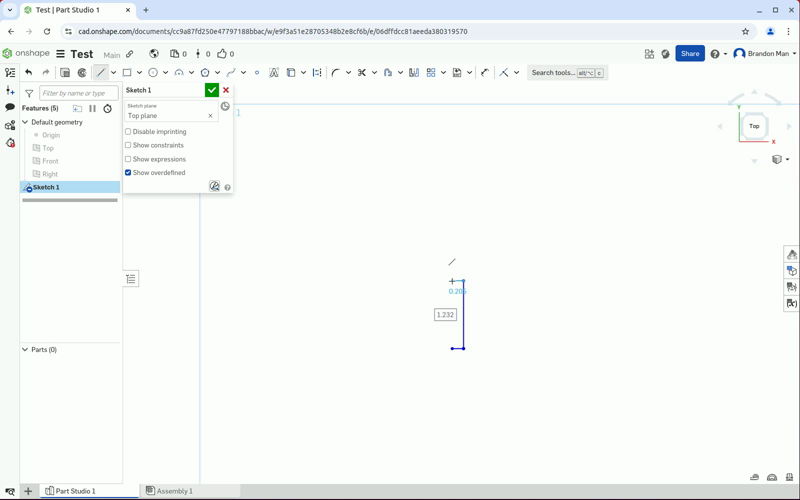
click(452, 280)
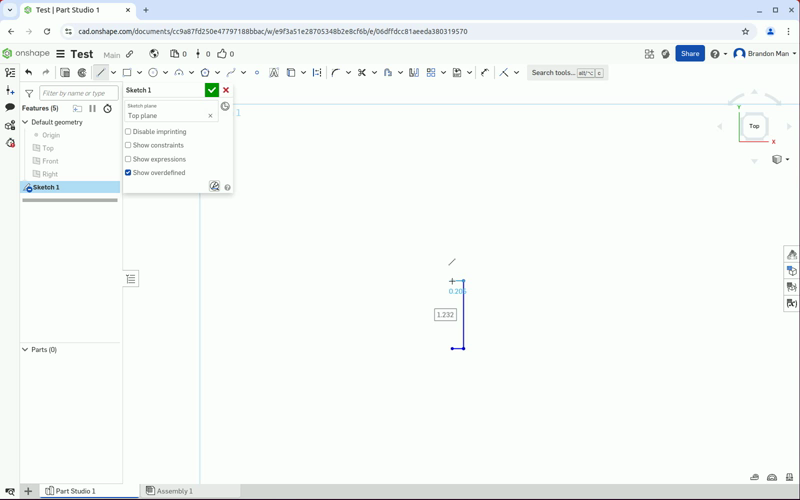
scroll(-6)
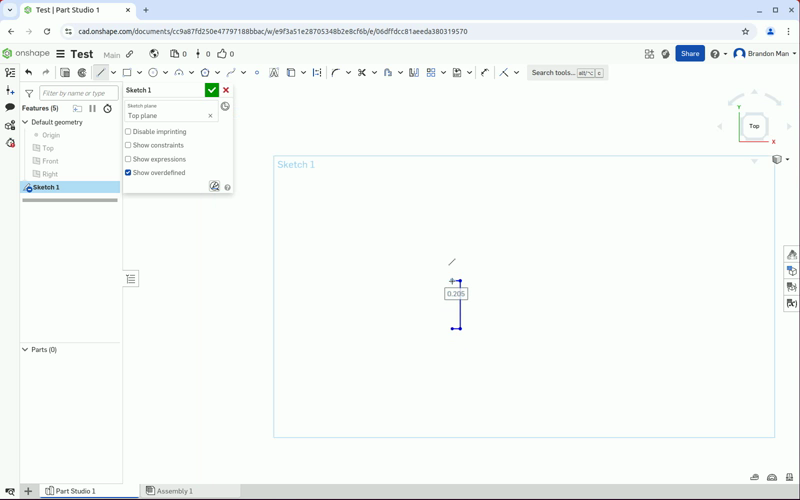
scroll(-6)
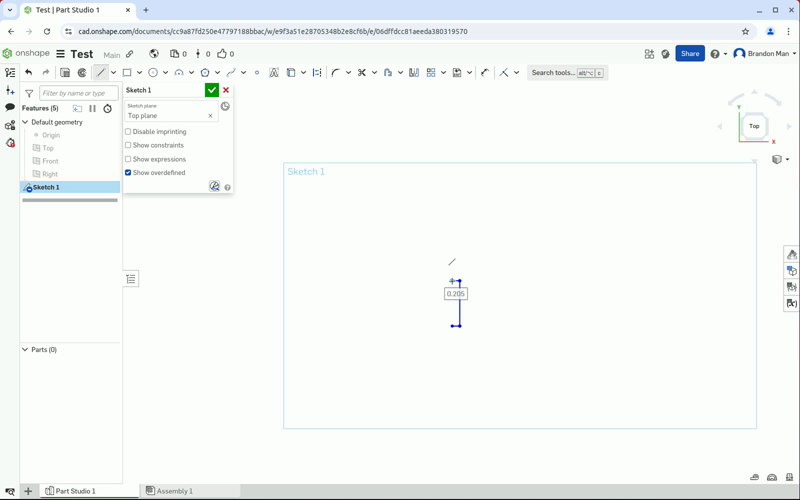
scroll(-6)
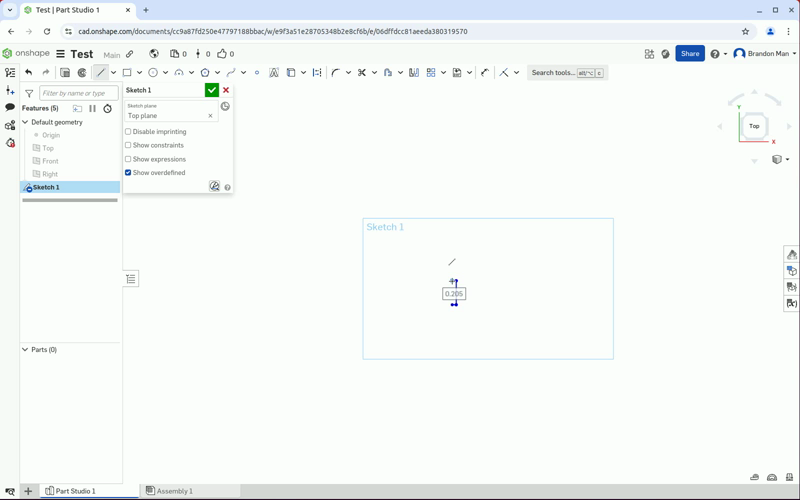
scroll(-6)
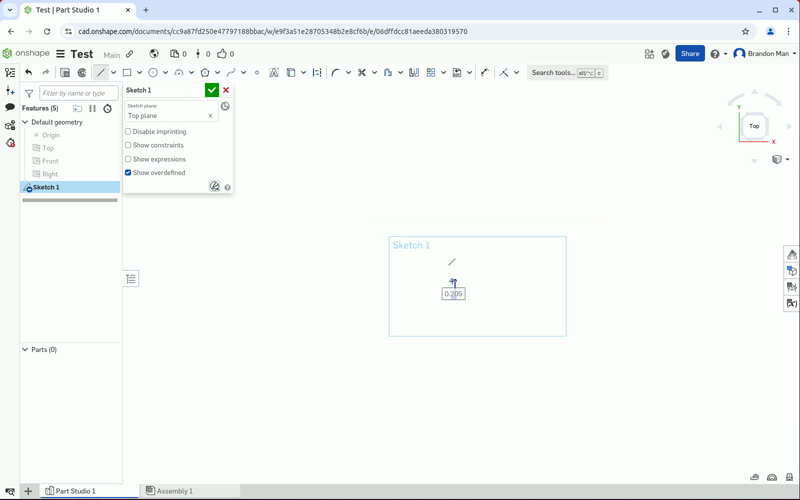
scroll(-6)
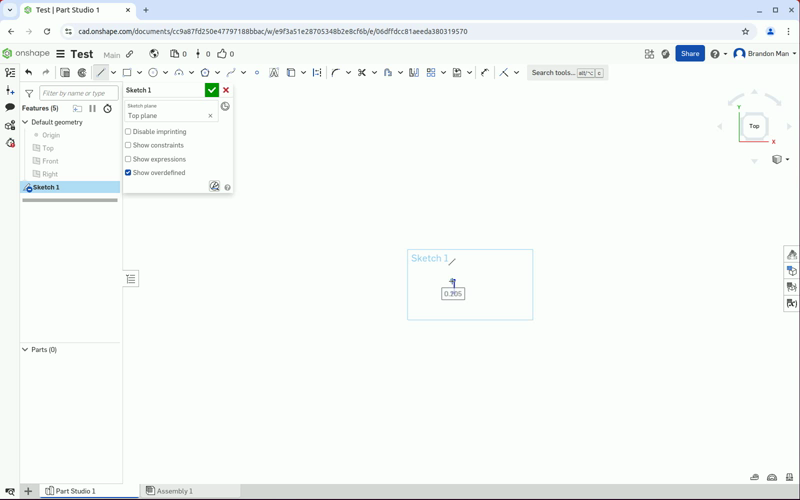
scroll(-6)
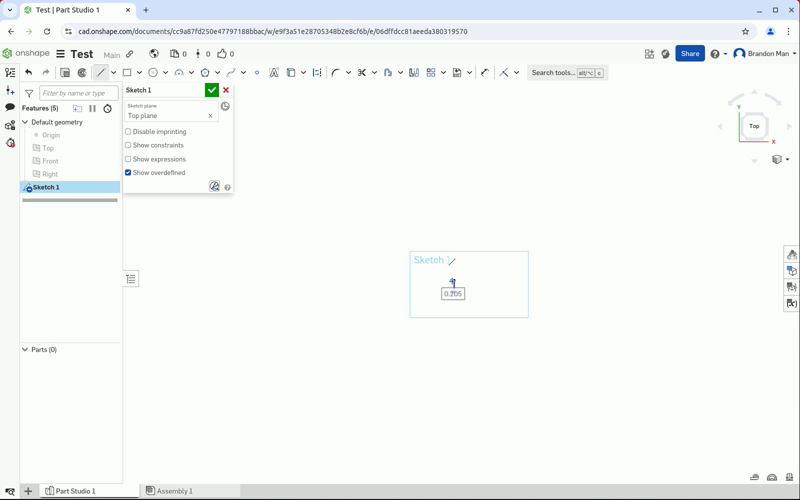
scroll(-6)
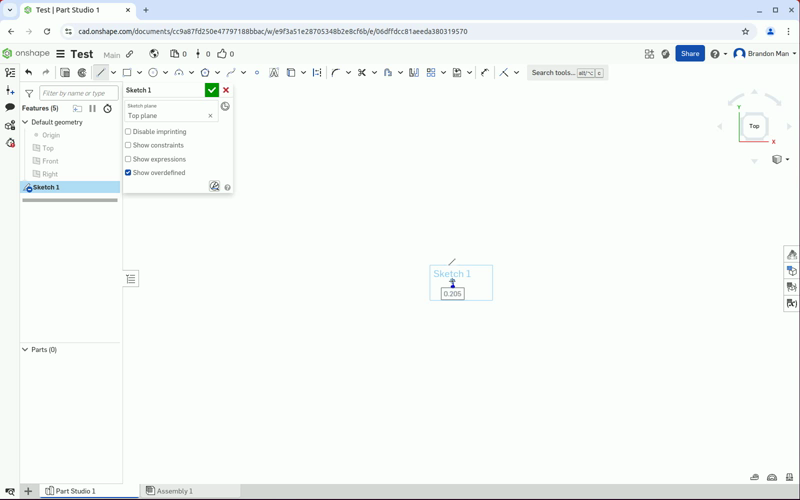
key_up(shift)
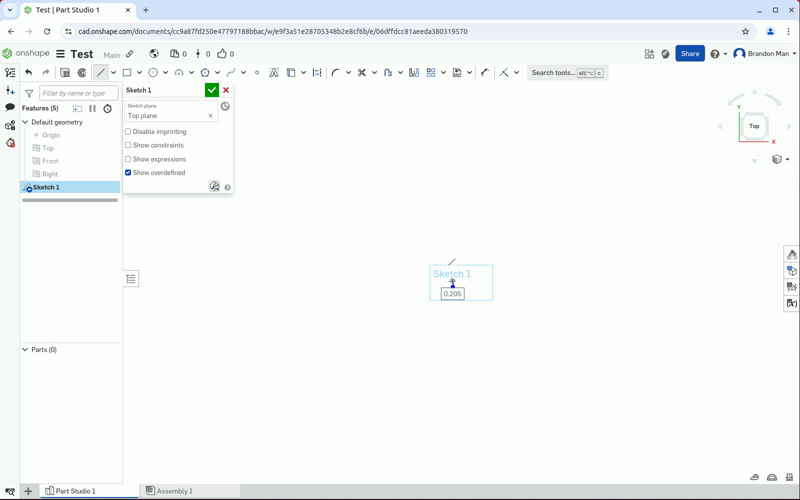
mouse_move(482, 280)
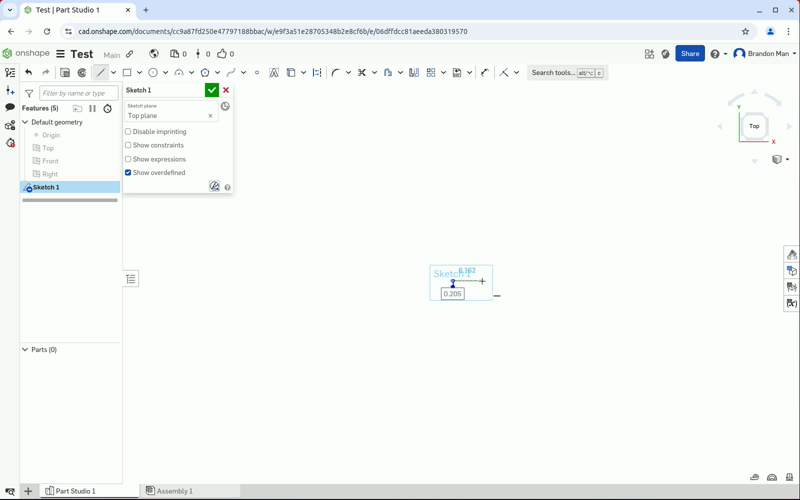
key_down(shift)
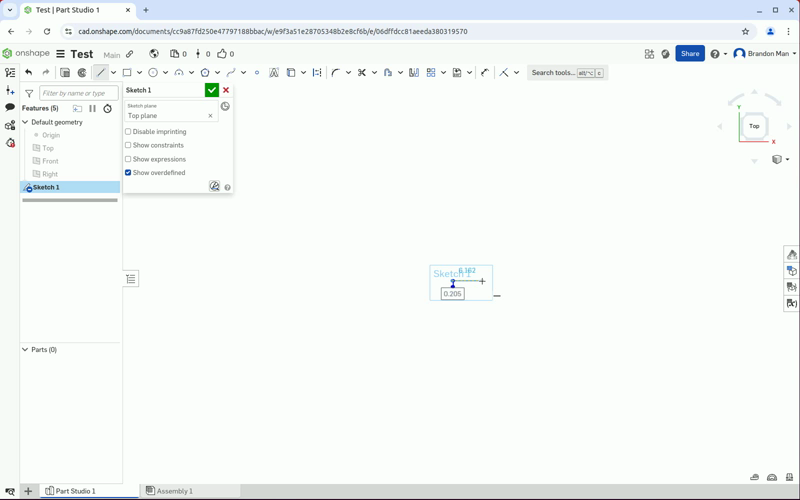
mouse_move(452, 286)
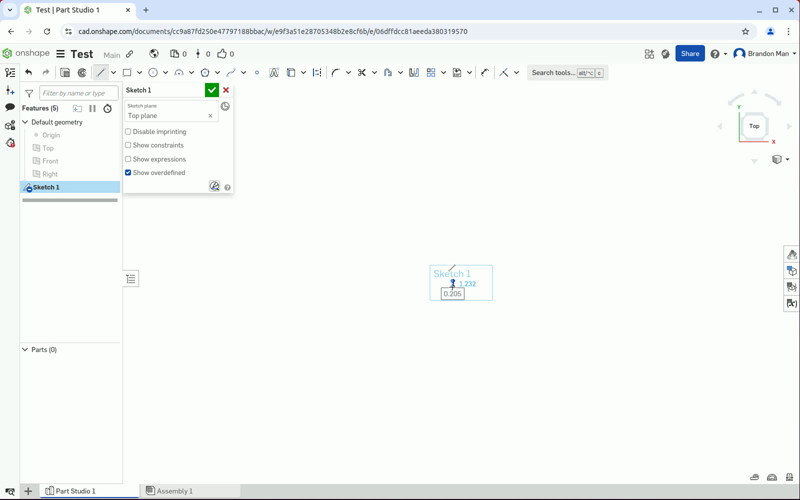
scroll(6)
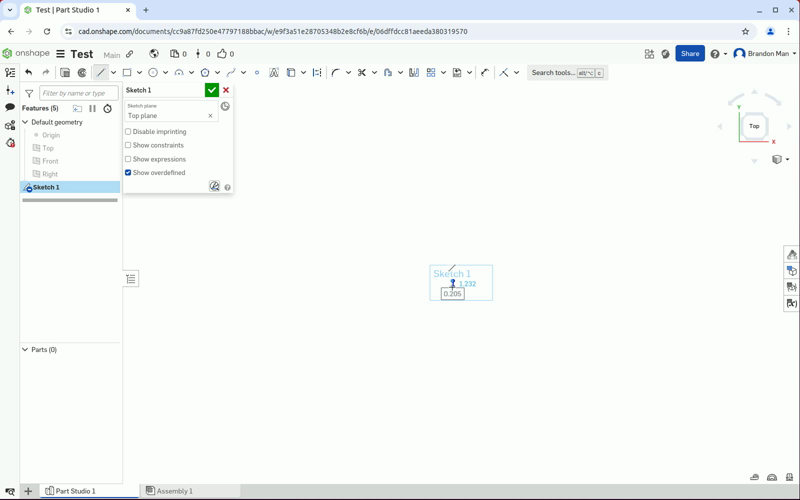
scroll(6)
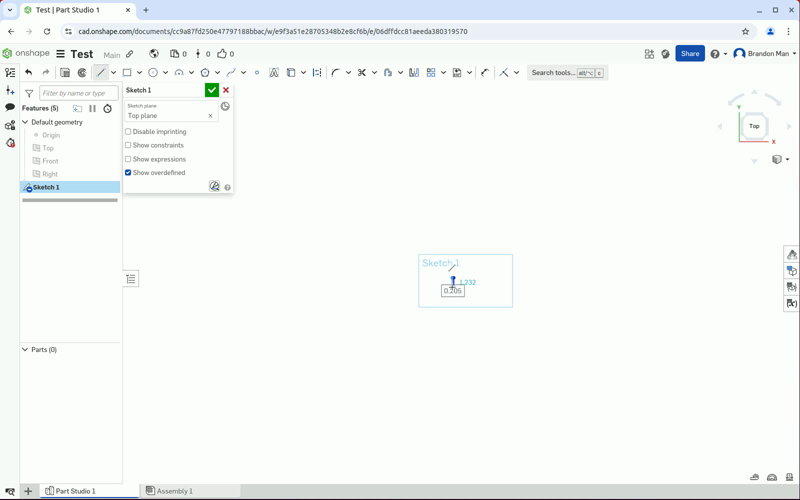
scroll(6)
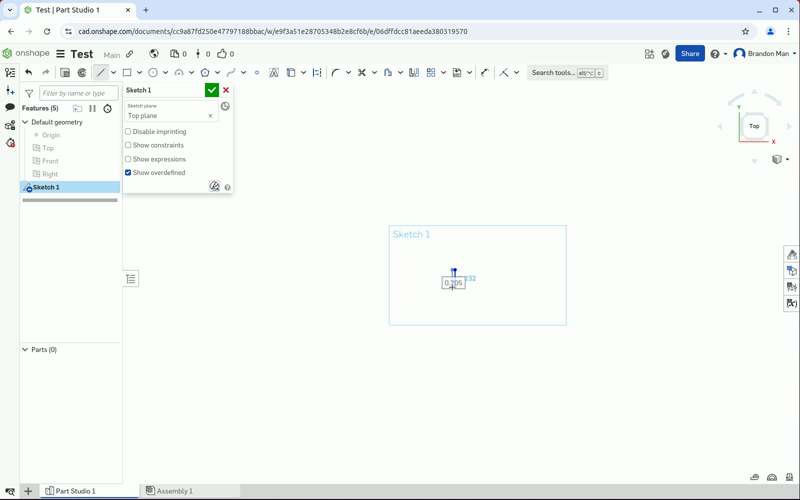
scroll(6)
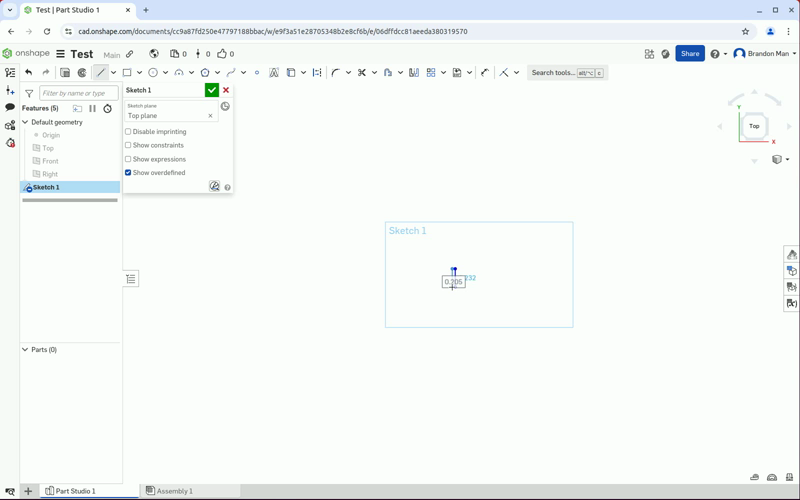
scroll(6)
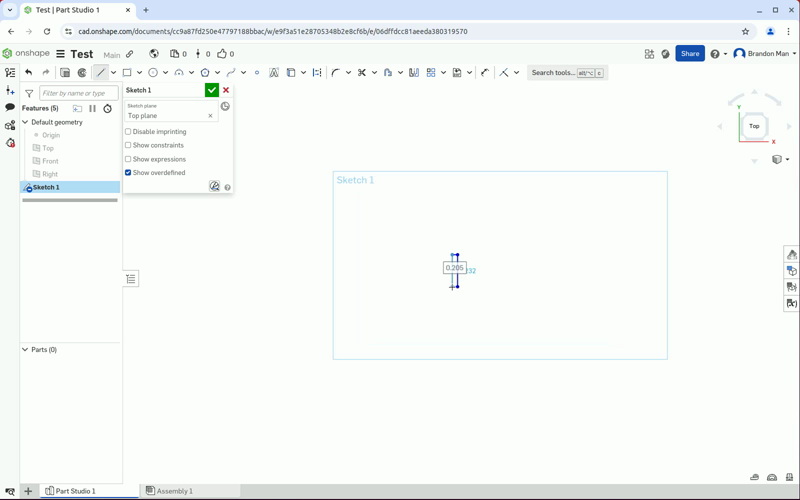
scroll(6)
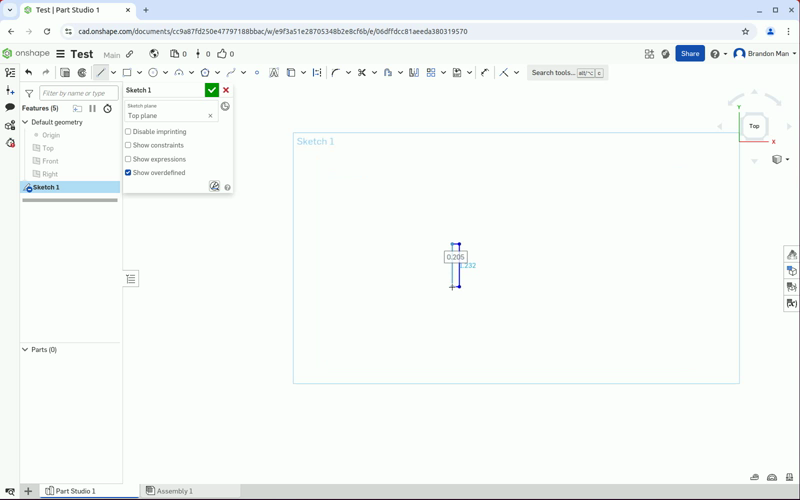
scroll(6)
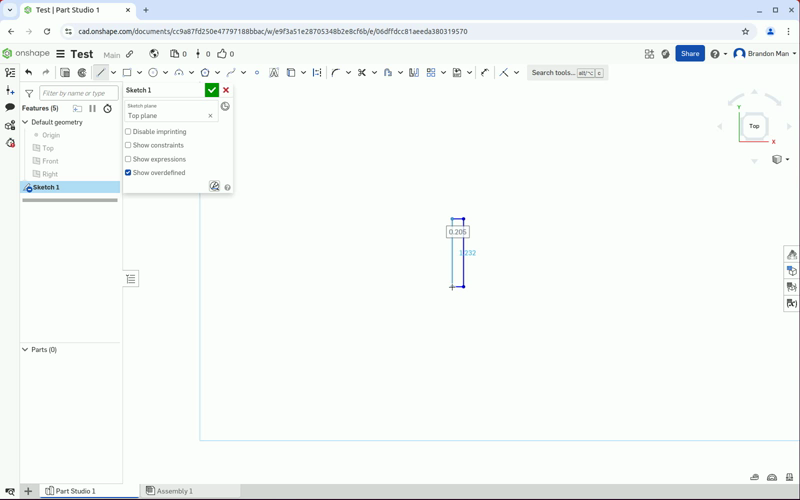
key_up(shift)
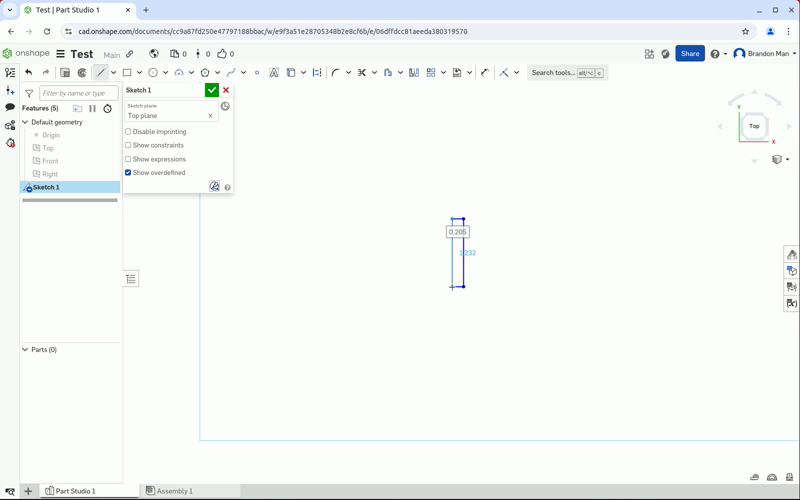
click(452, 286)
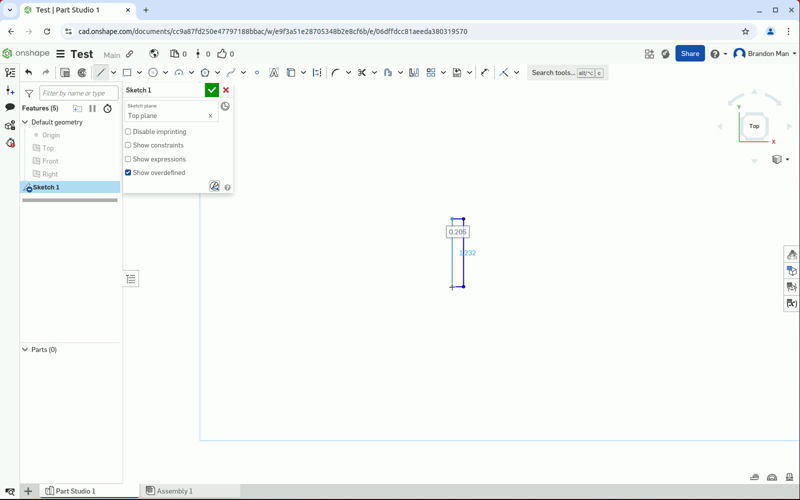
scroll(-6)
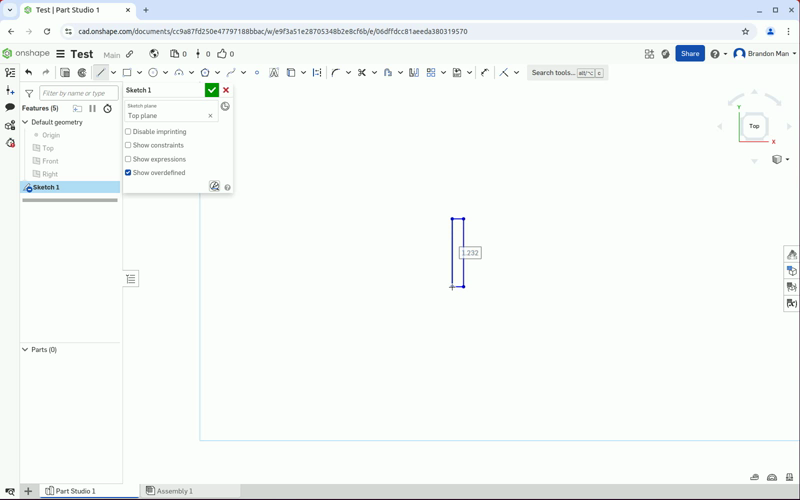
scroll(-6)
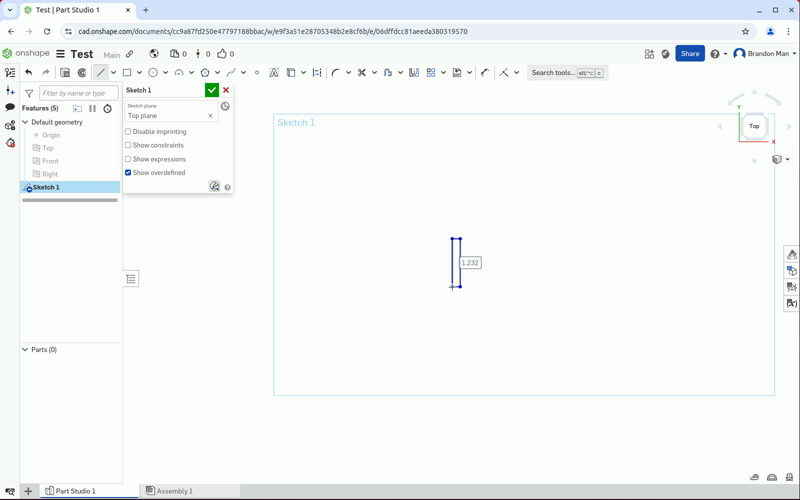
scroll(-6)
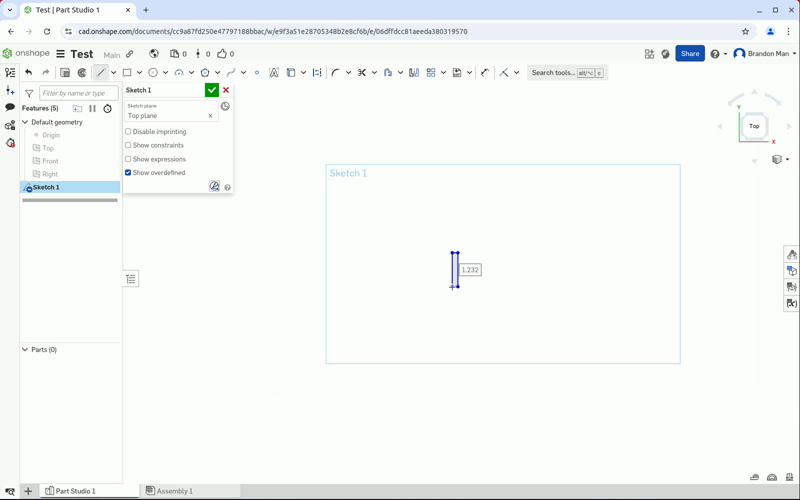
scroll(-6)
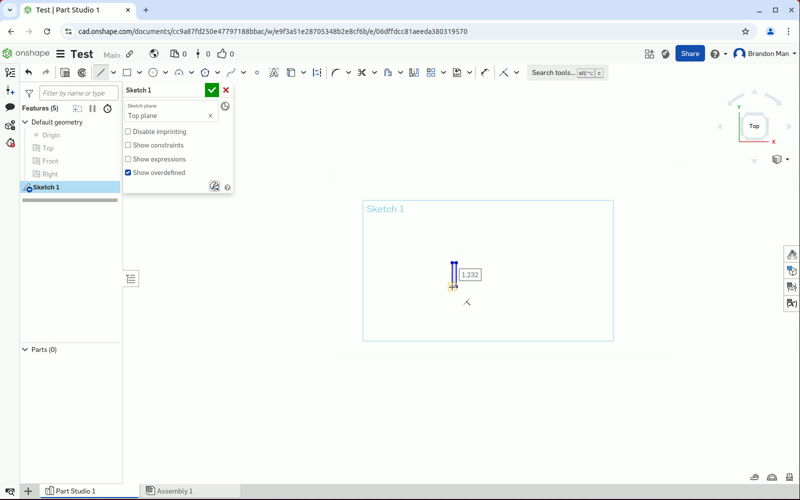
scroll(-6)
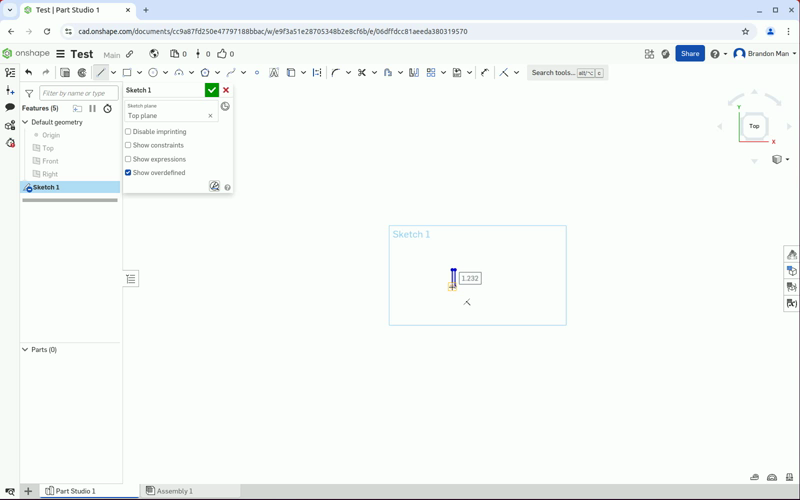
scroll(-6)
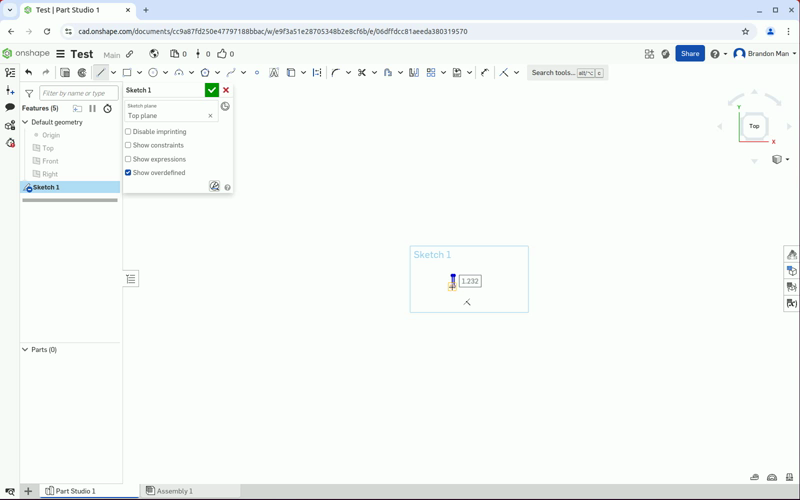
scroll(-6)
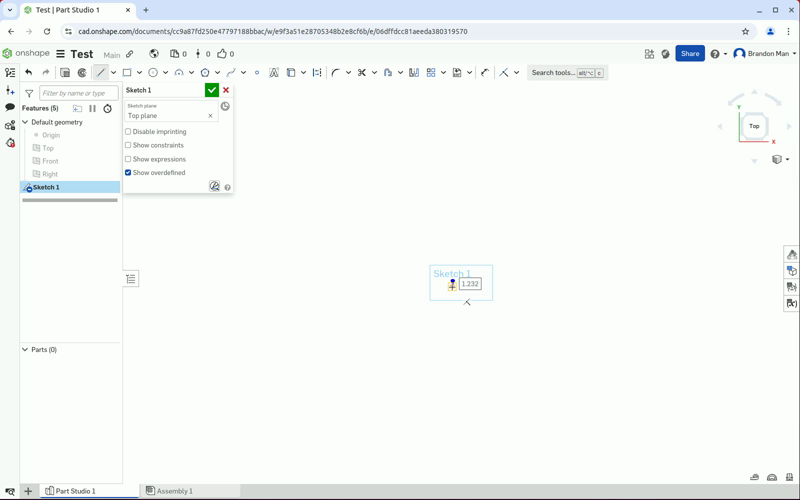
key(esc)
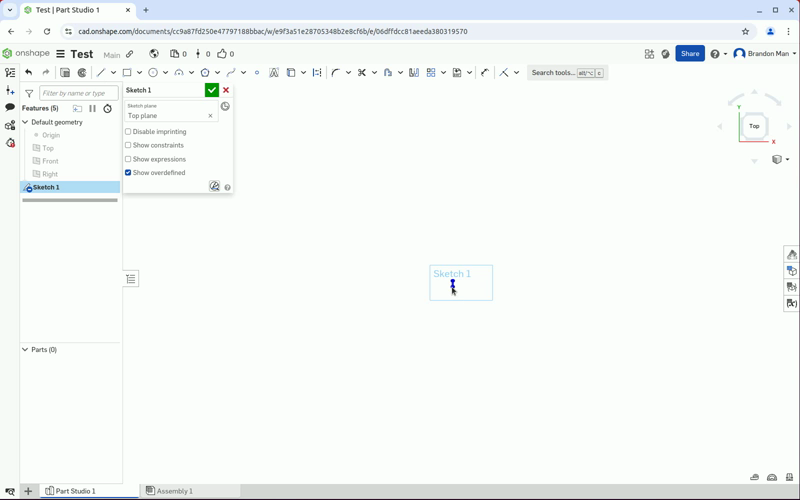
mouse_move(452, 286)
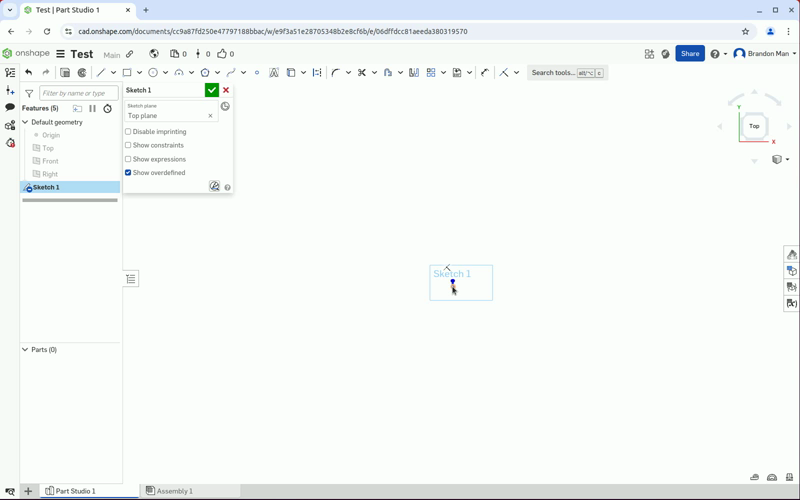
scroll(6)
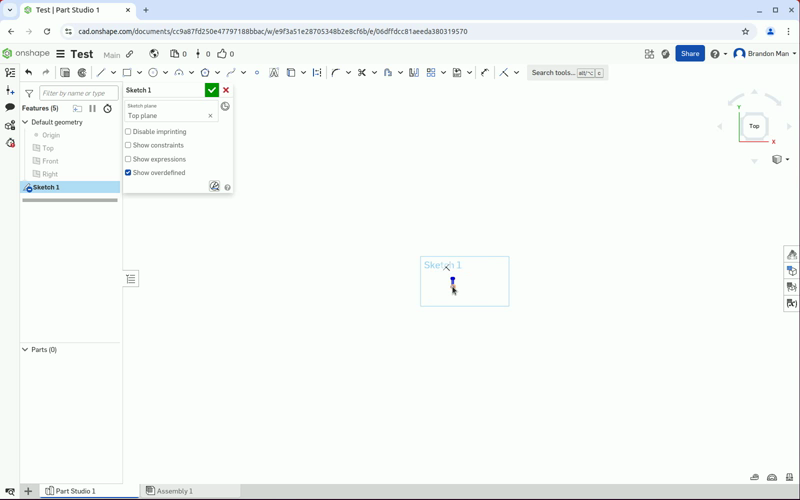
scroll(6)
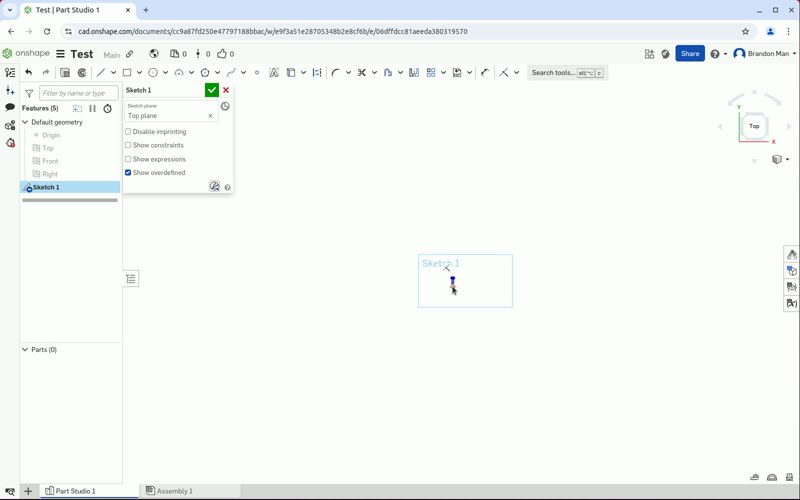
scroll(6)
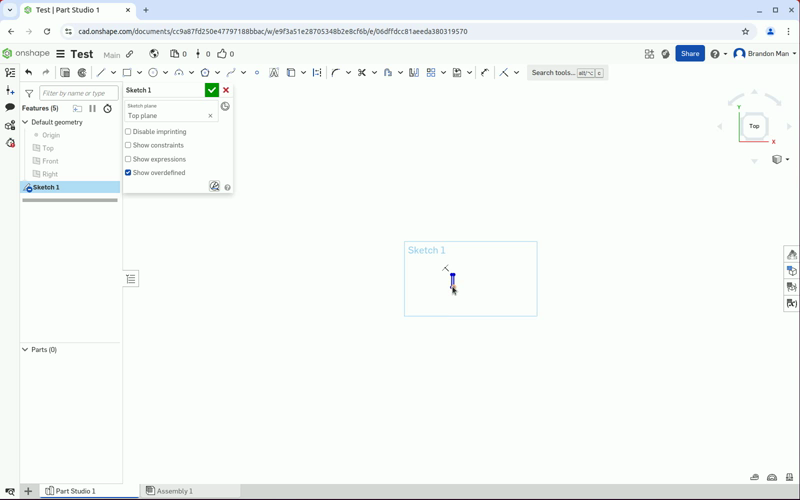
scroll(6)
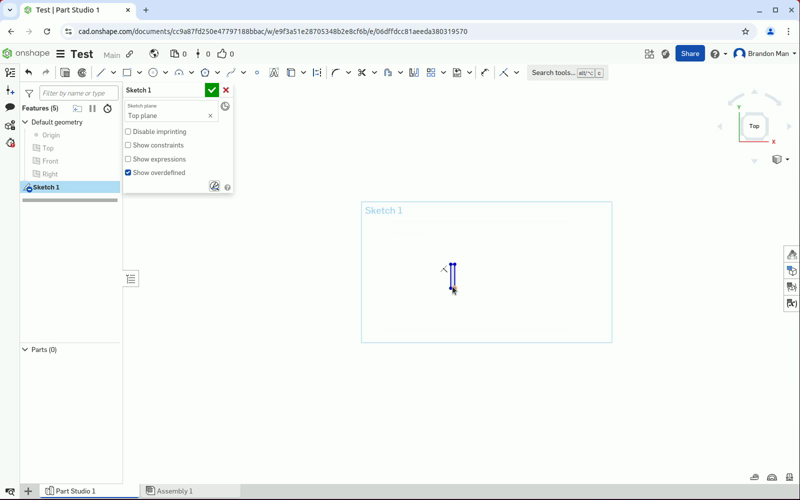
scroll(6)
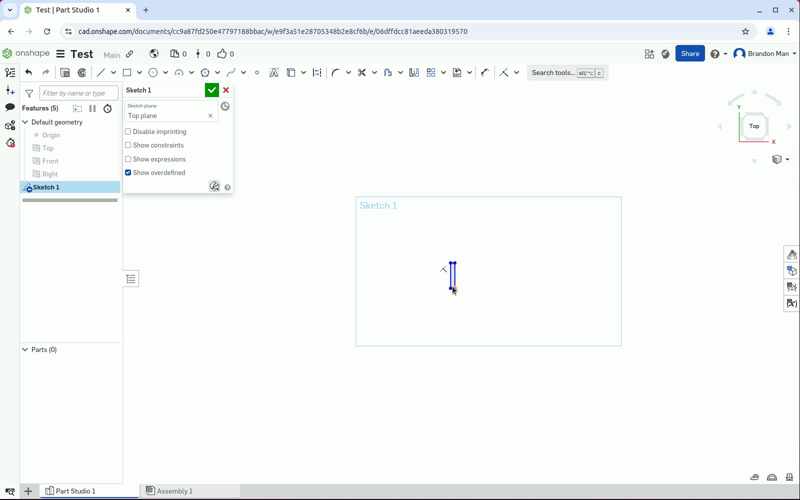
scroll(6)
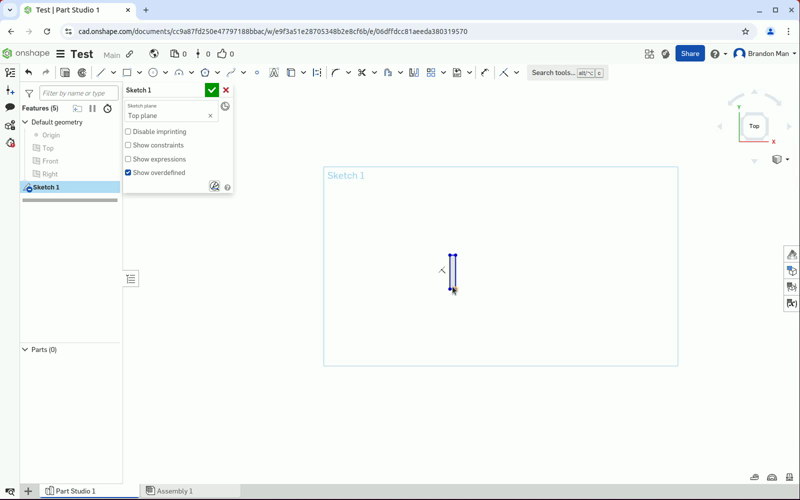
scroll(6)
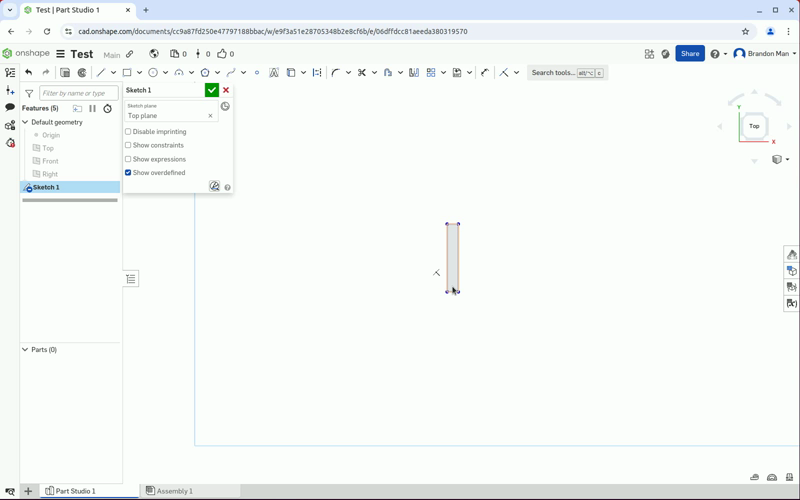
click(452, 286)
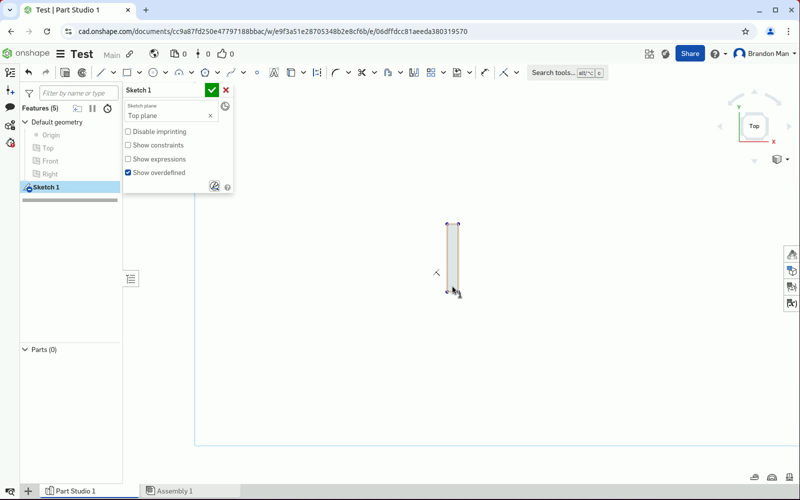
scroll(-6)
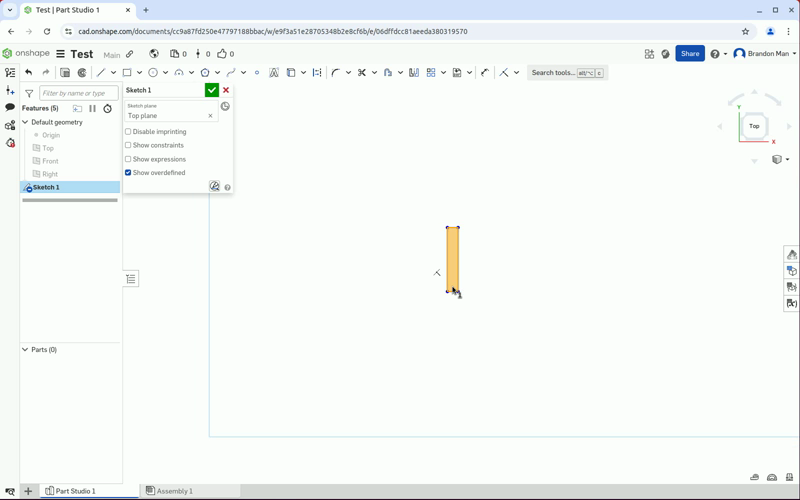
scroll(-6)
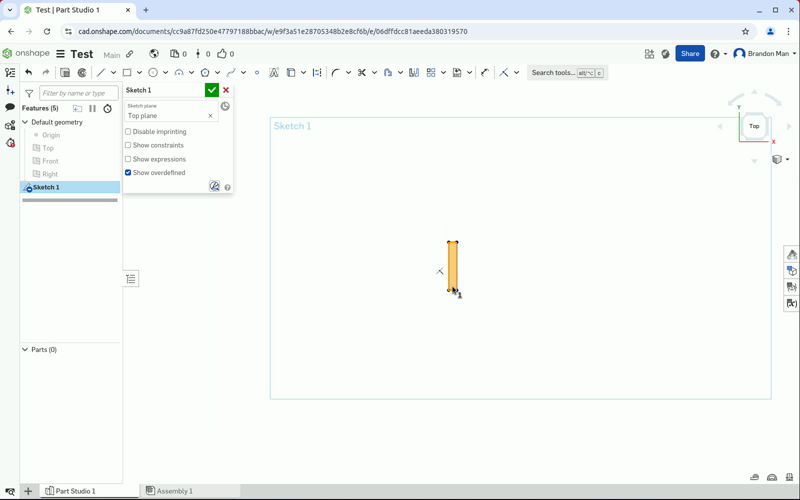
scroll(-6)
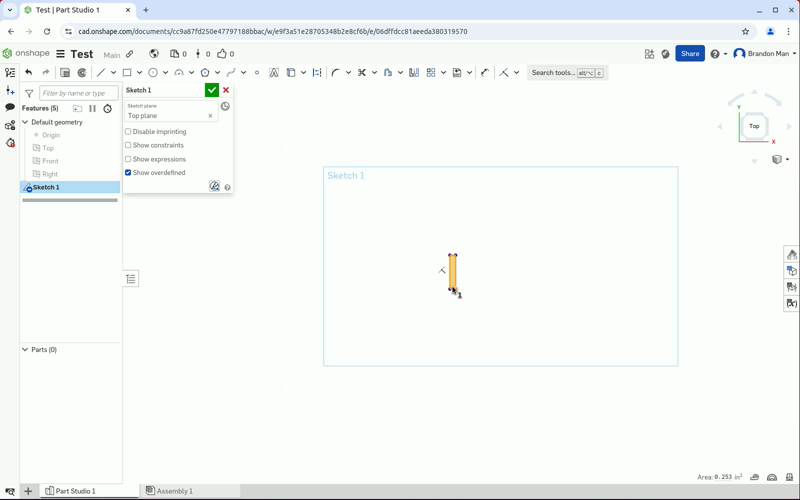
scroll(-6)
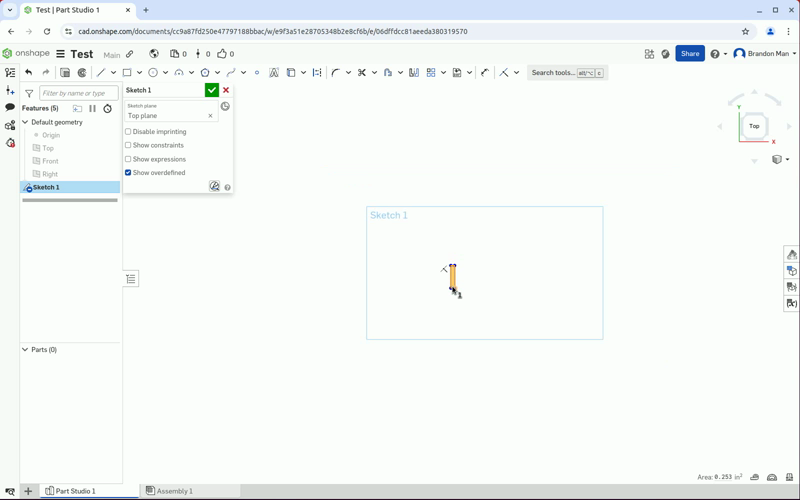
scroll(-6)
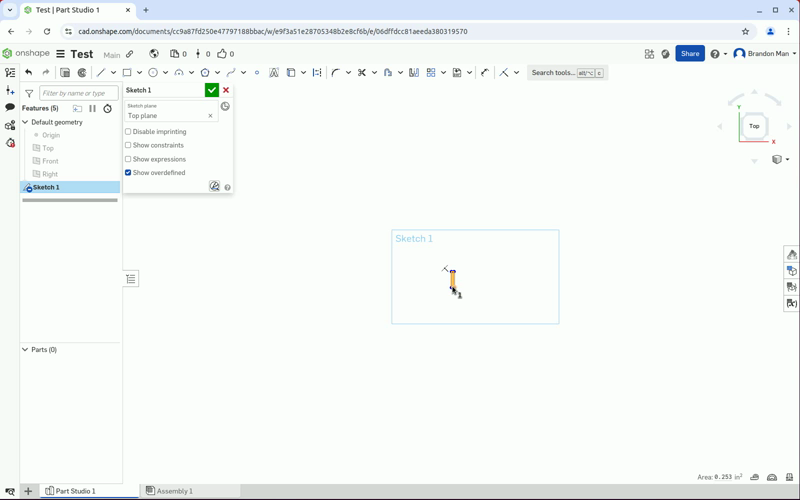
scroll(-6)
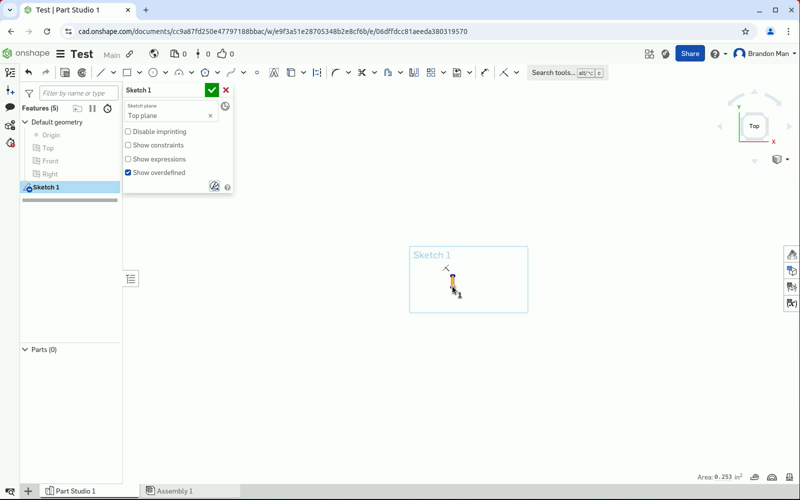
scroll(-6)
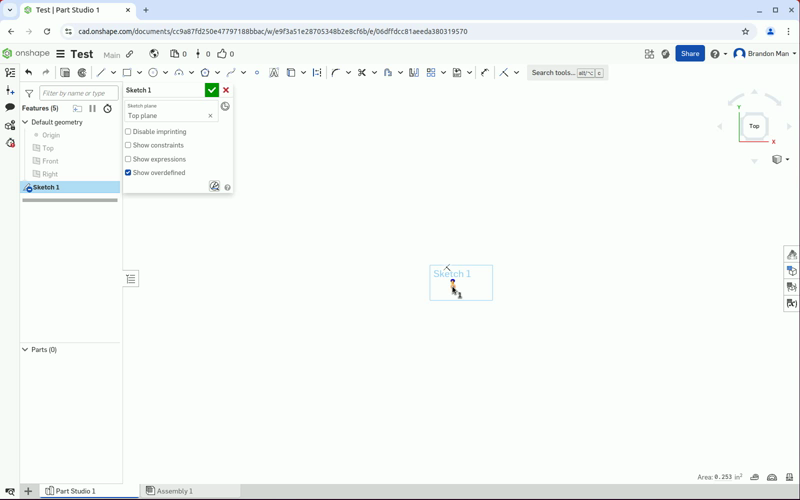
mouse_move(73, 352)
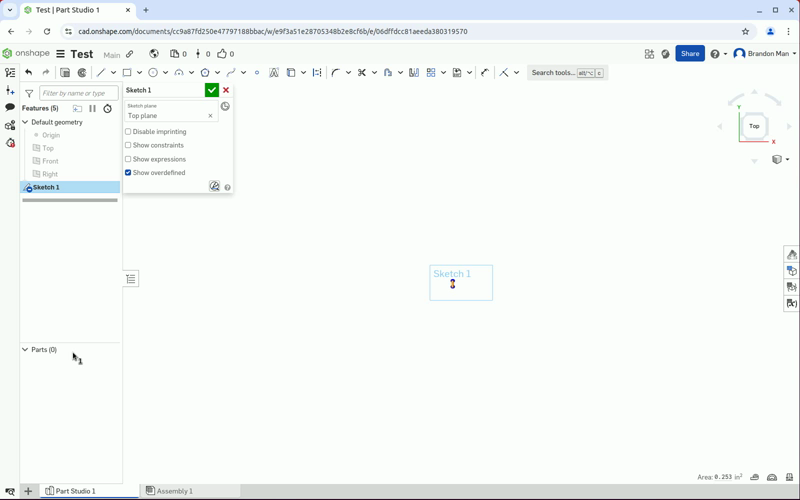
key(shift+y)
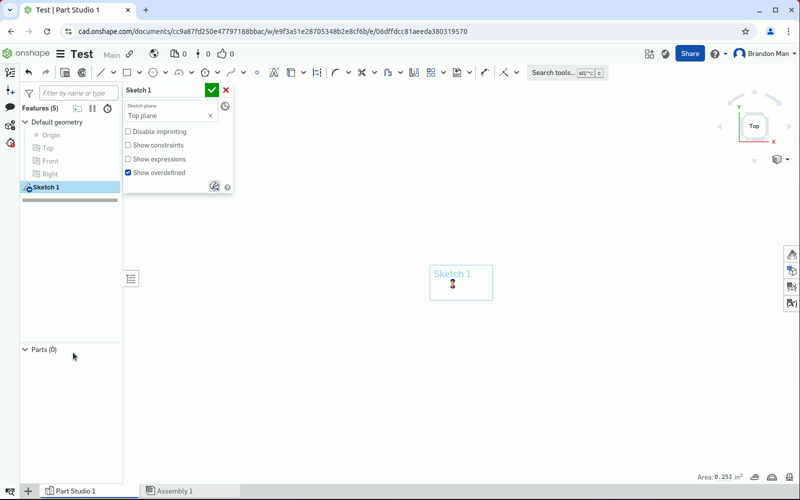
key(shift+e)
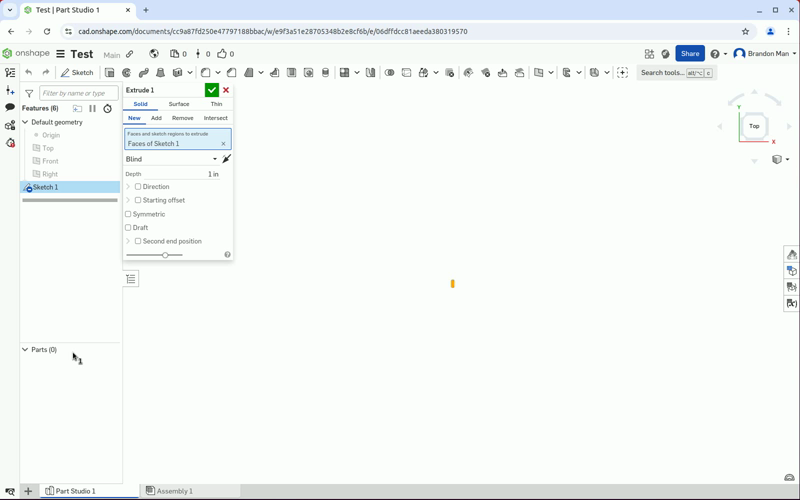
mouse_move(143, 106)
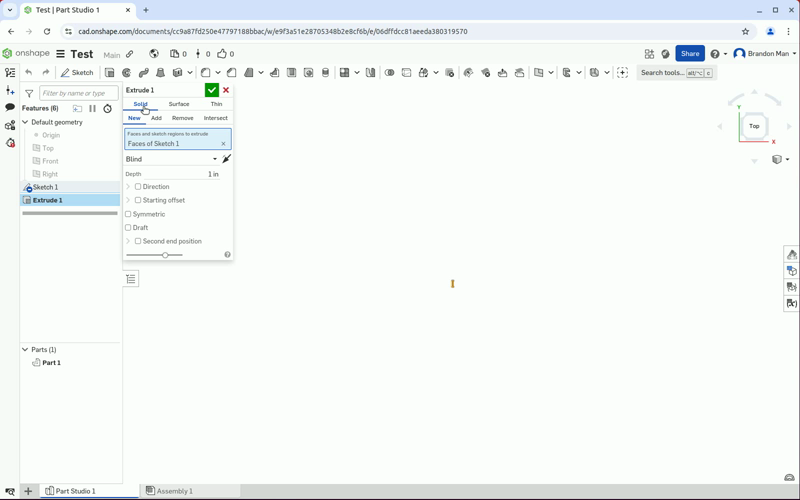
click(143, 106)
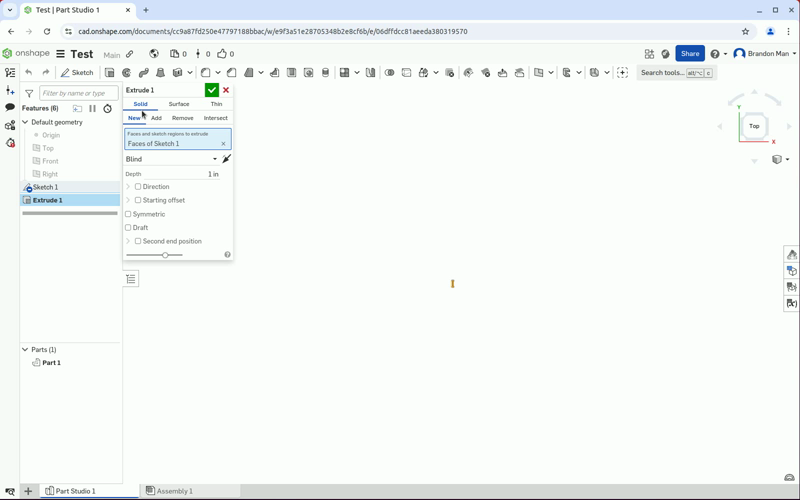
mouse_move(137, 120)
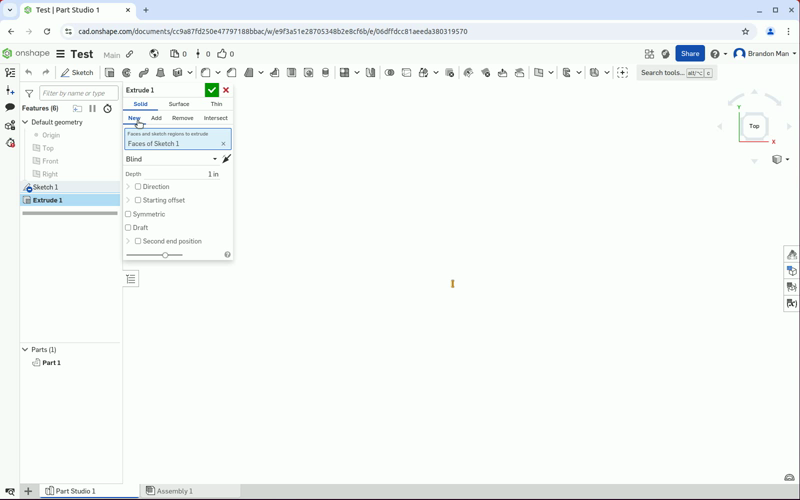
click(137, 120)
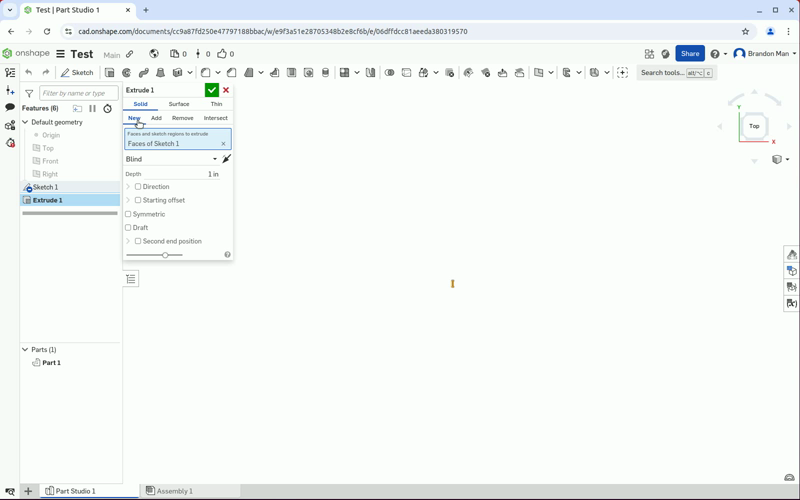
key(tab, 4)
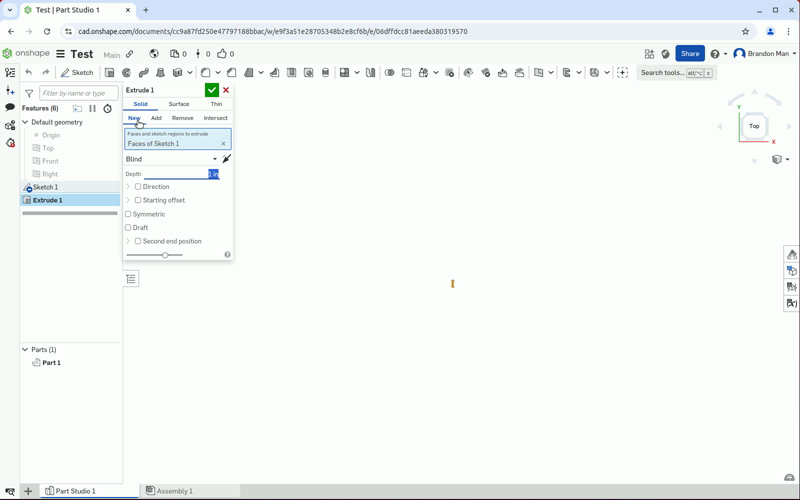
text(0.241)
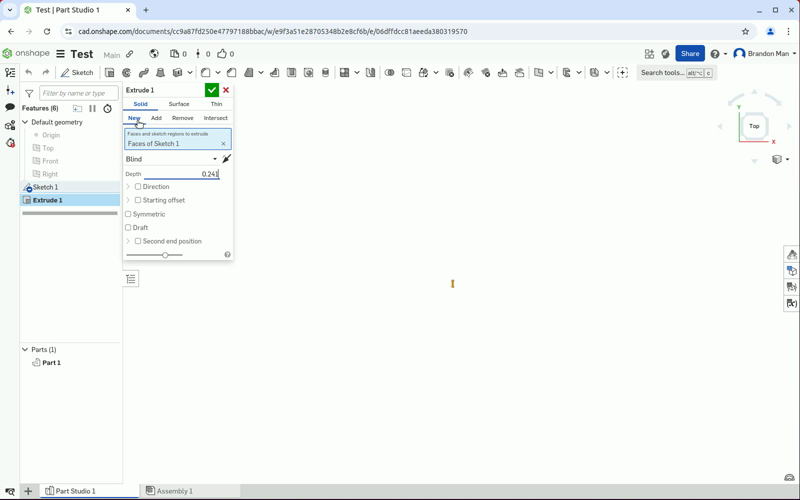
key(enter)
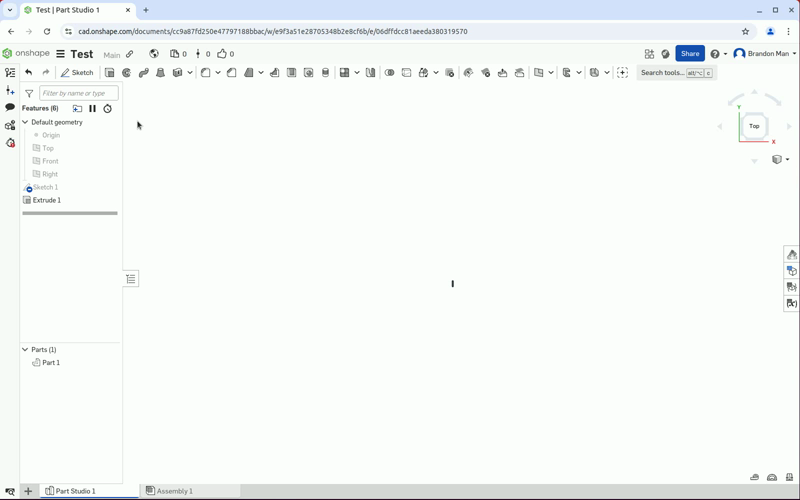
key(shift+h)
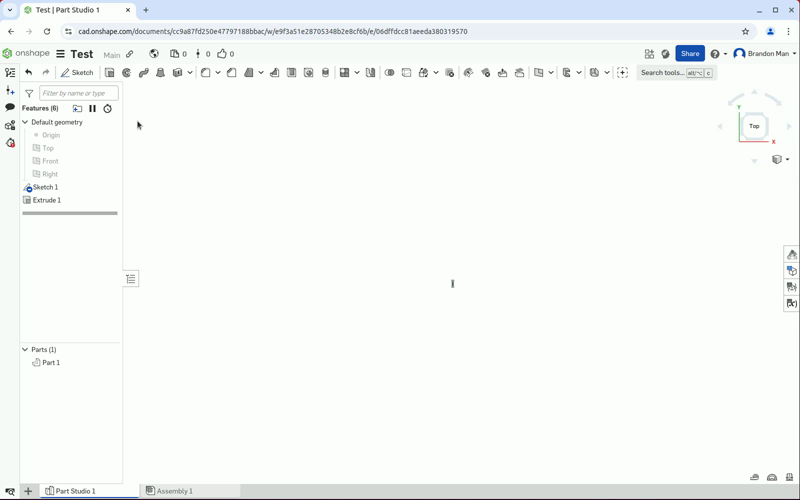
key(shift+h)
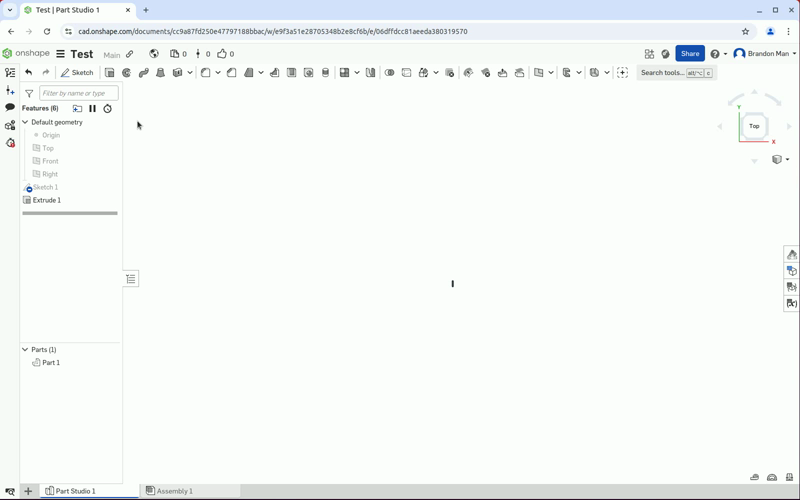
mouse_move(73, 189)
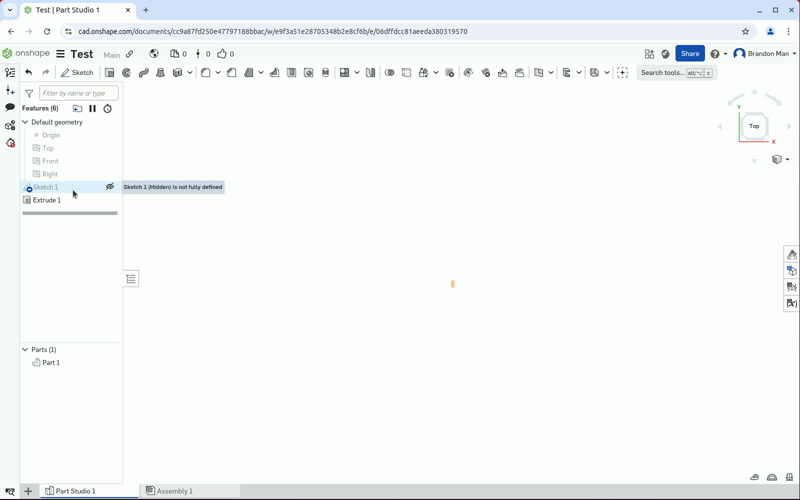
click(73, 189)
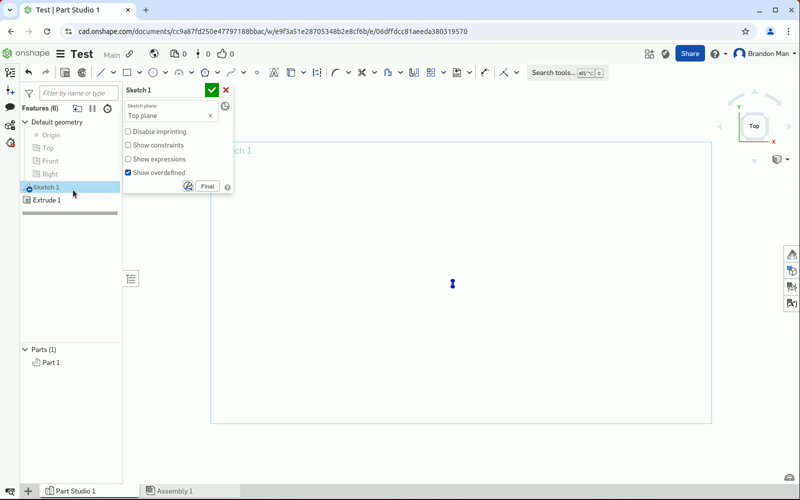
mouse_move(229, 92)
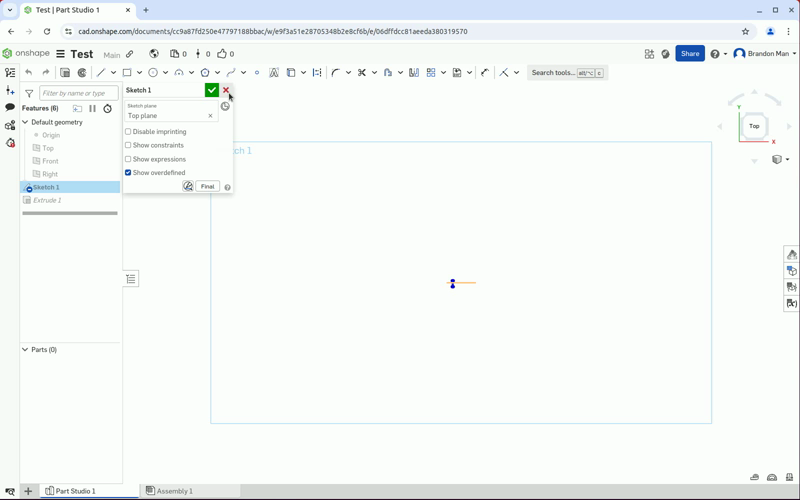
click(229, 92)
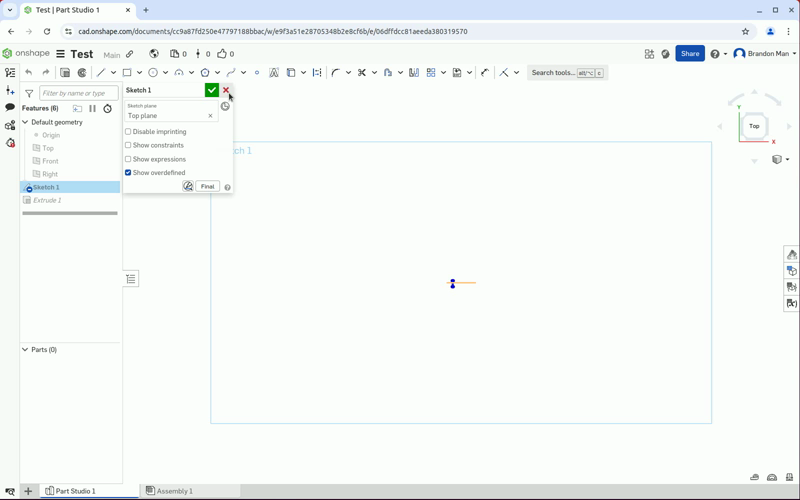
key(shift+s)
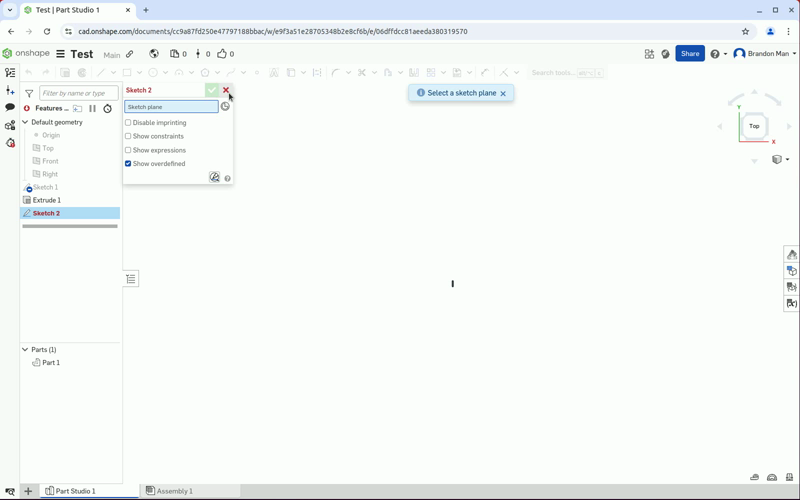
mouse_move(73, 150)
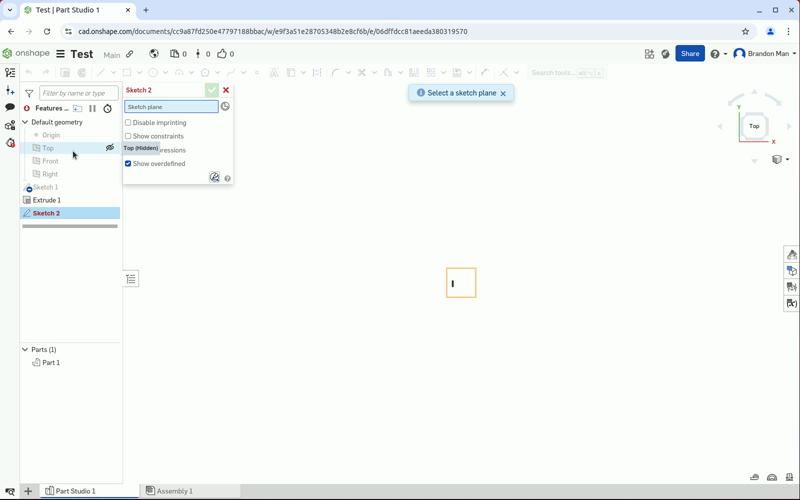
click(73, 150)
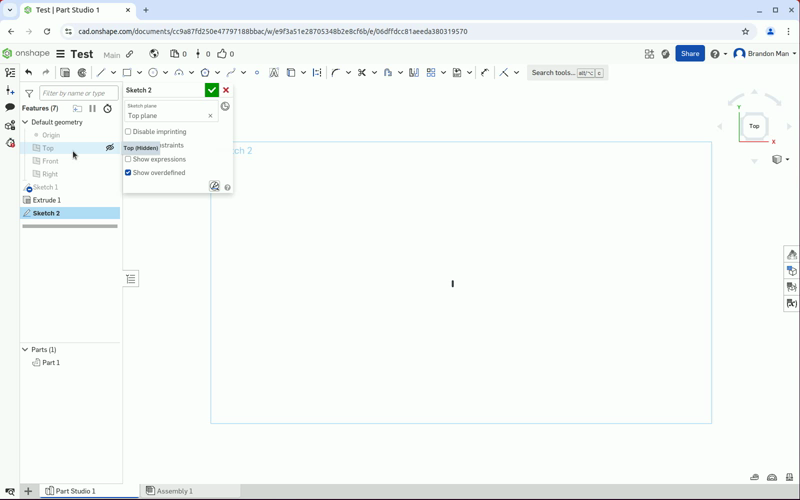
mouse_move(73, 352)
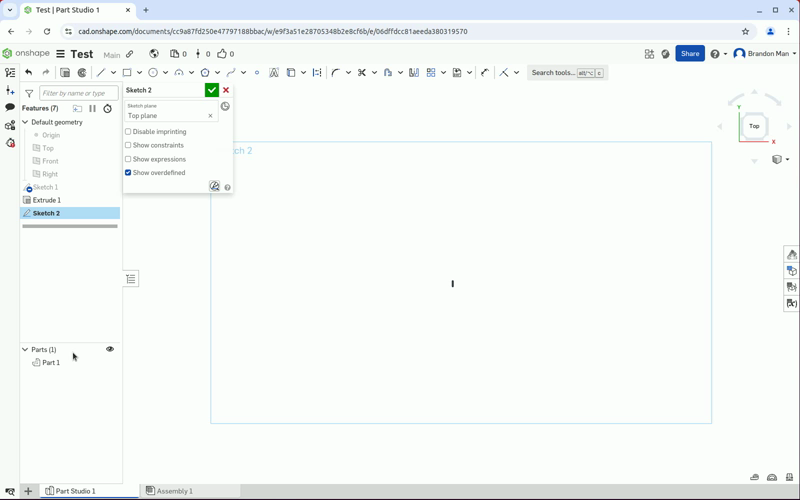
key(y)
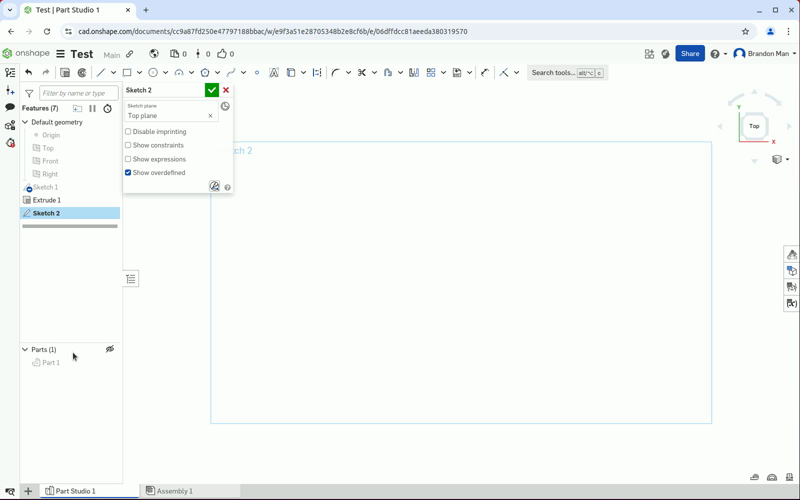
key(l)
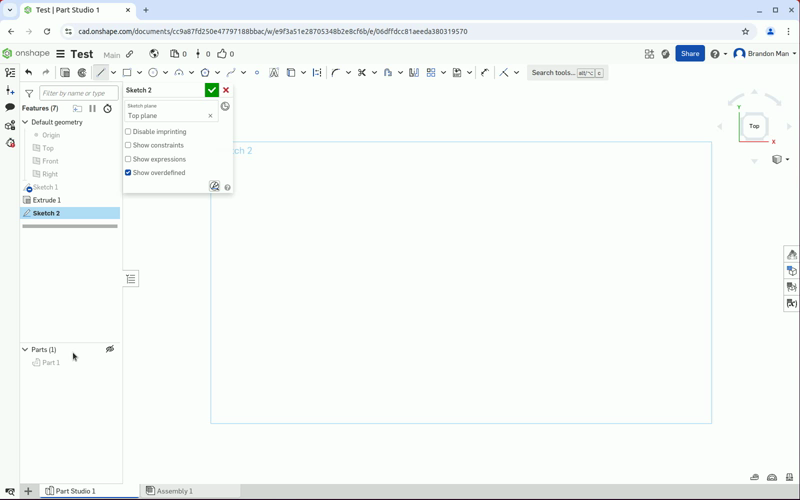
key_down(shift)
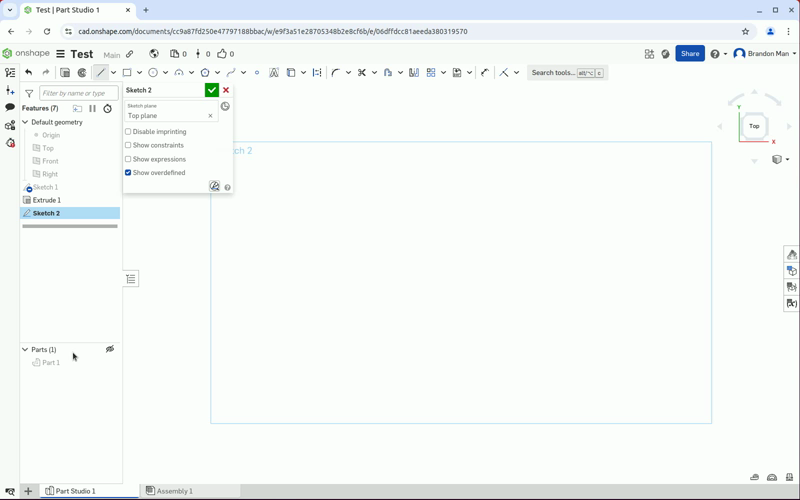
mouse_move(453, 286)
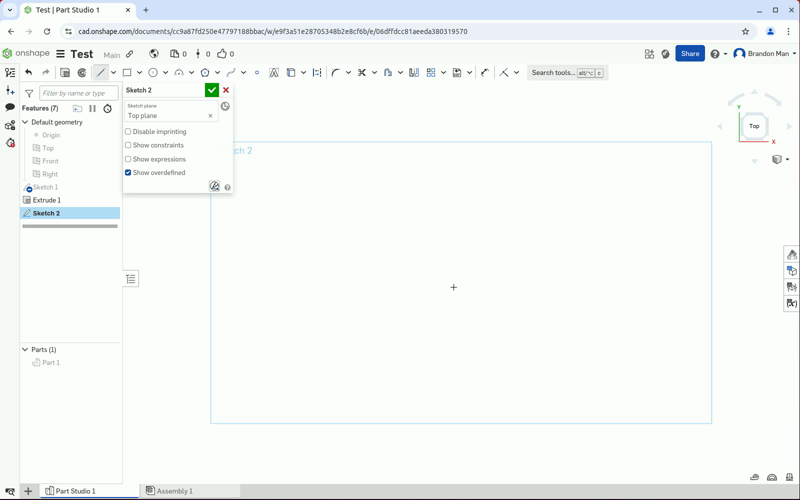
click(453, 286)
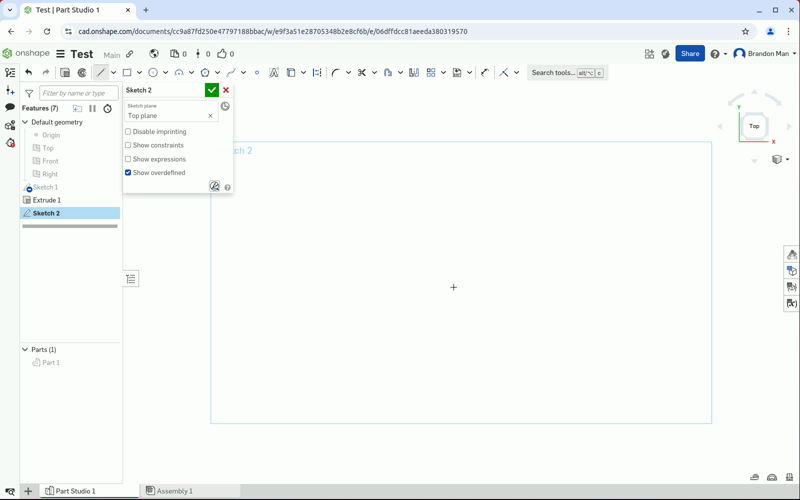
key_up(shift)
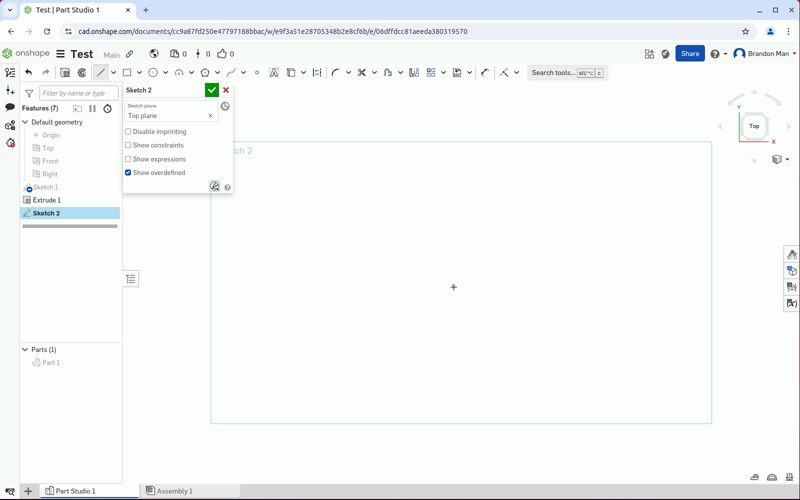
key_down(shift)
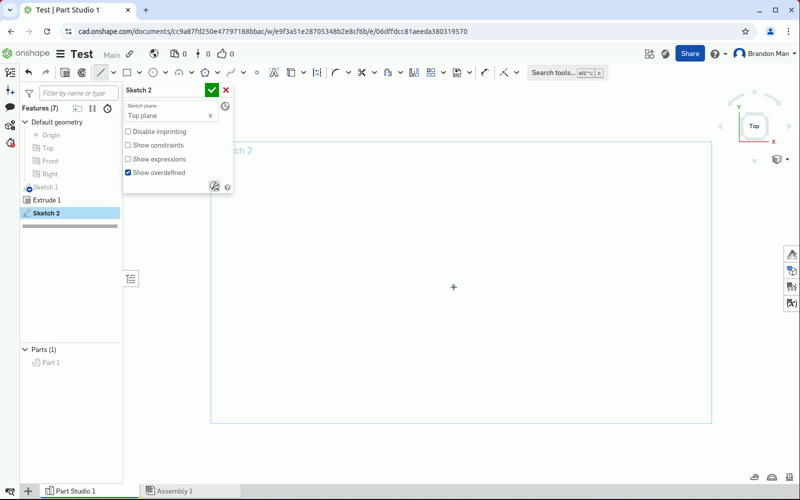
mouse_move(483, 286)
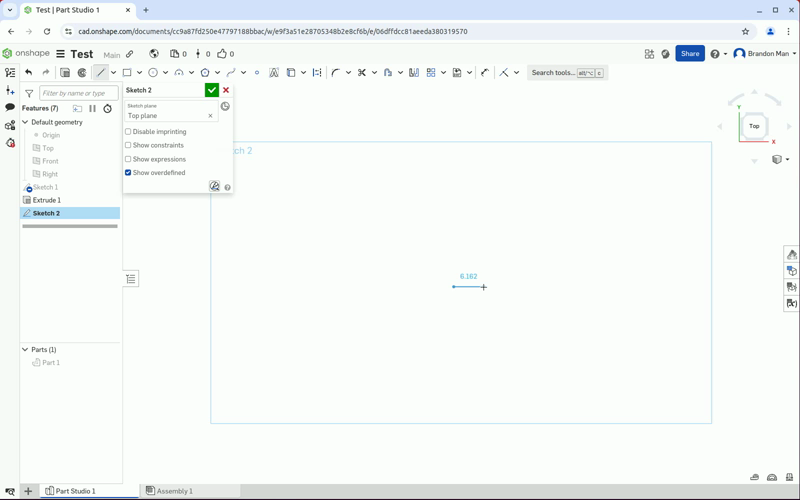
mouse_move(461, 286)
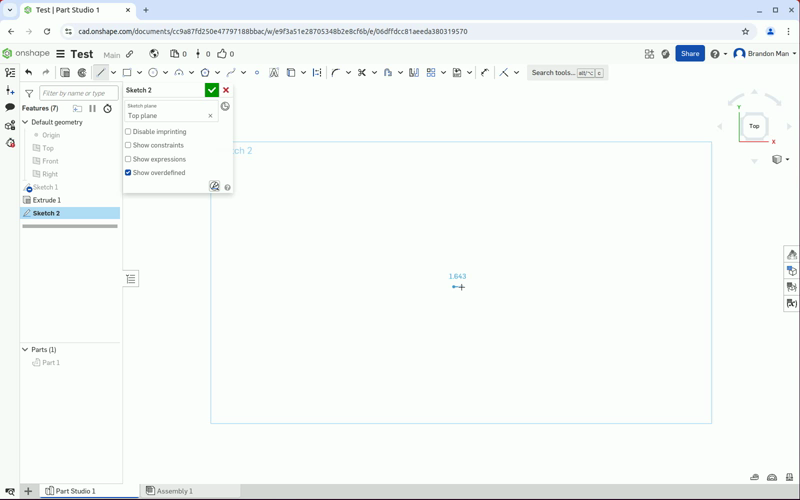
click(461, 286)
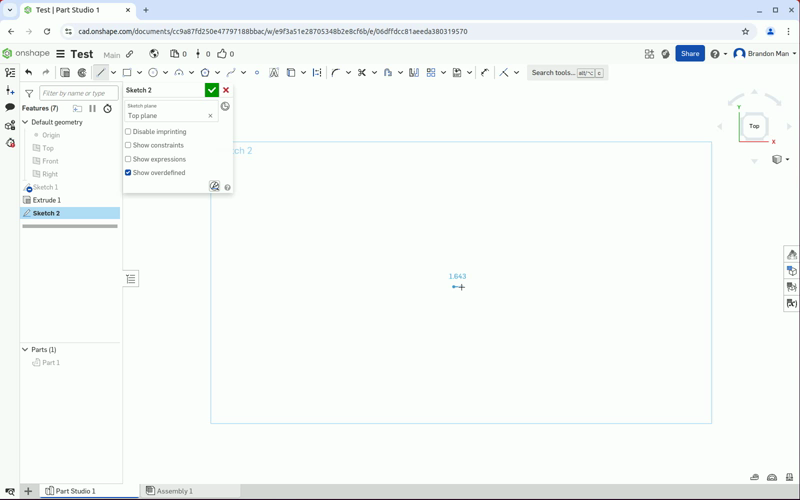
key_up(shift)
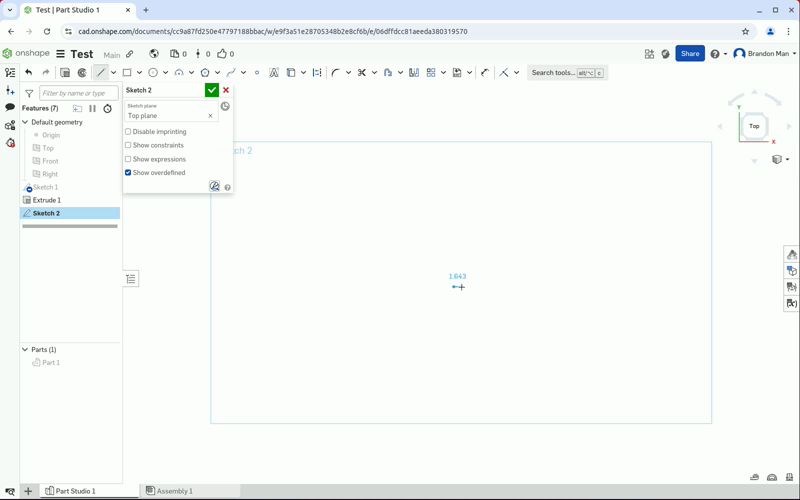
key_down(shift)
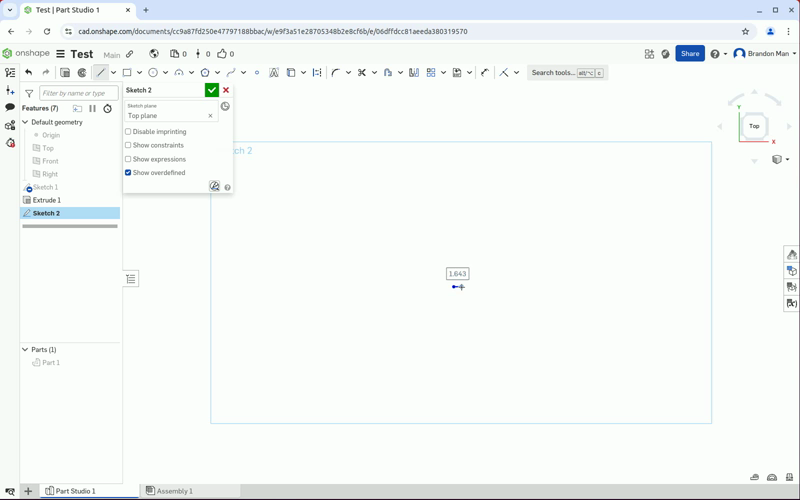
mouse_move(492, 286)
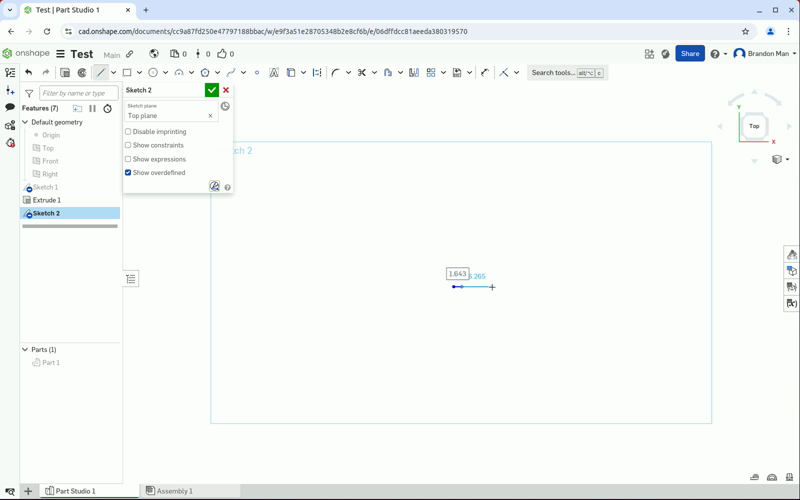
mouse_move(461, 280)
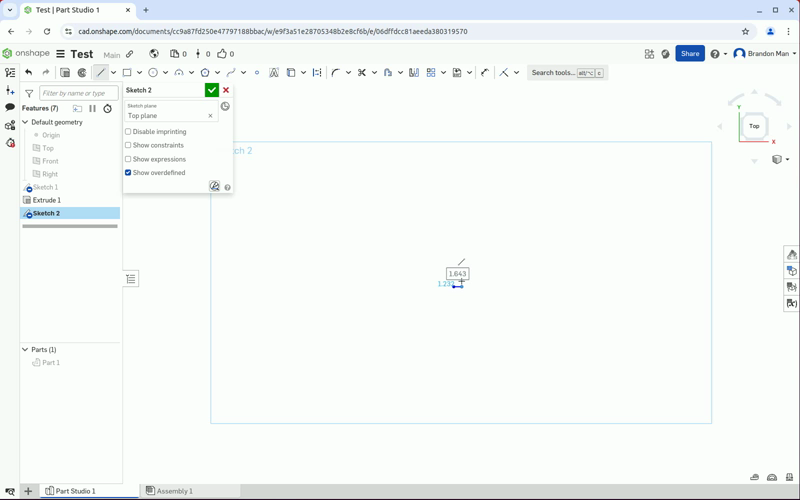
scroll(6)
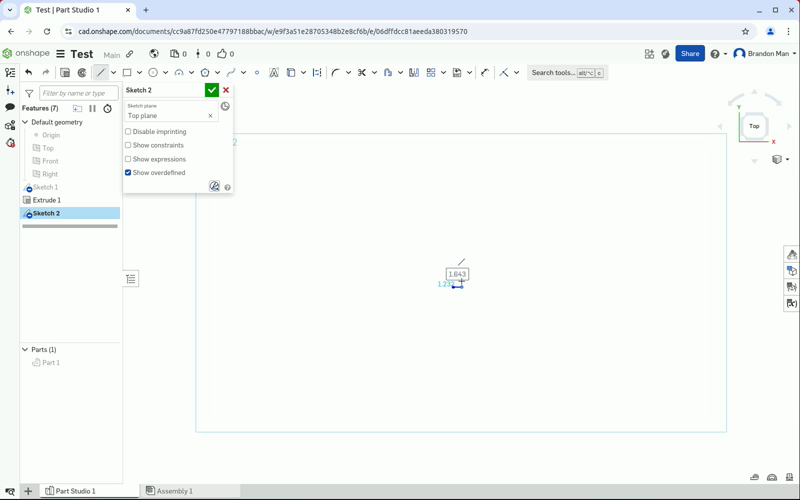
scroll(6)
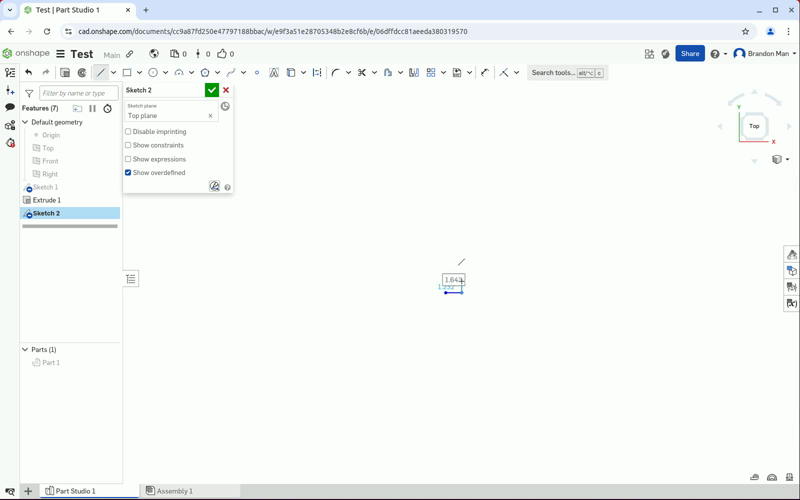
scroll(6)
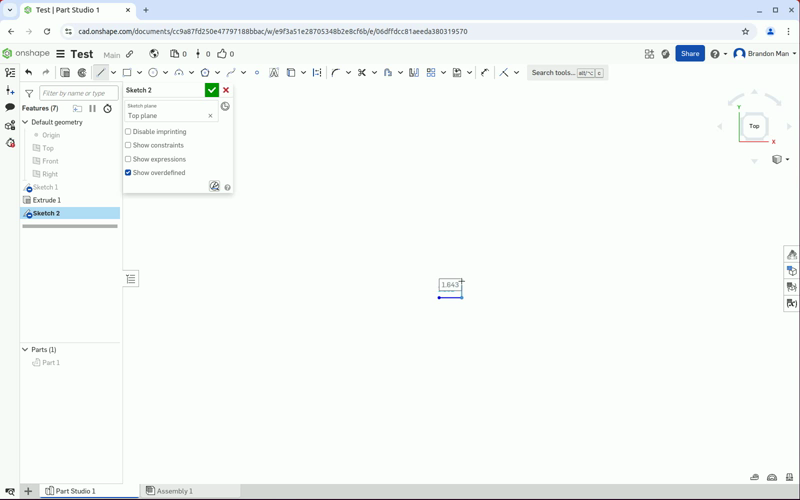
scroll(6)
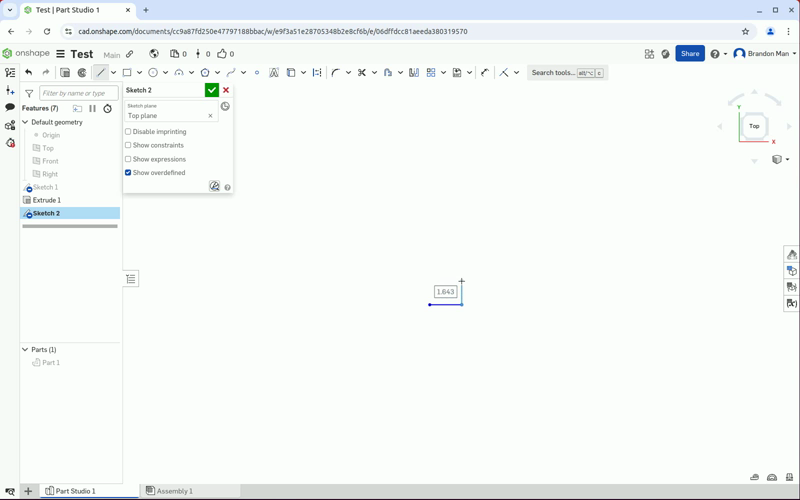
scroll(6)
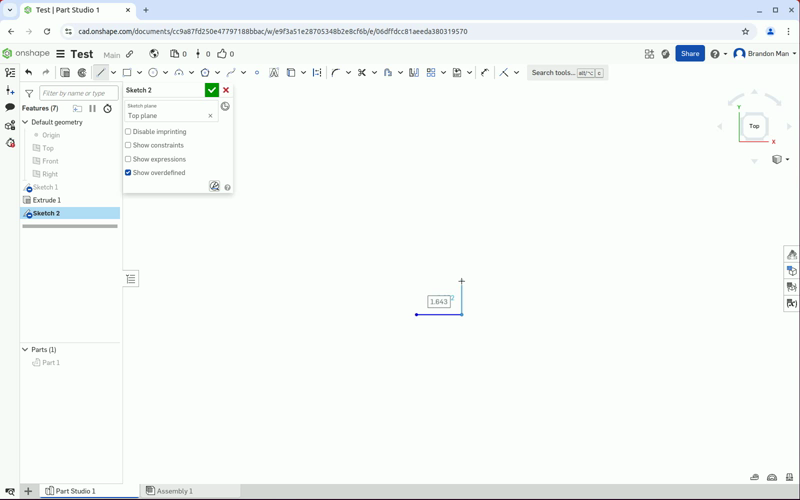
scroll(6)
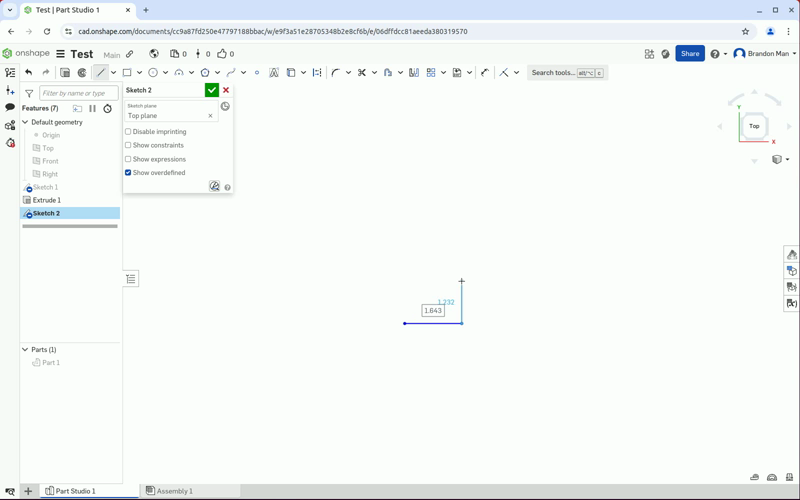
scroll(6)
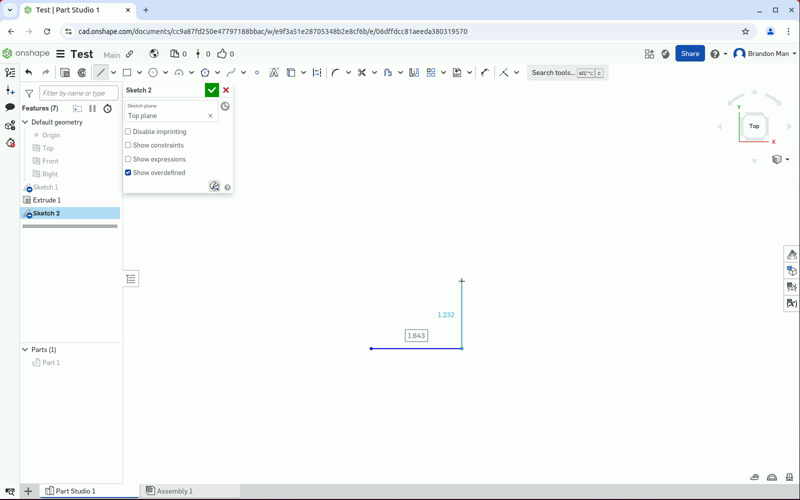
click(461, 280)
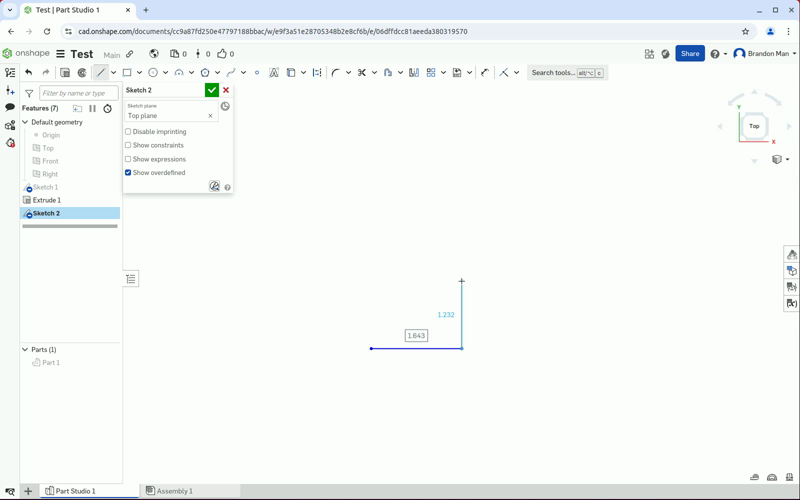
scroll(-6)
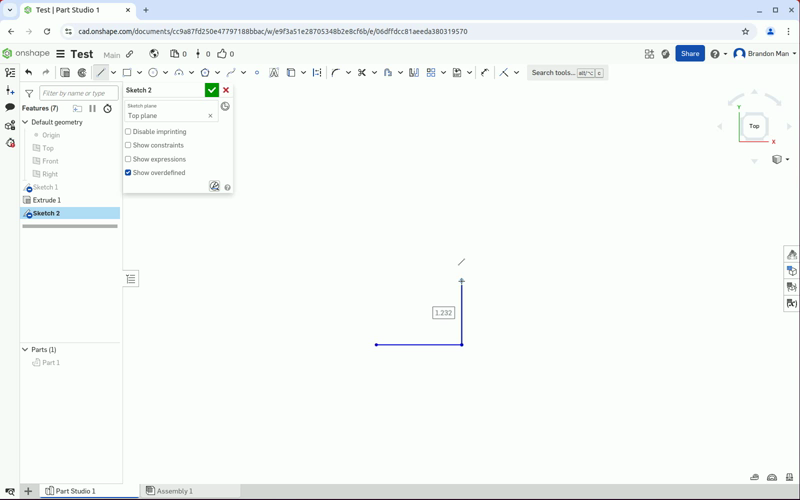
scroll(-6)
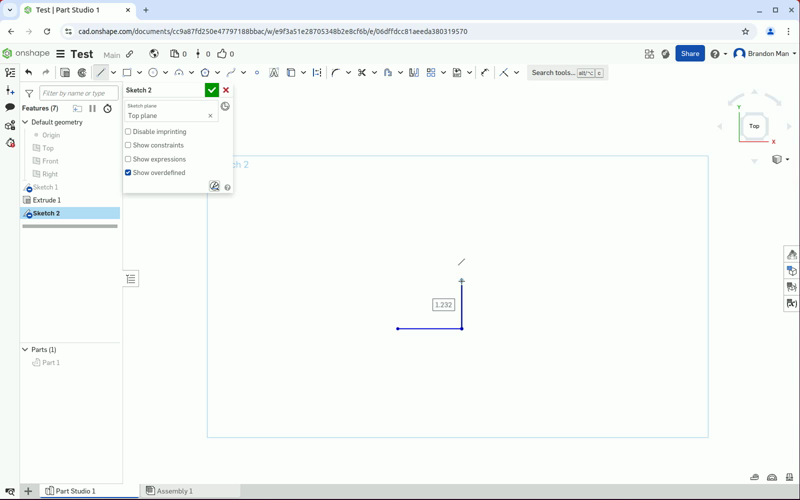
scroll(-6)
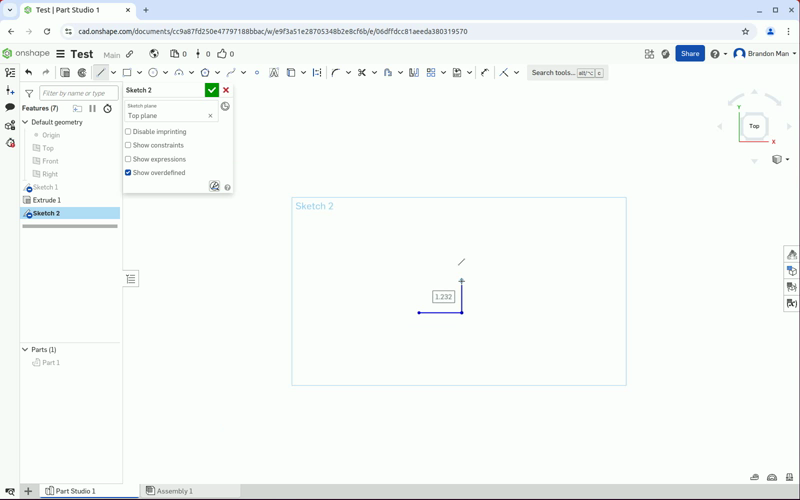
scroll(-6)
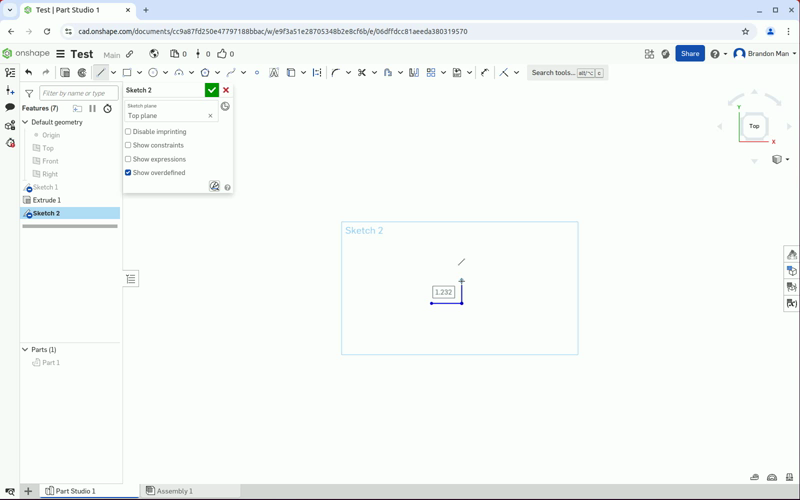
scroll(-6)
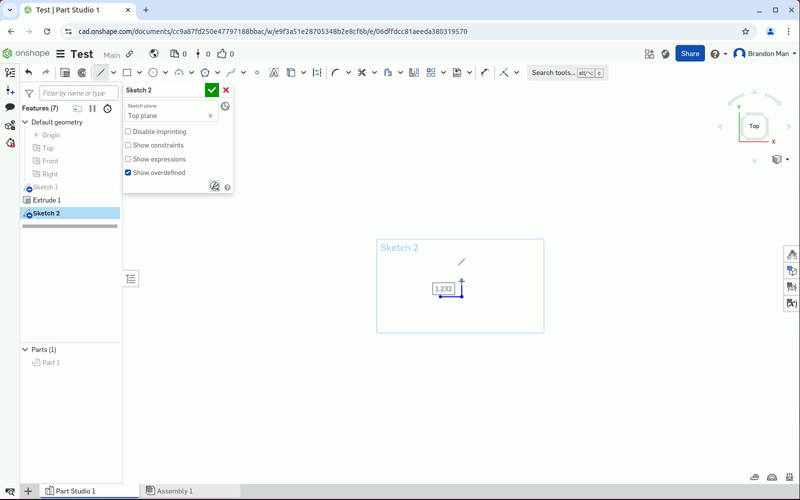
scroll(-6)
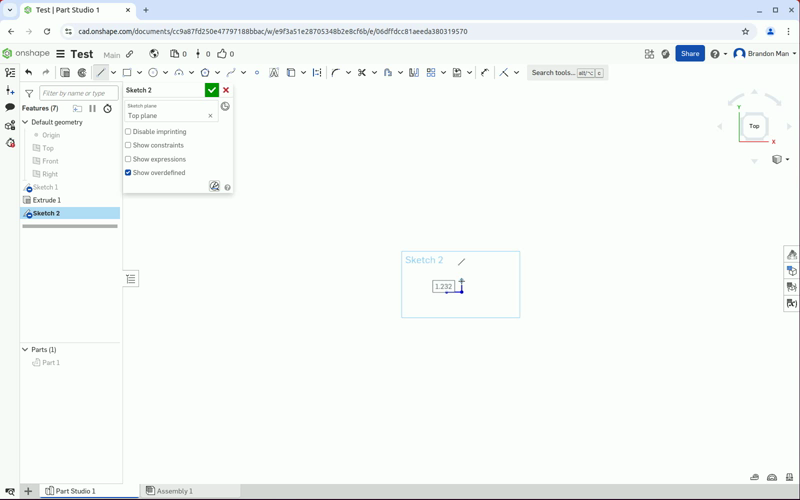
scroll(-6)
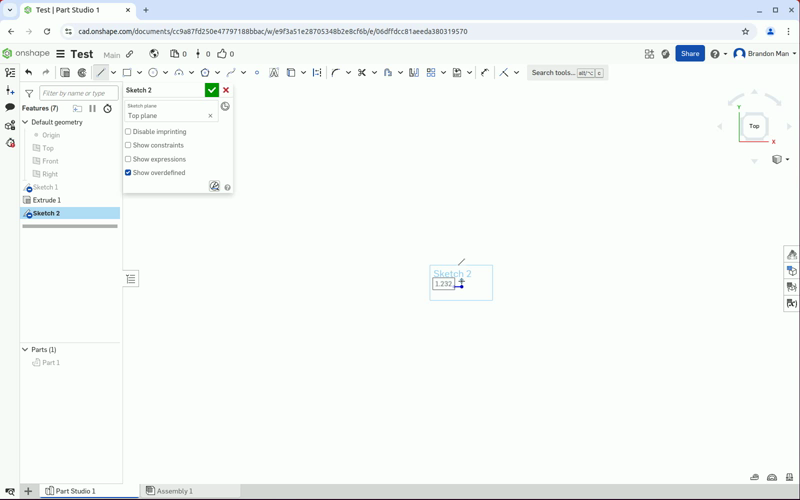
key_up(shift)
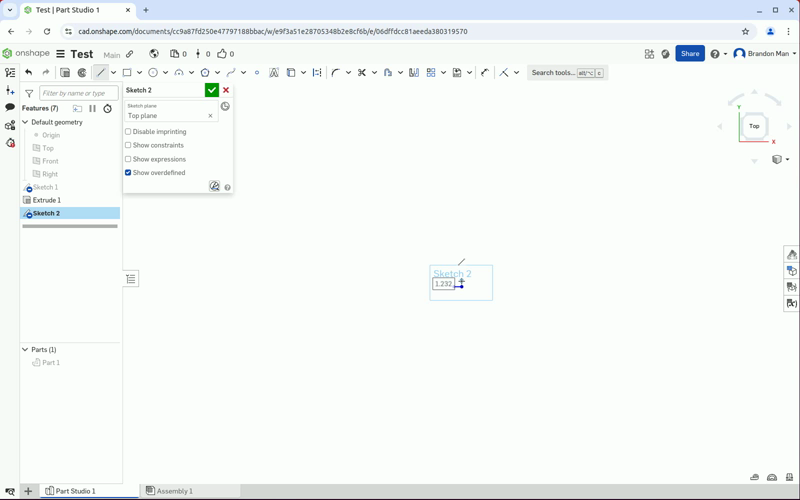
key_down(shift)
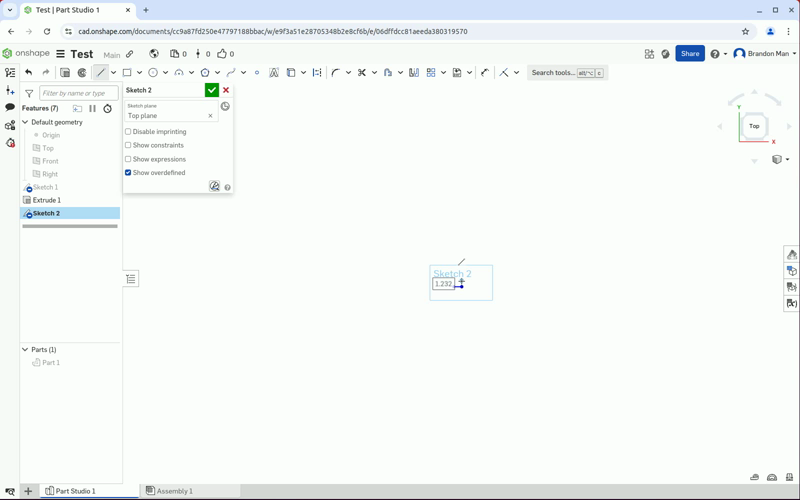
mouse_move(492, 280)
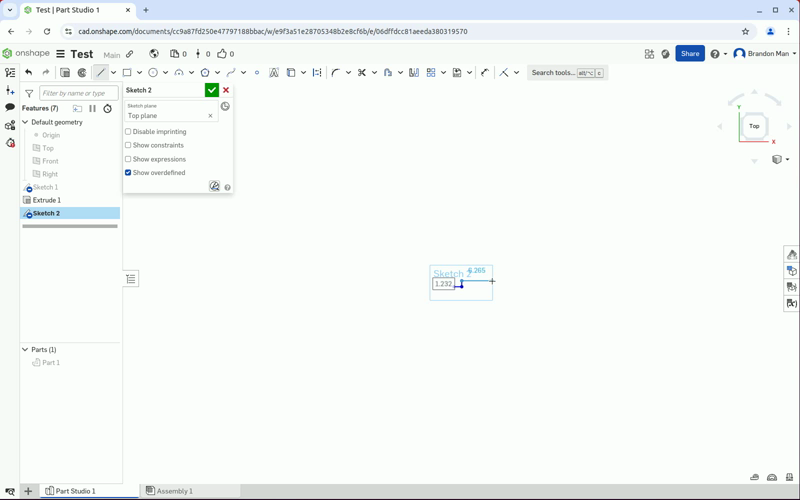
mouse_move(453, 280)
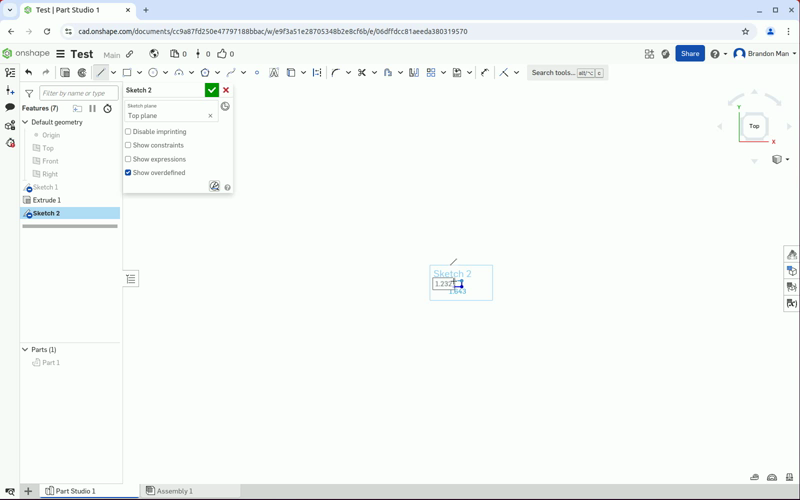
click(453, 280)
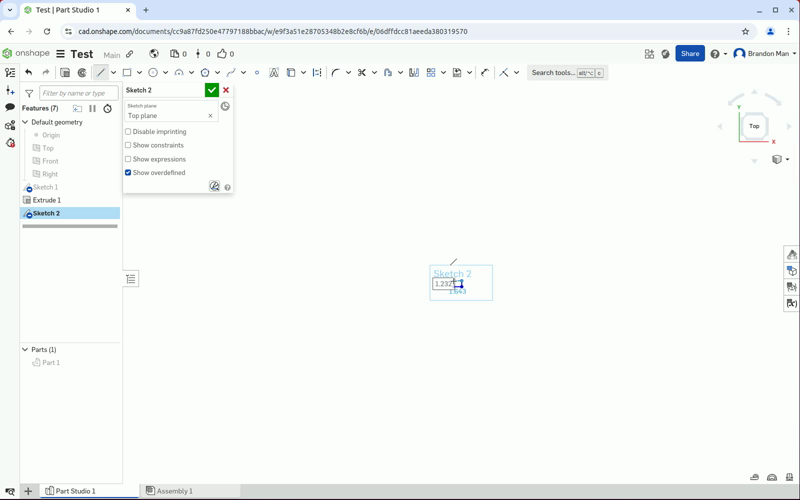
key_up(shift)
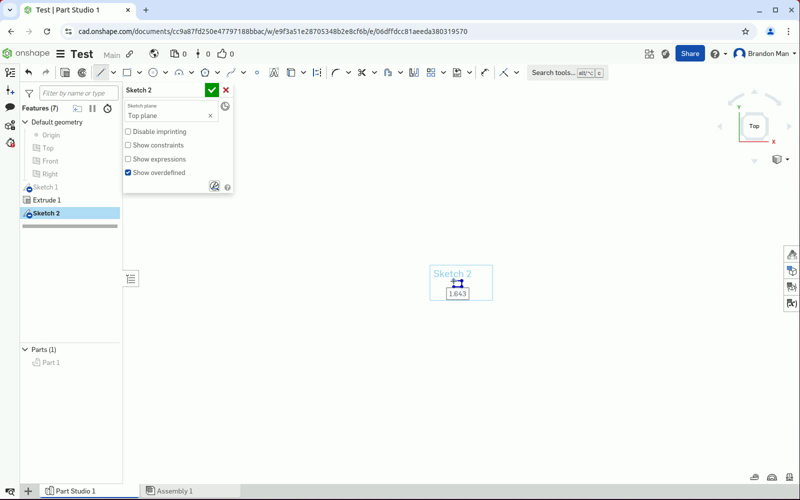
key_down(shift)
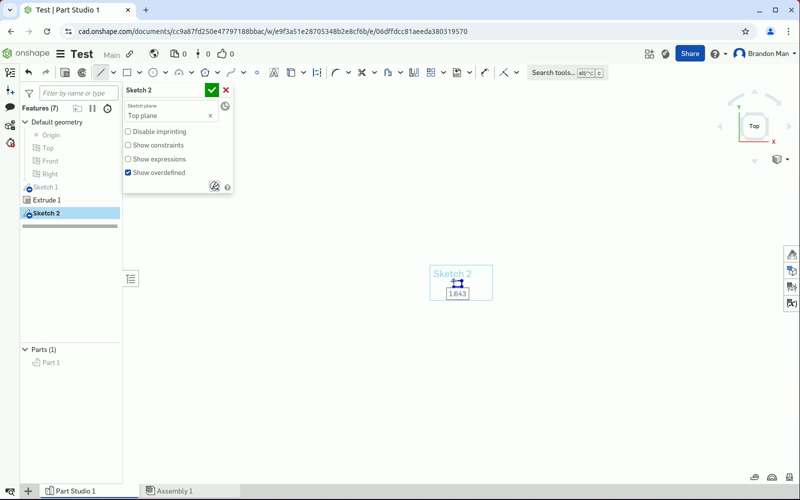
mouse_move(483, 280)
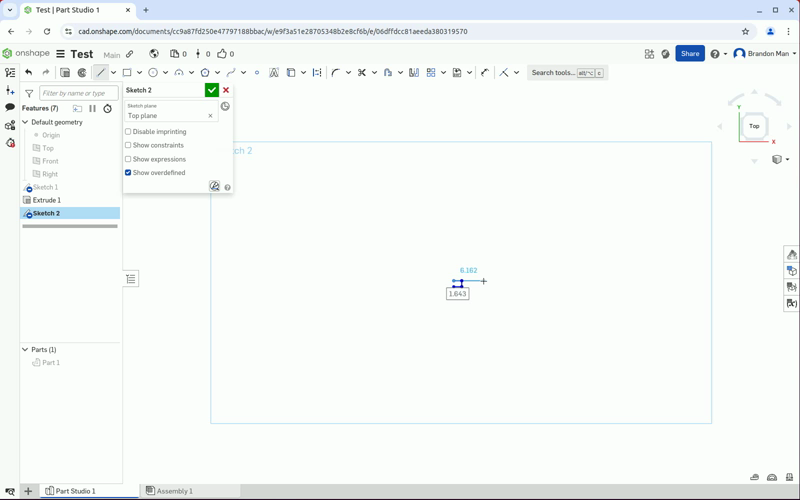
mouse_move(453, 285)
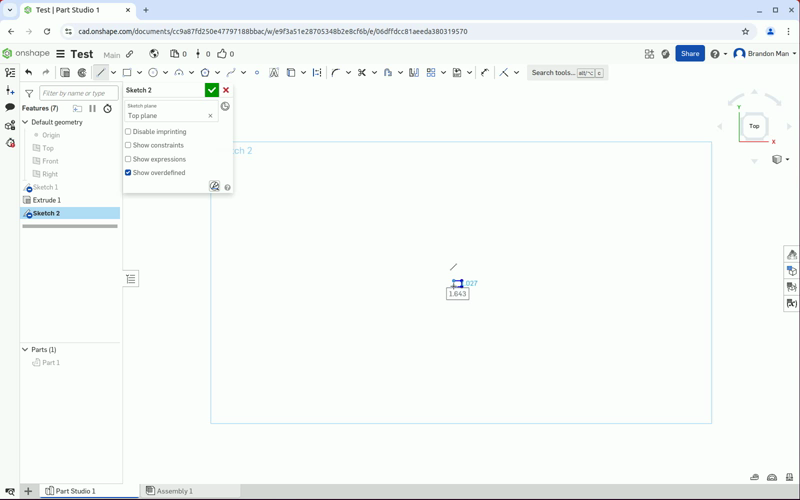
scroll(6)
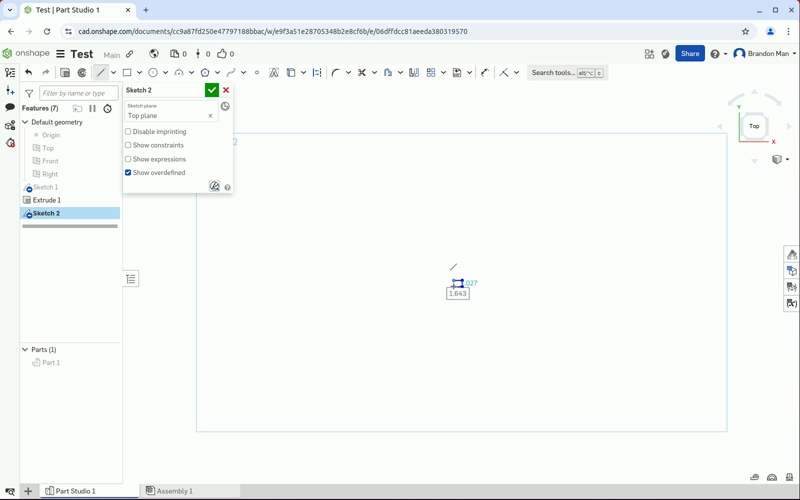
scroll(6)
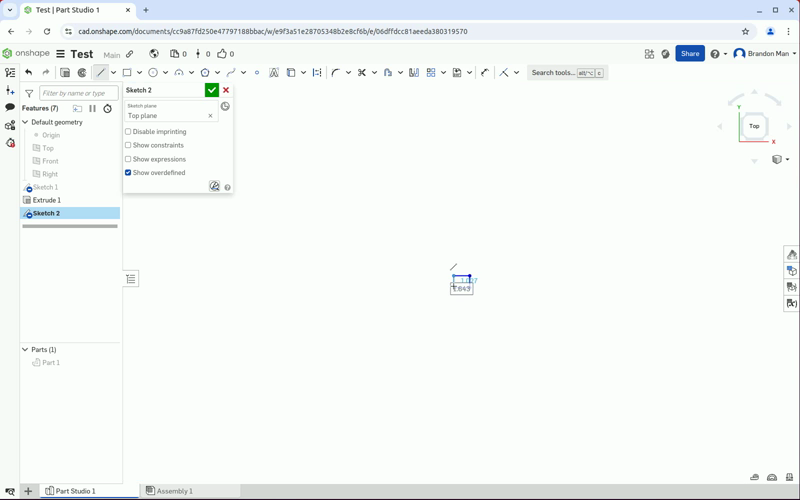
scroll(6)
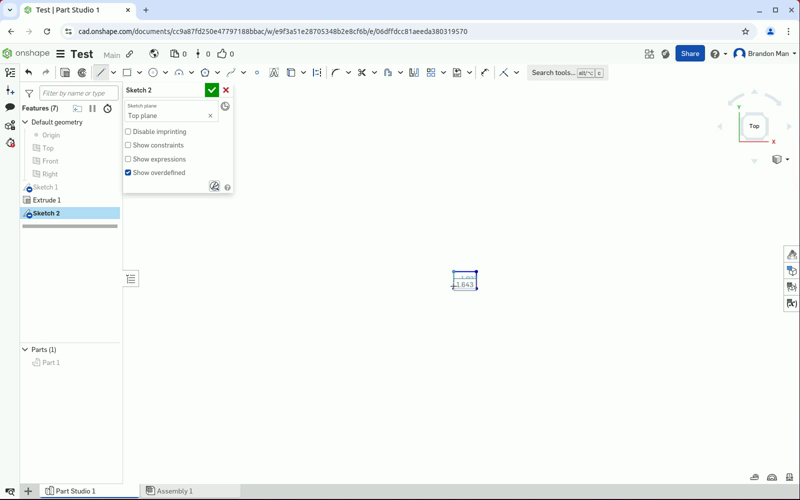
scroll(6)
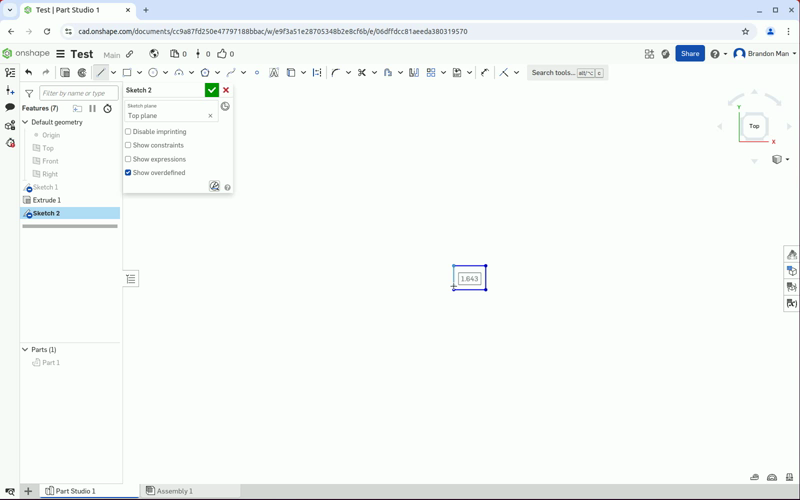
scroll(6)
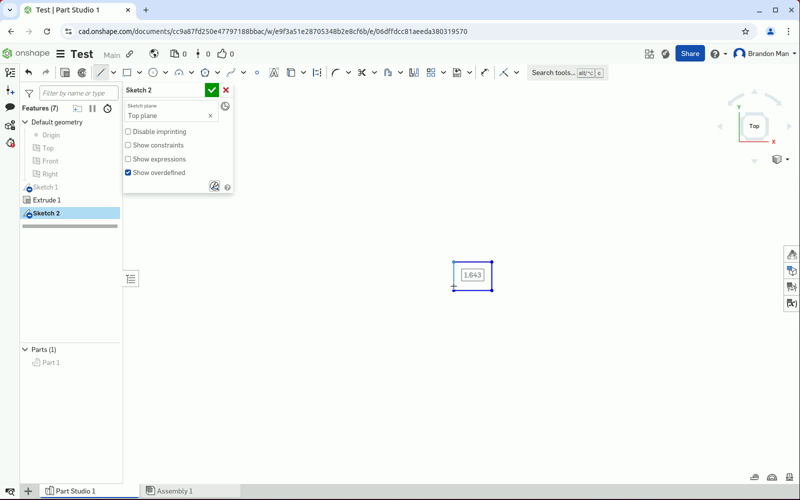
scroll(6)
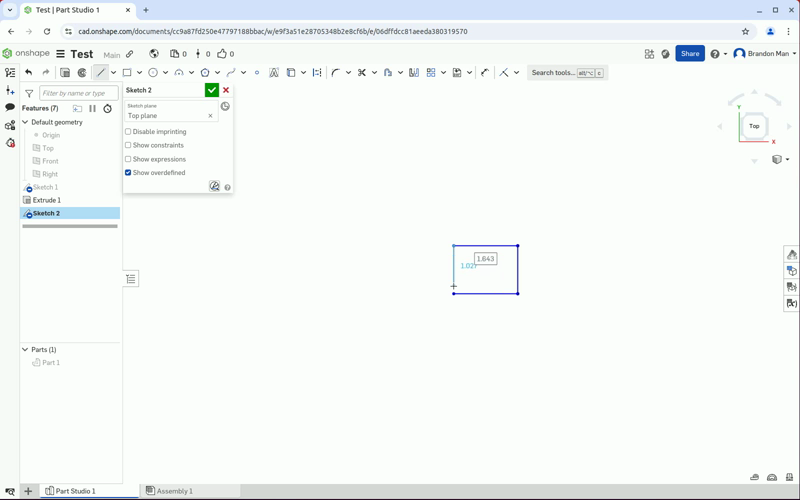
scroll(6)
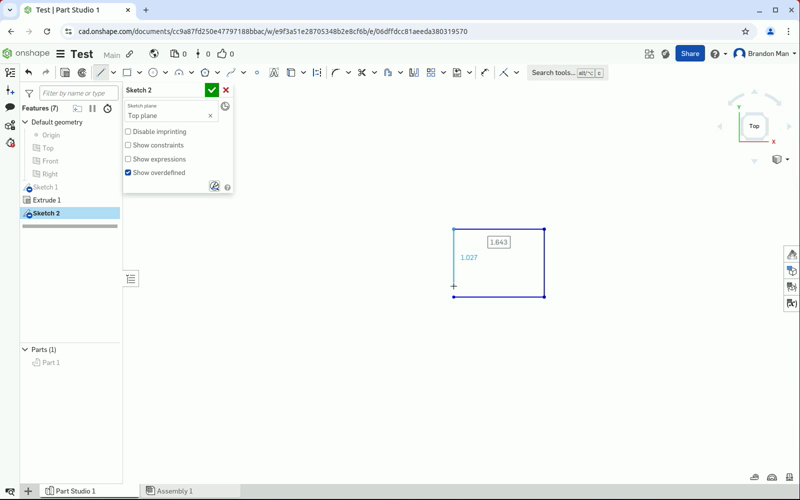
click(453, 285)
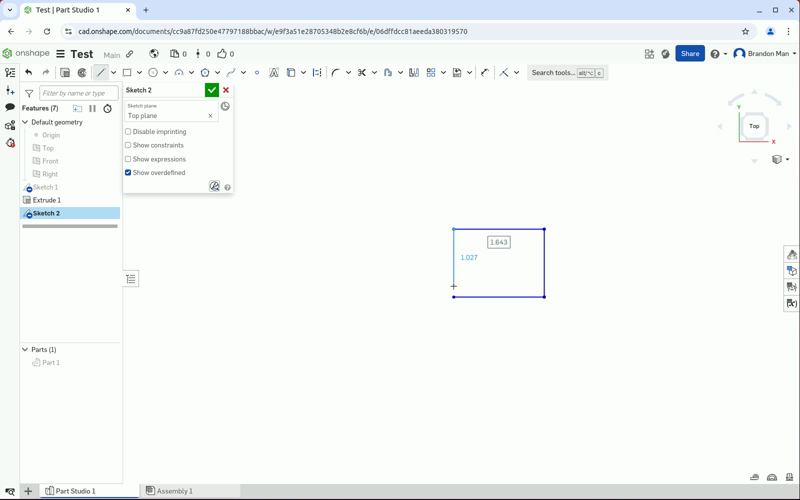
scroll(-6)
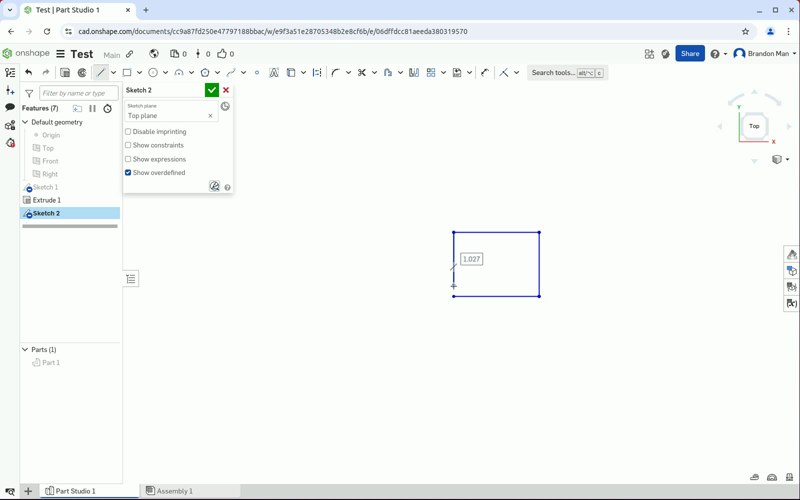
scroll(-6)
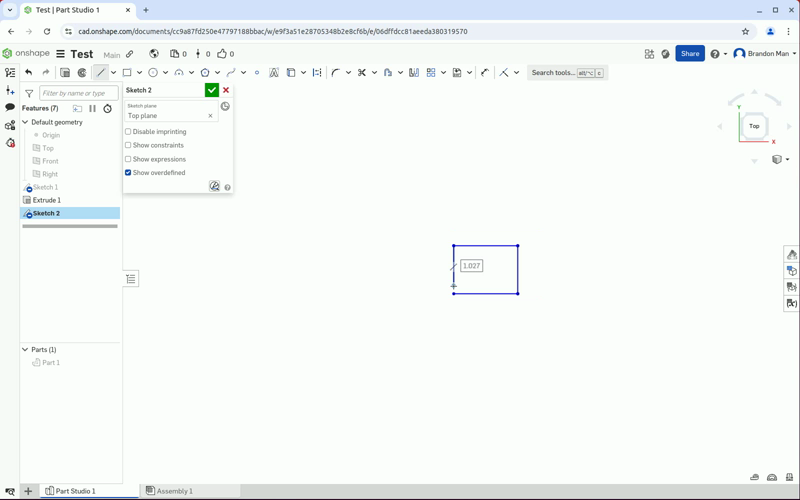
scroll(-6)
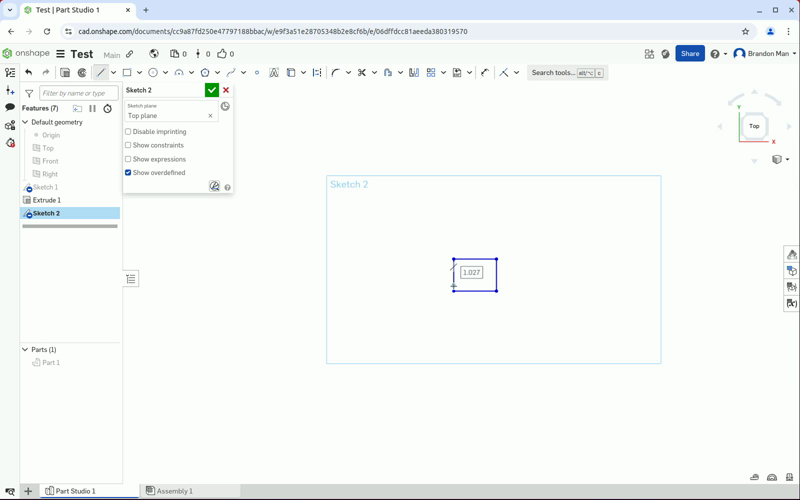
scroll(-6)
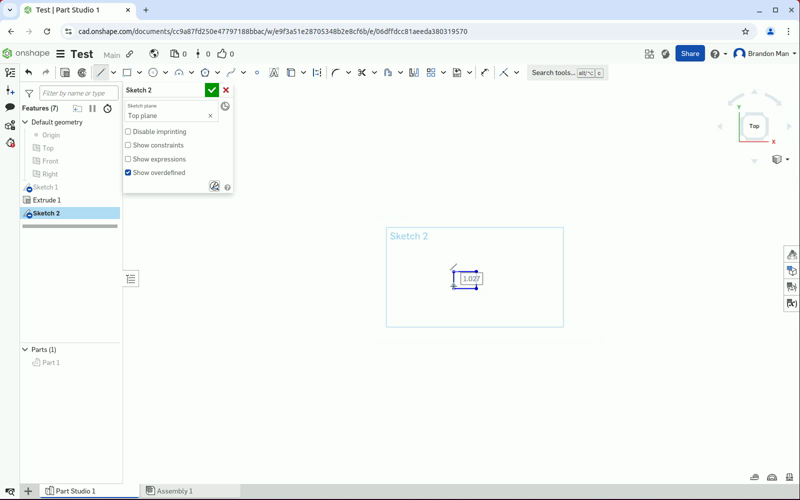
scroll(-6)
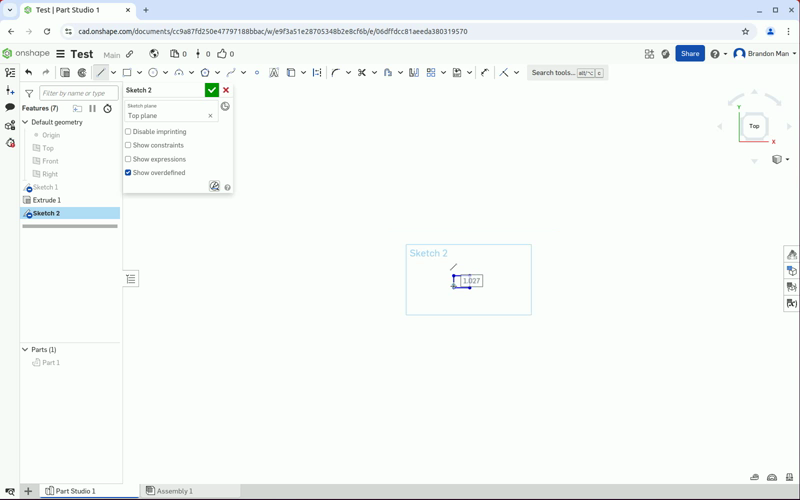
scroll(-6)
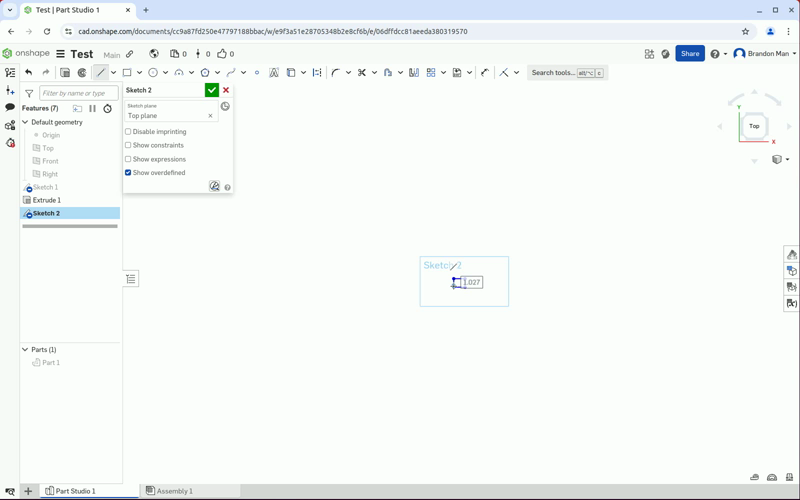
scroll(-6)
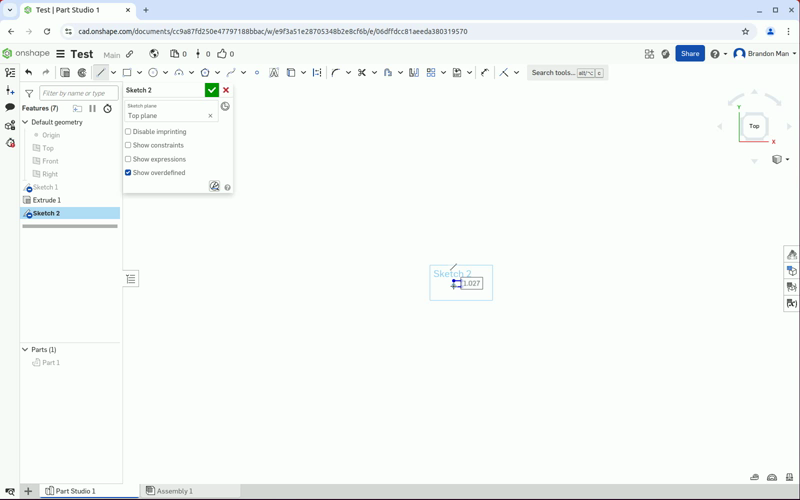
key_up(shift)
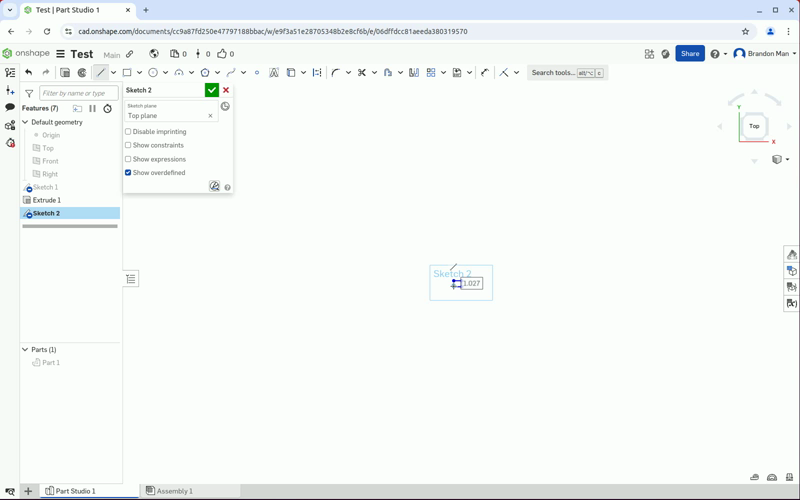
mouse_move(483, 285)
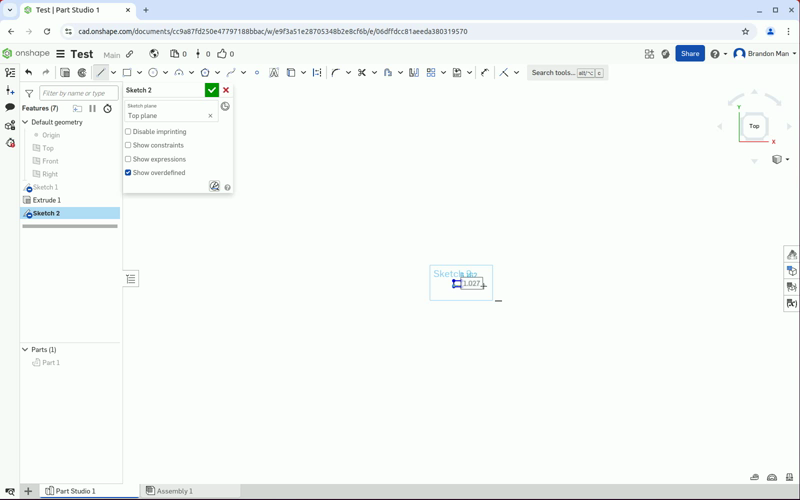
key_down(shift)
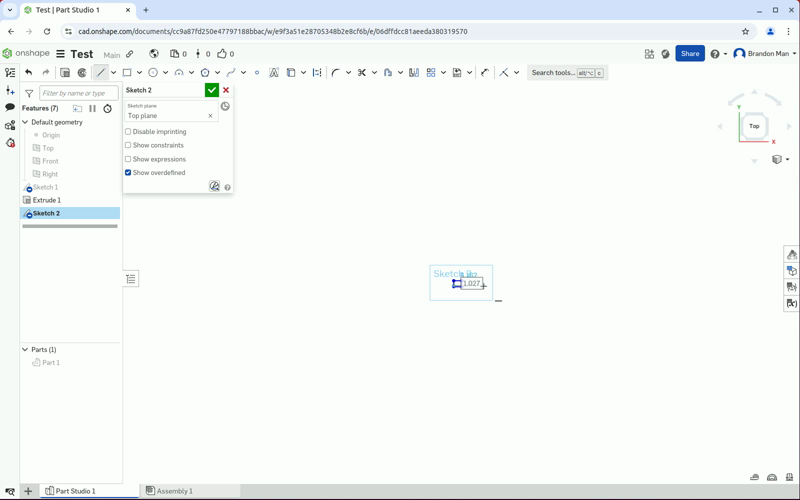
mouse_move(453, 286)
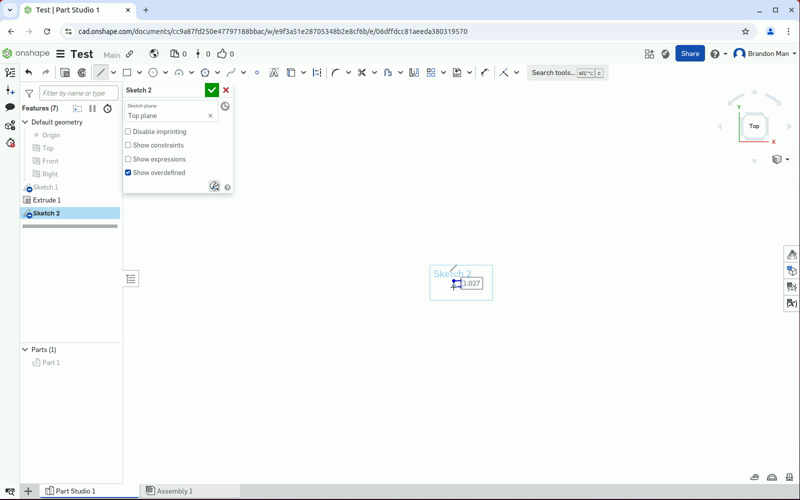
scroll(6)
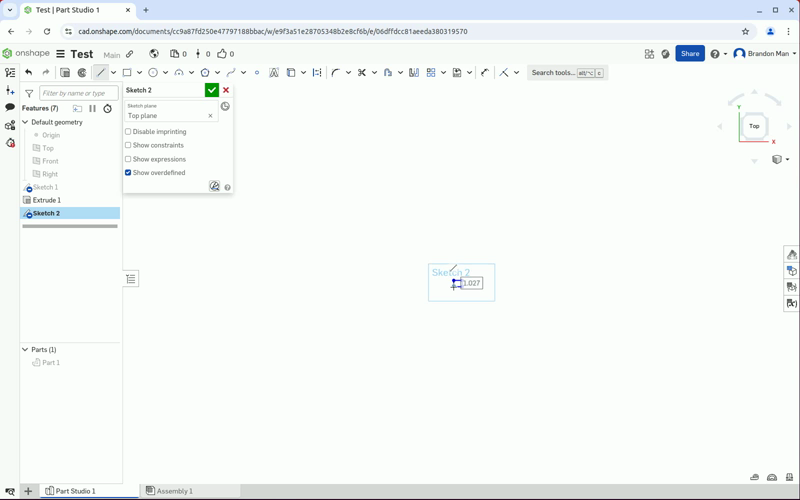
scroll(6)
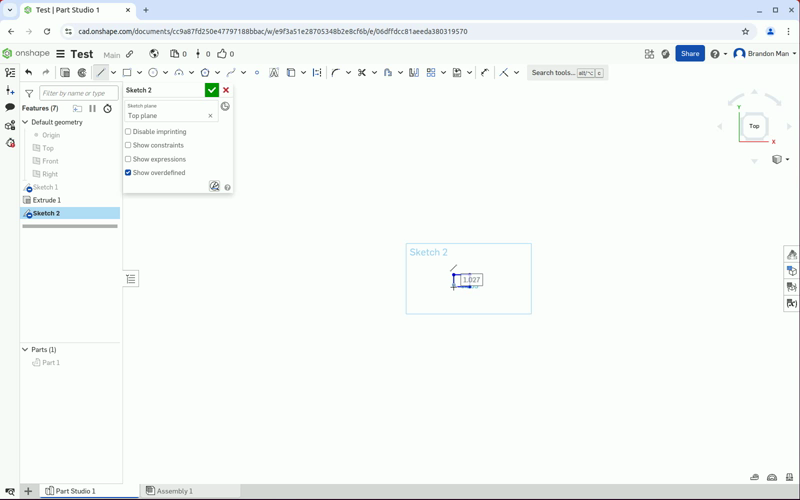
scroll(6)
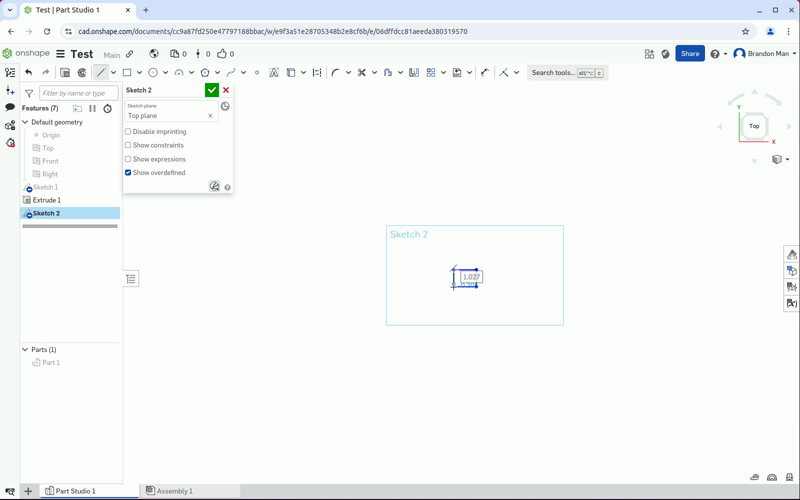
scroll(6)
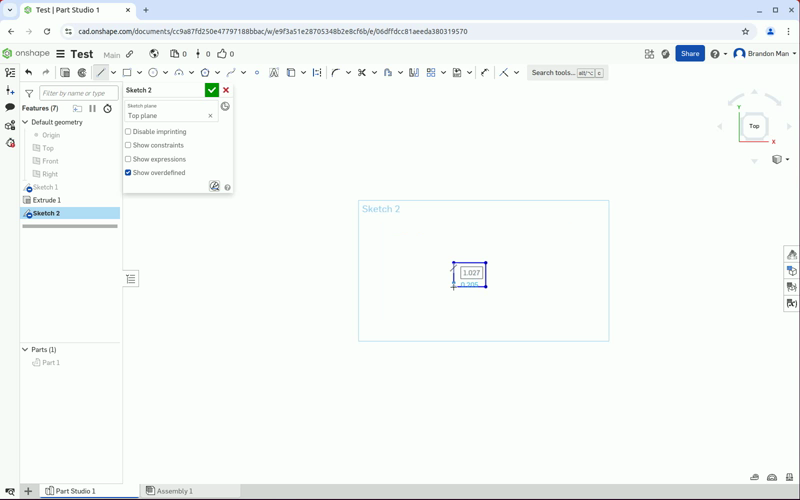
scroll(6)
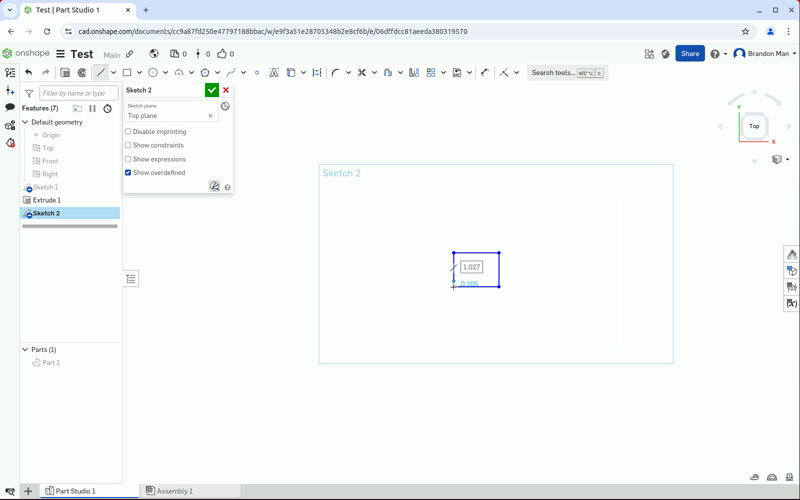
scroll(6)
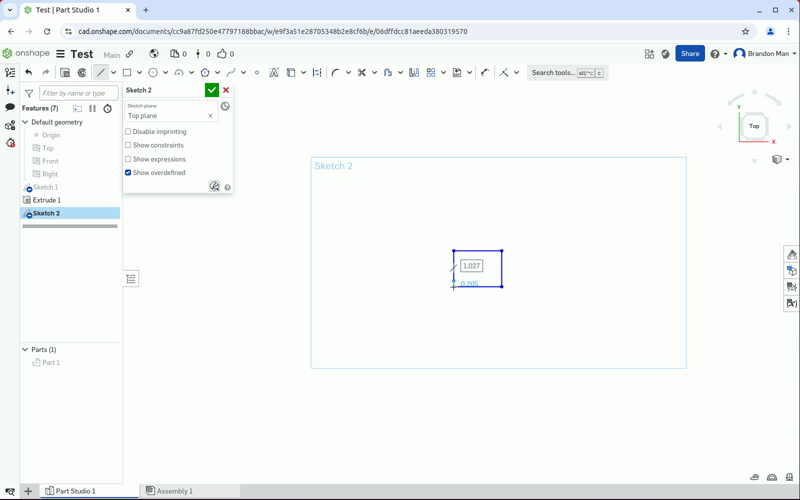
scroll(6)
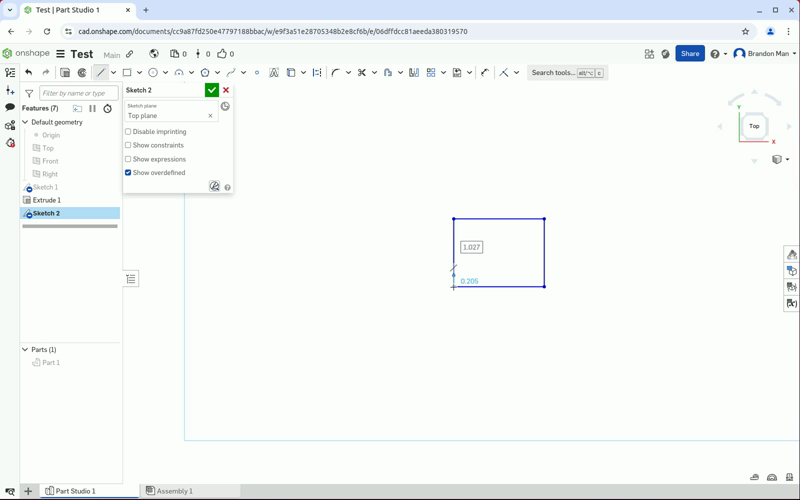
key_up(shift)
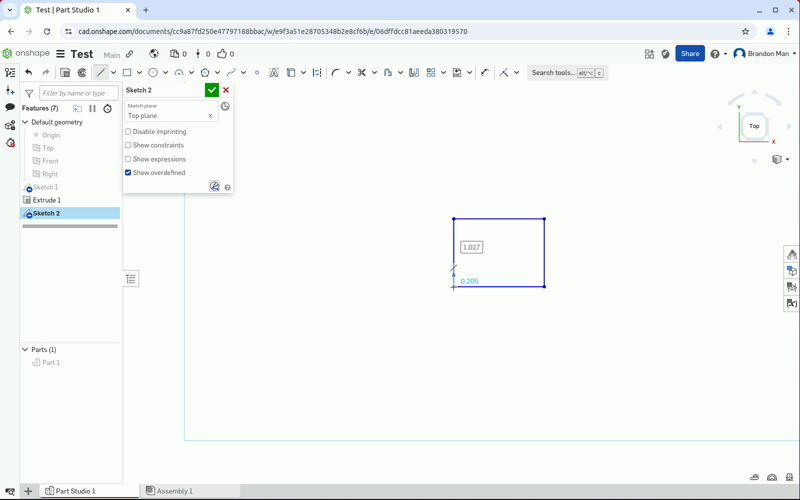
click(453, 286)
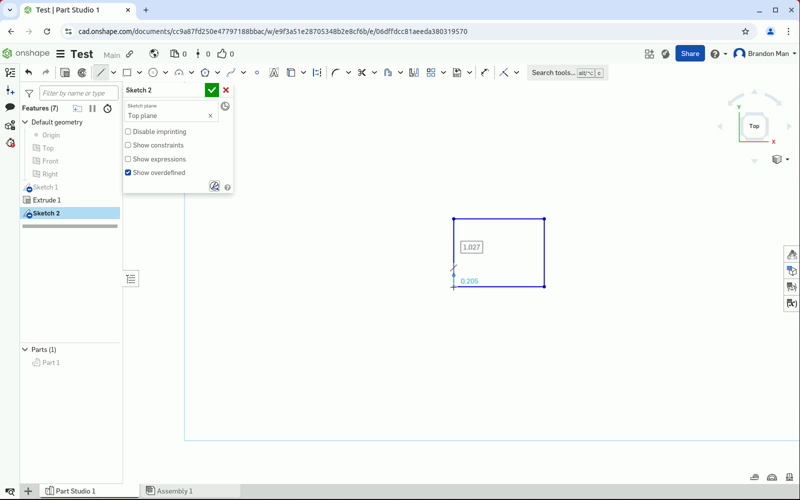
scroll(-6)
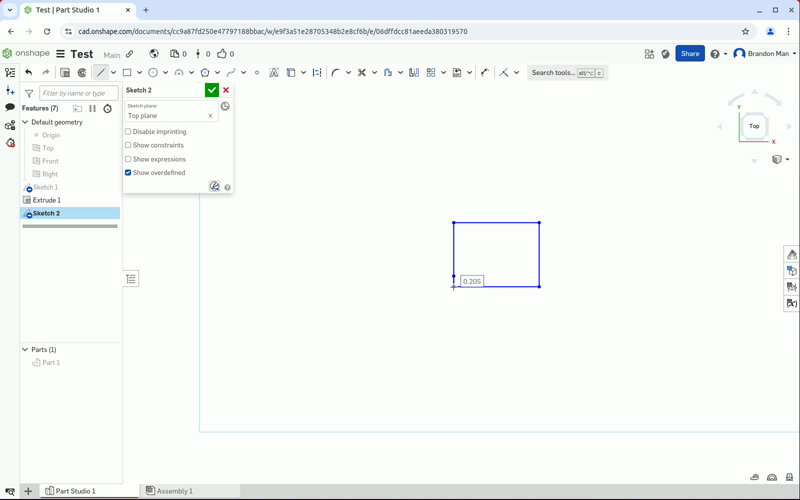
scroll(-6)
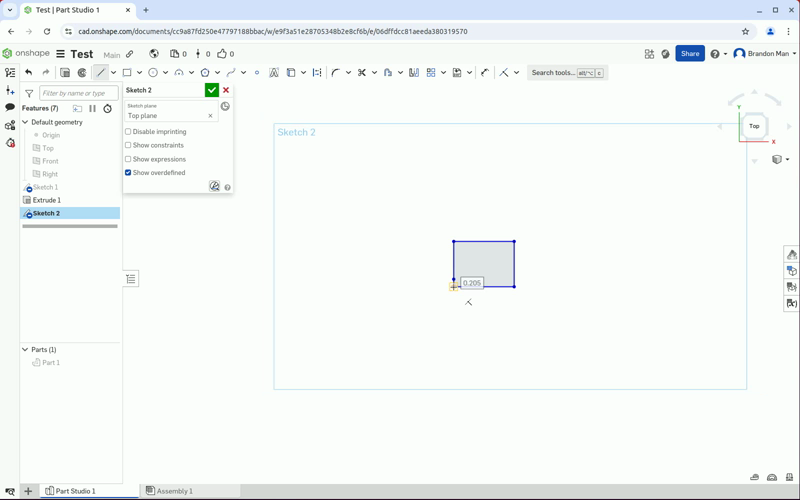
scroll(-6)
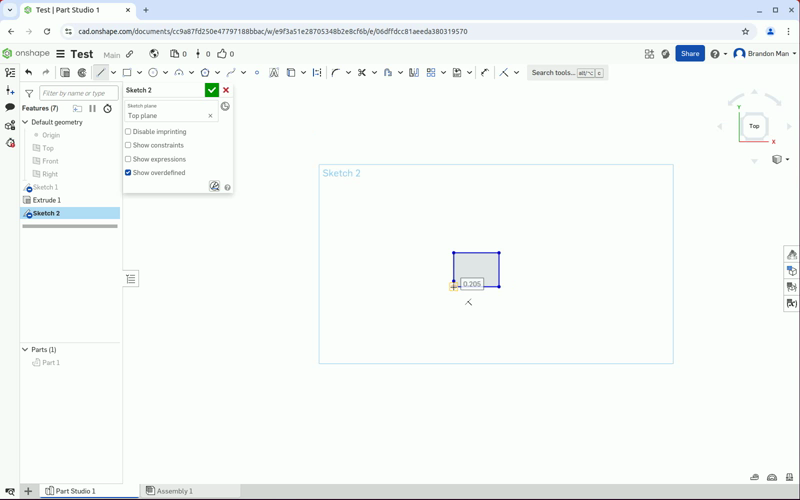
scroll(-6)
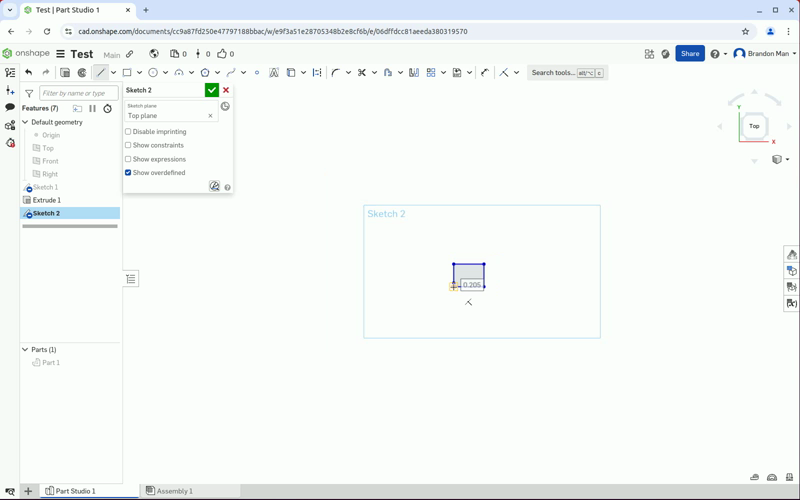
scroll(-6)
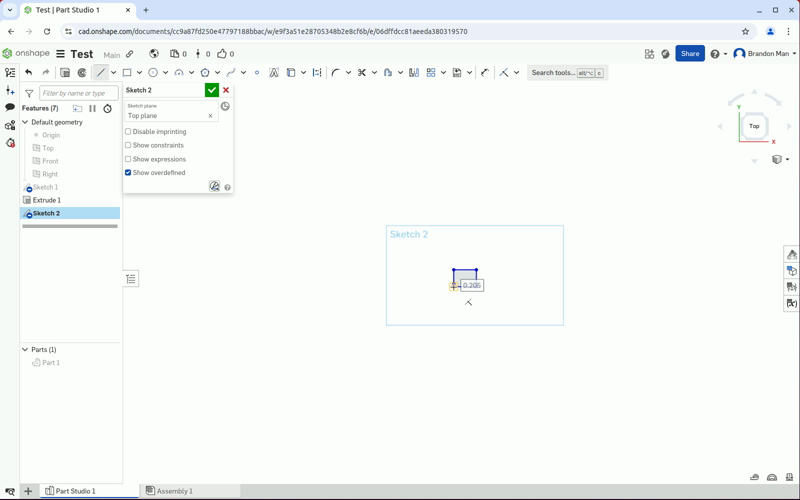
scroll(-6)
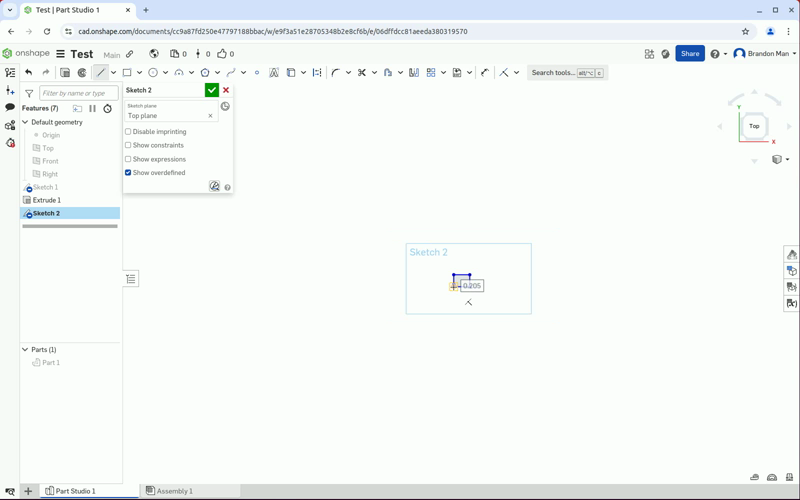
scroll(-6)
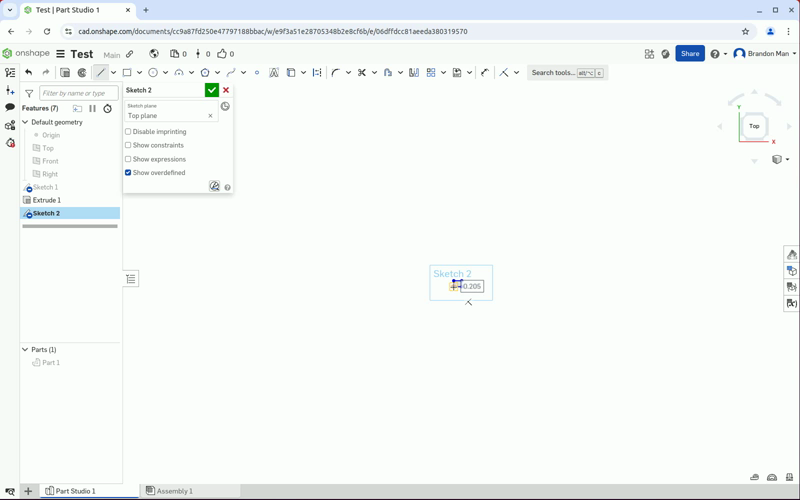
key(esc)
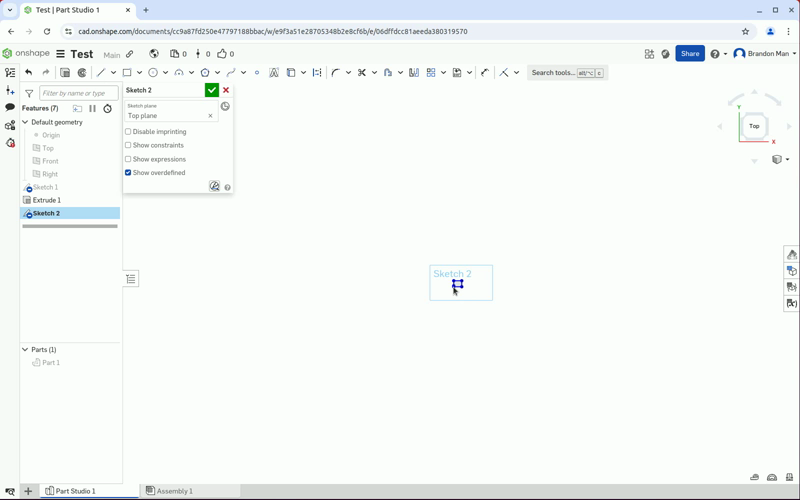
mouse_move(454, 285)
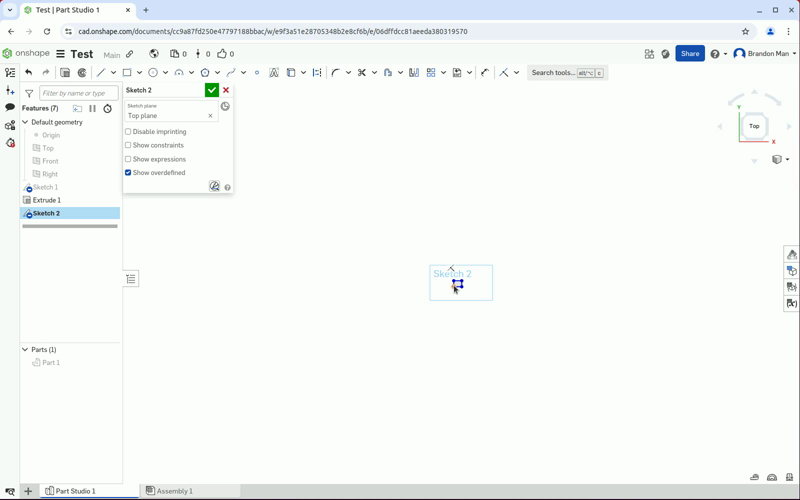
scroll(6)
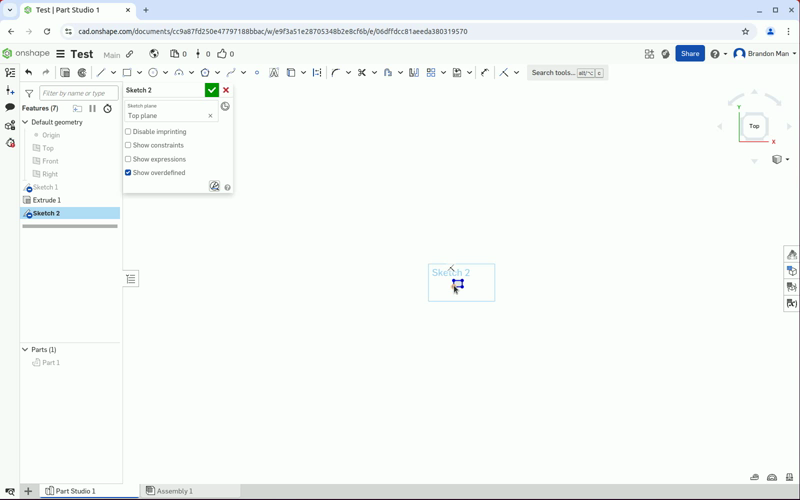
scroll(6)
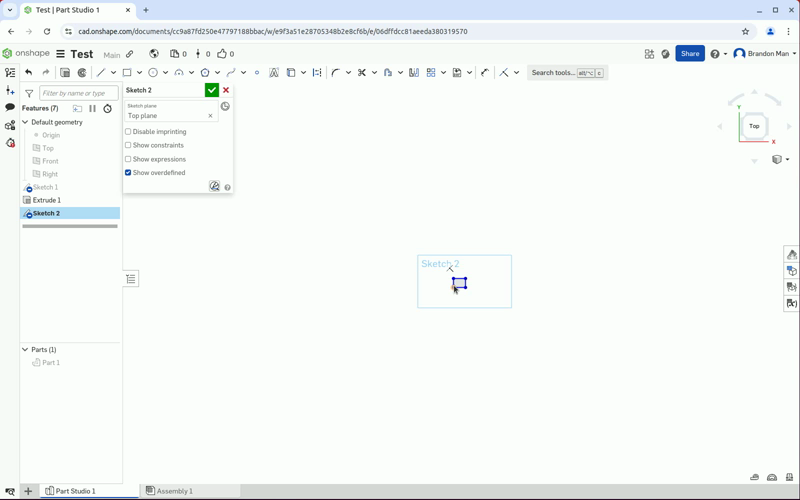
scroll(6)
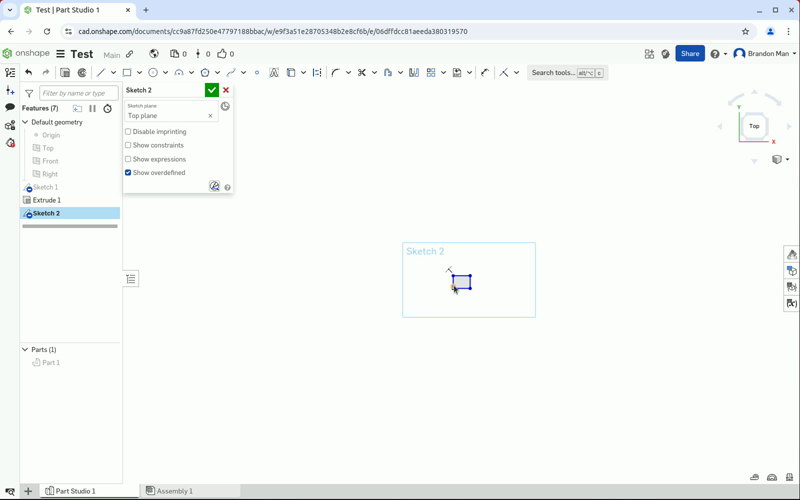
scroll(6)
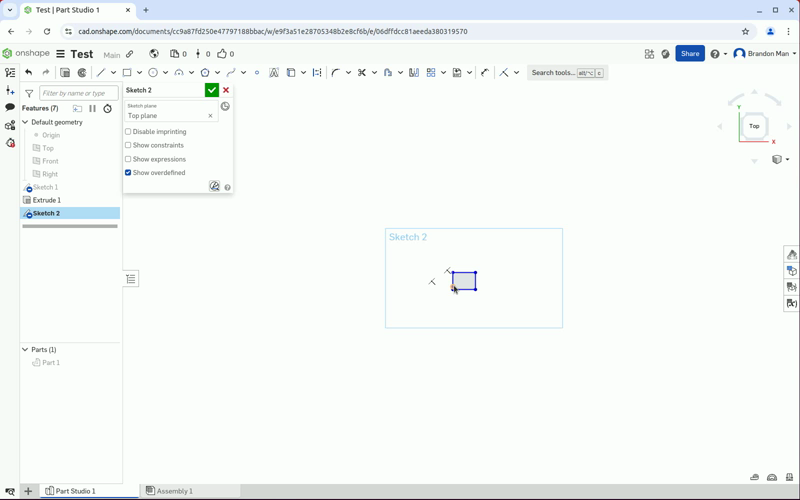
scroll(6)
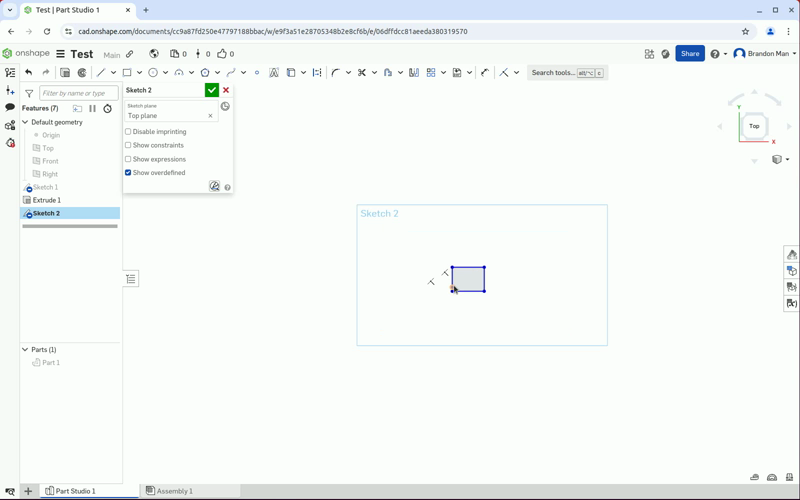
scroll(6)
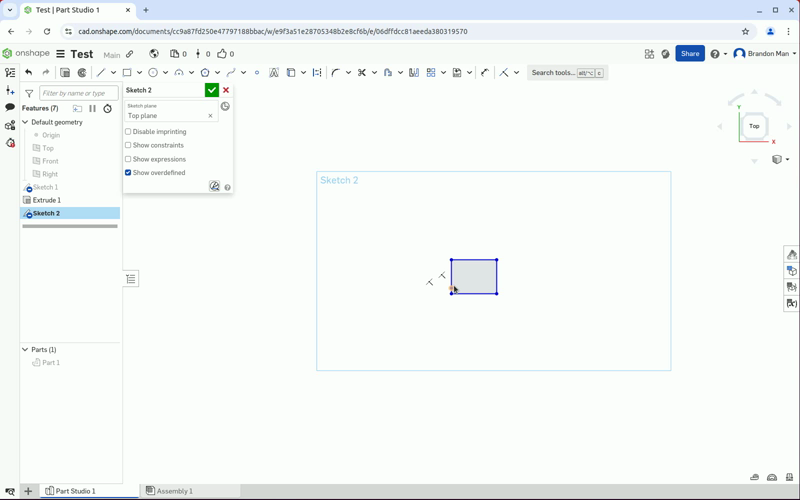
scroll(6)
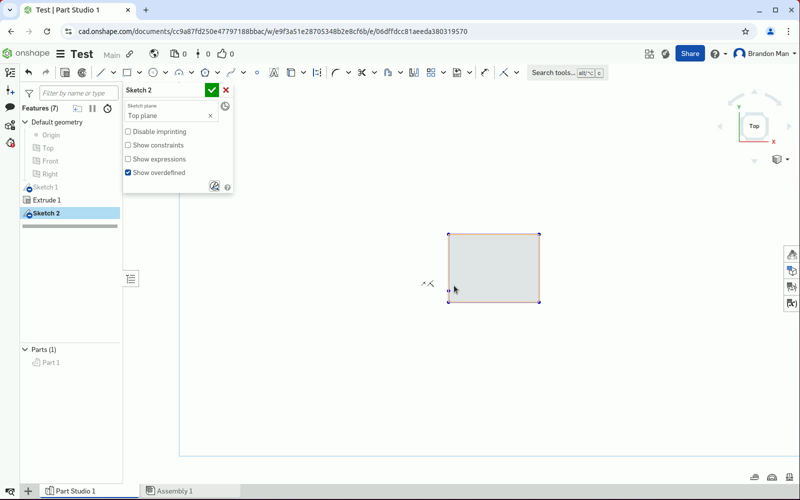
click(454, 285)
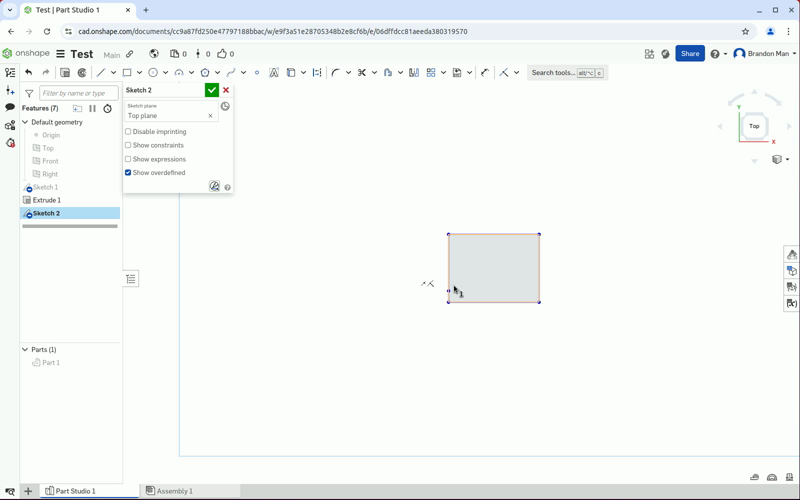
scroll(-6)
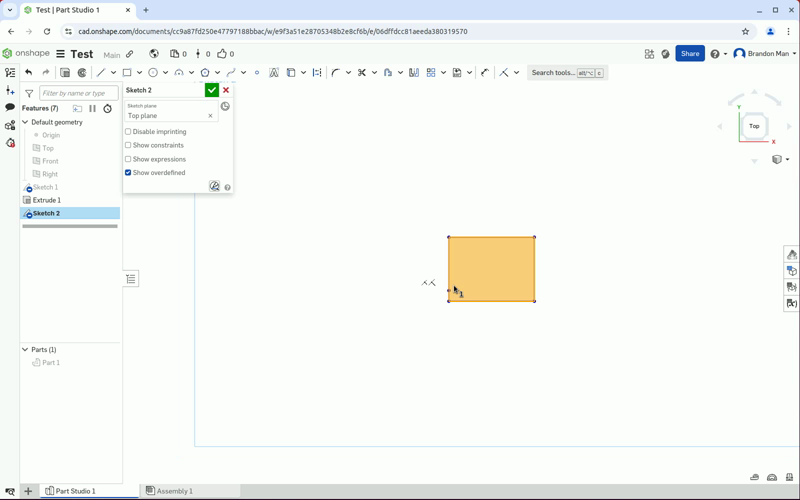
scroll(-6)
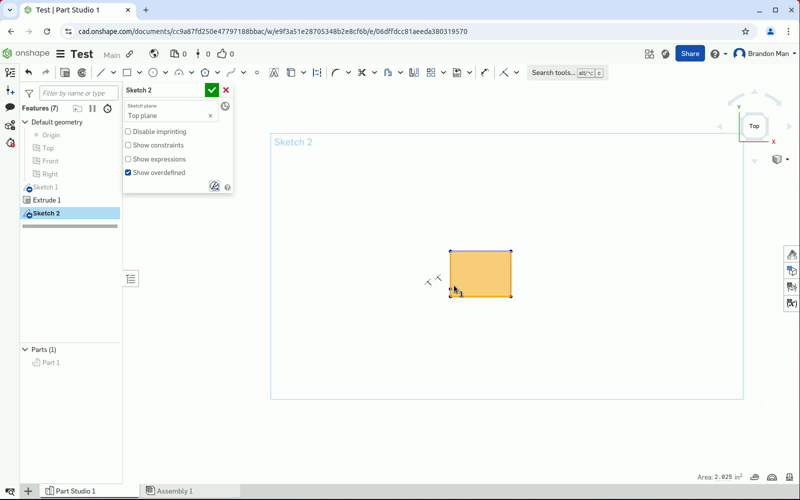
scroll(-6)
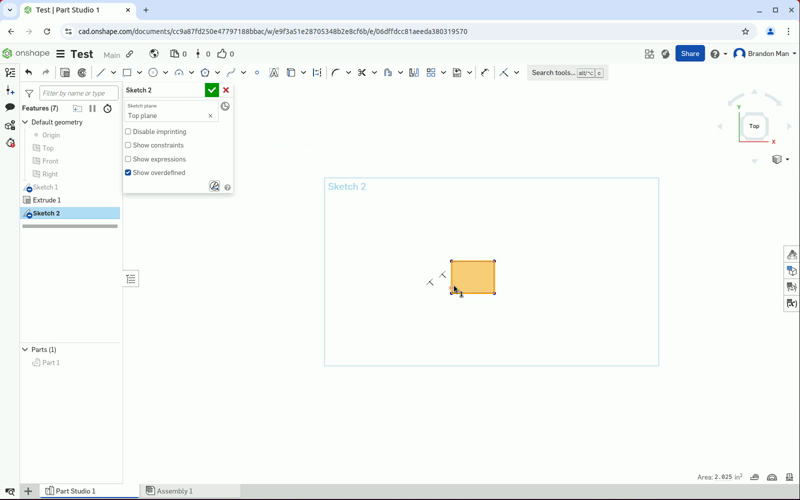
scroll(-6)
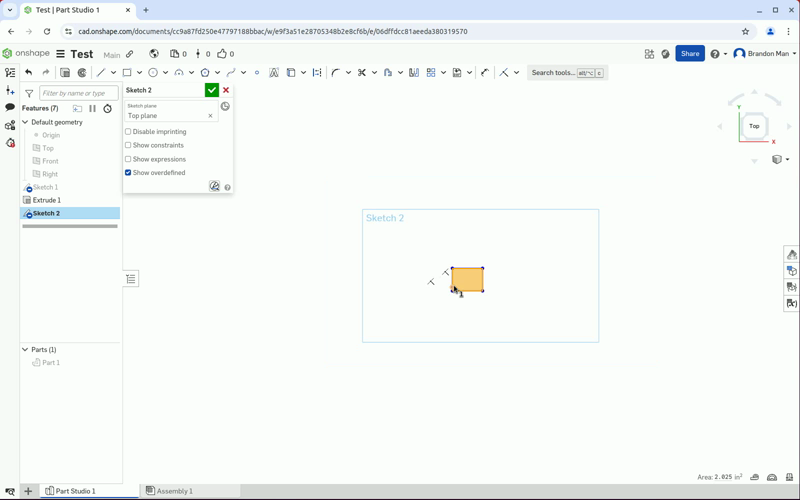
scroll(-6)
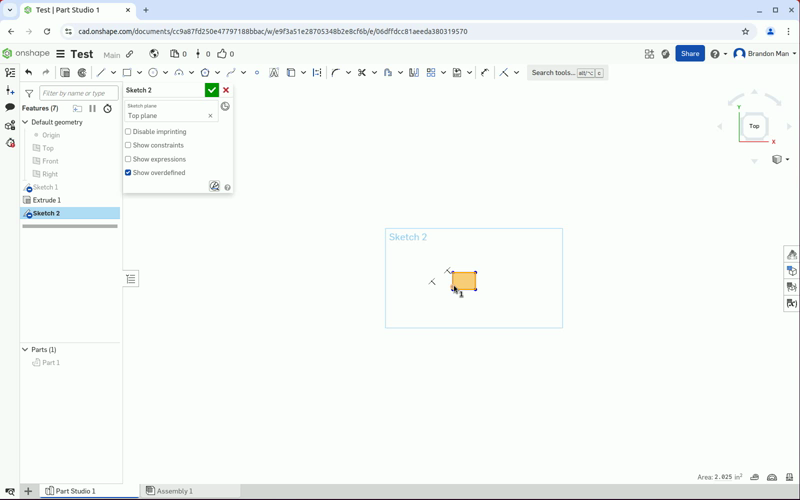
scroll(-6)
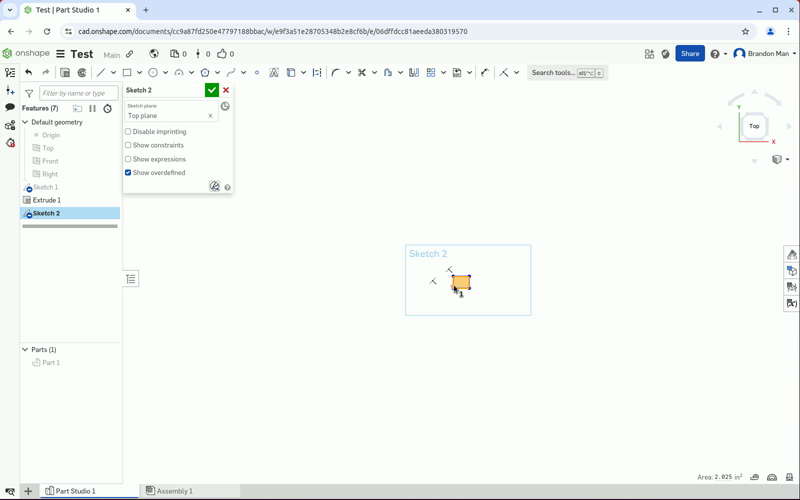
scroll(-6)
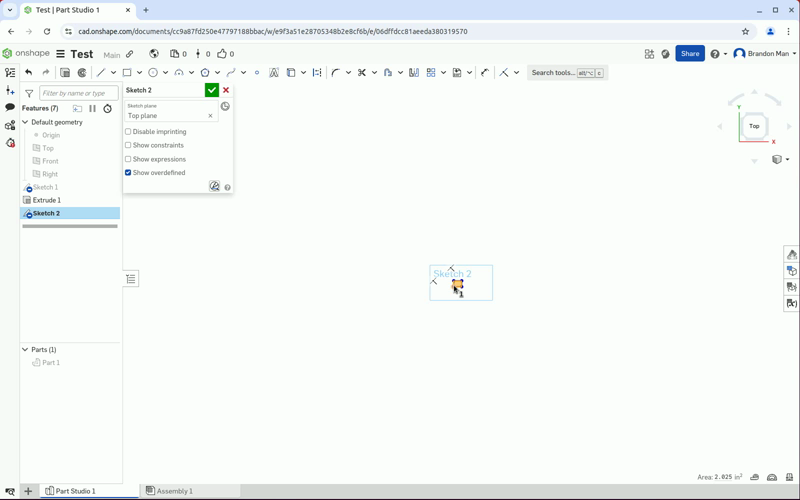
mouse_move(73, 352)
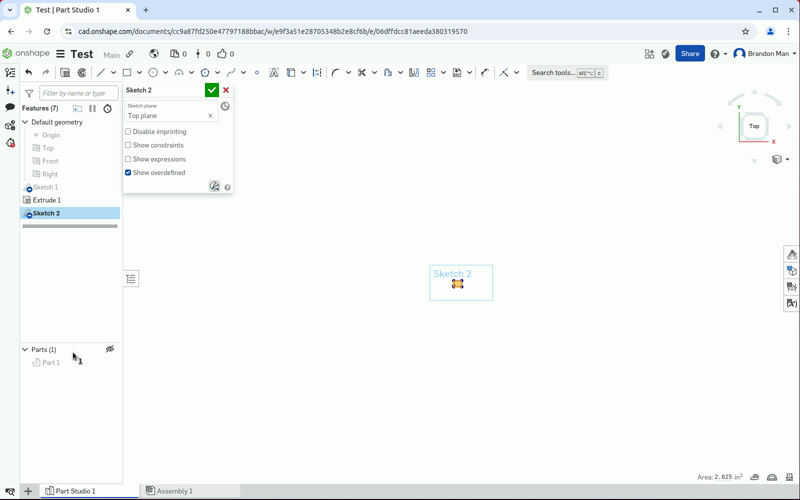
key(shift+y)
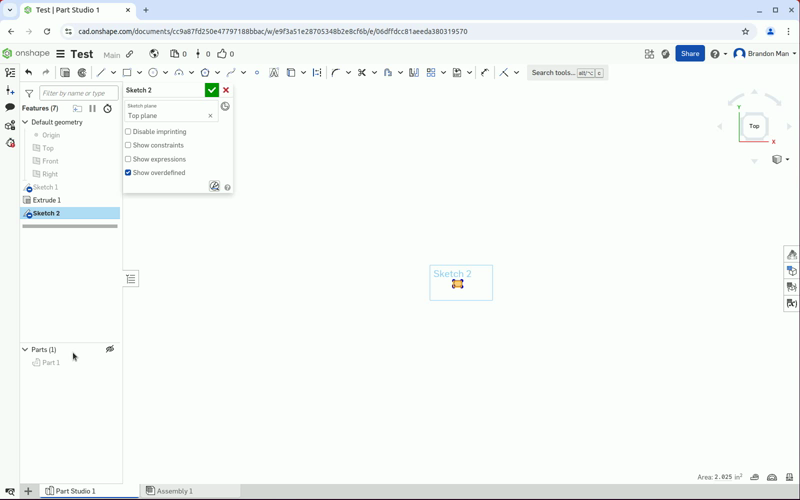
key(shift+e)
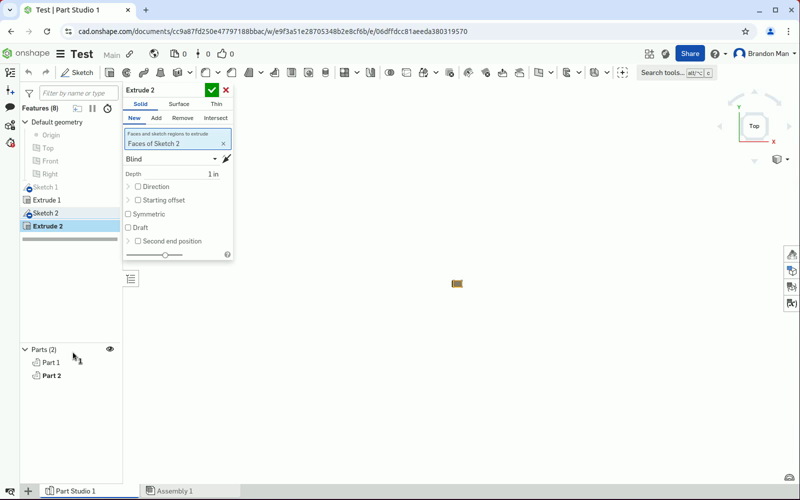
mouse_move(143, 106)
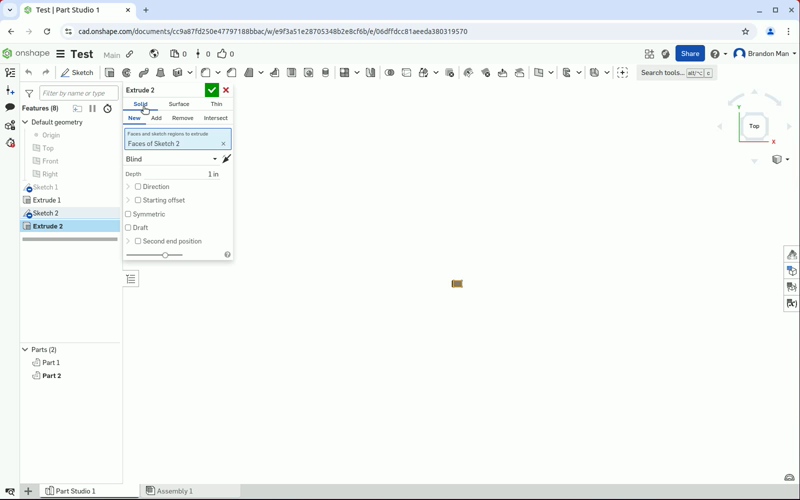
click(143, 106)
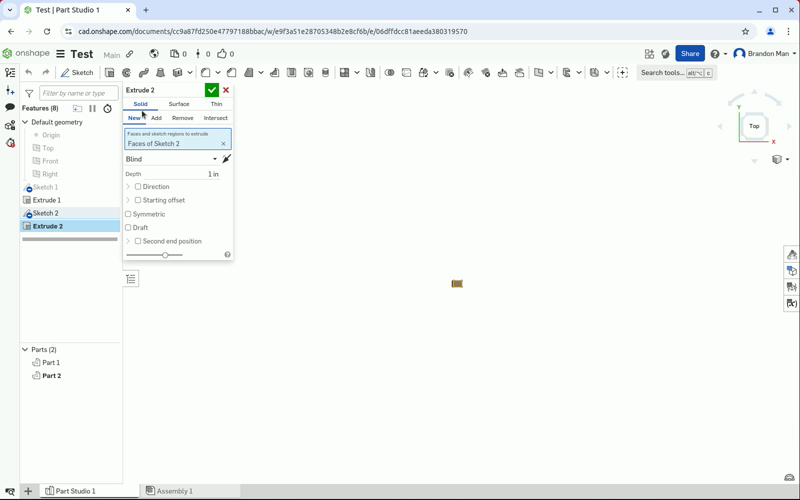
mouse_move(137, 120)
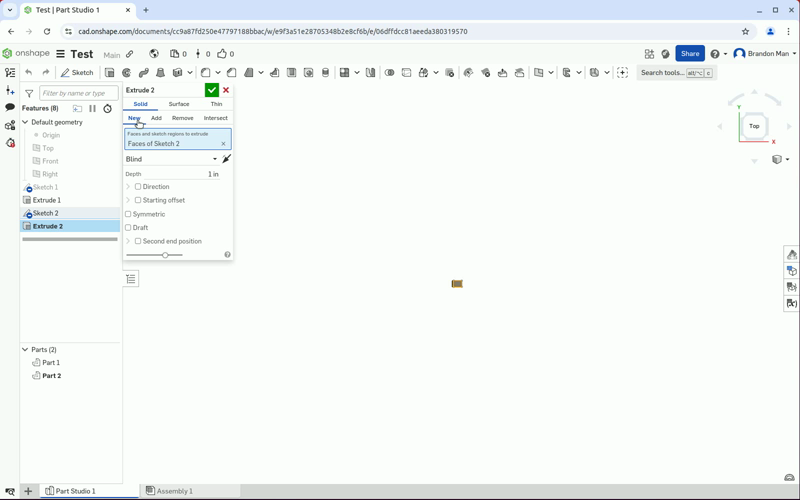
click(137, 120)
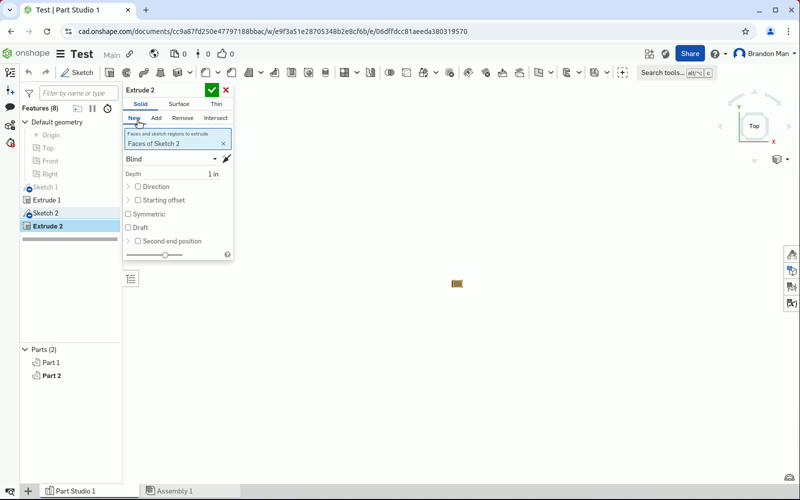
key(tab, 4)
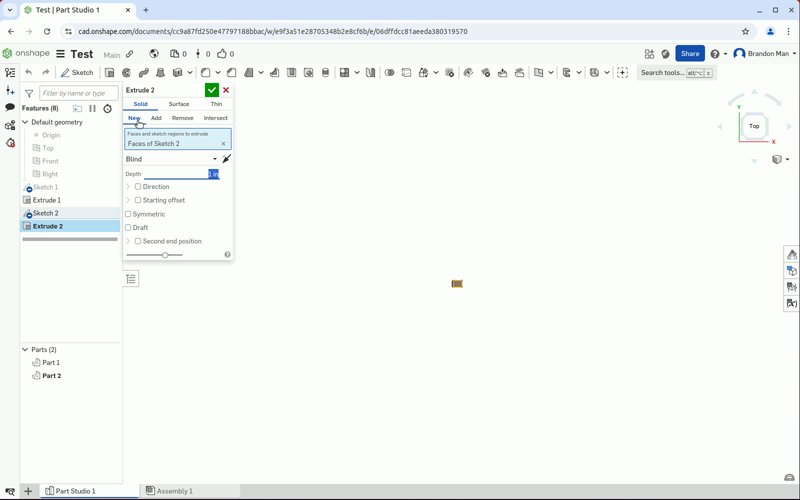
text(0.241)
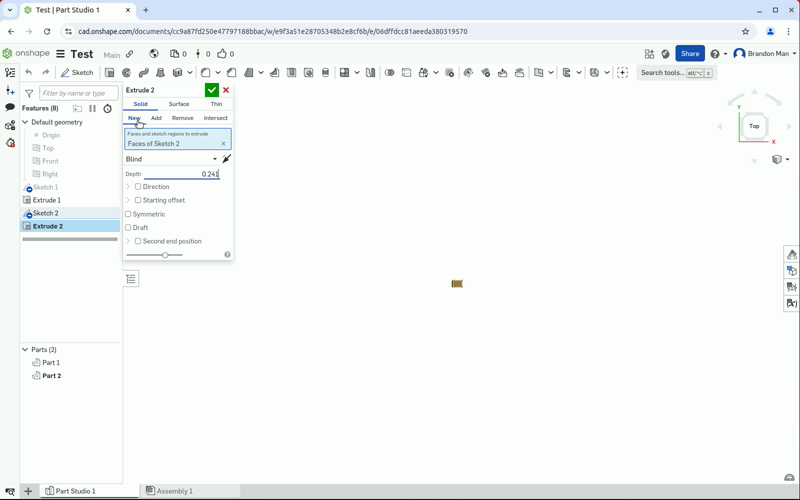
key(enter)
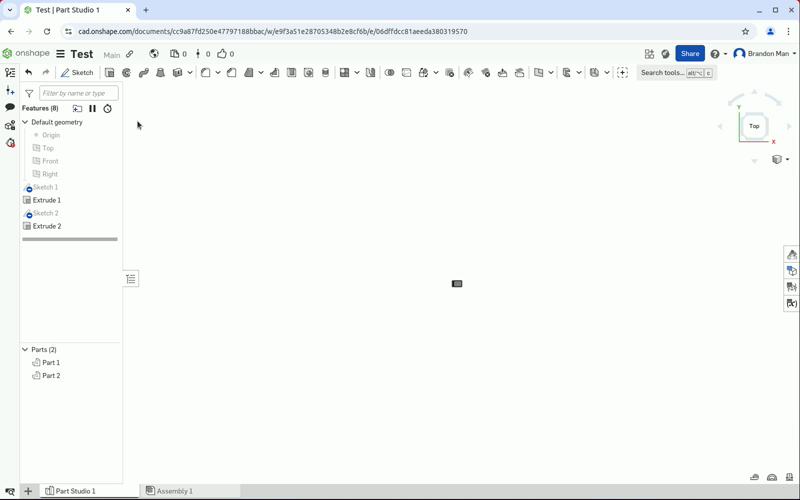
key(shift+h)
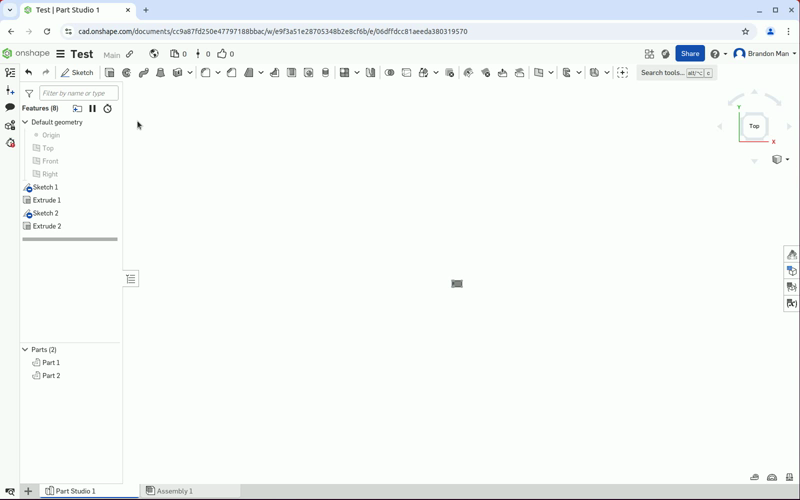
key(shift+h)
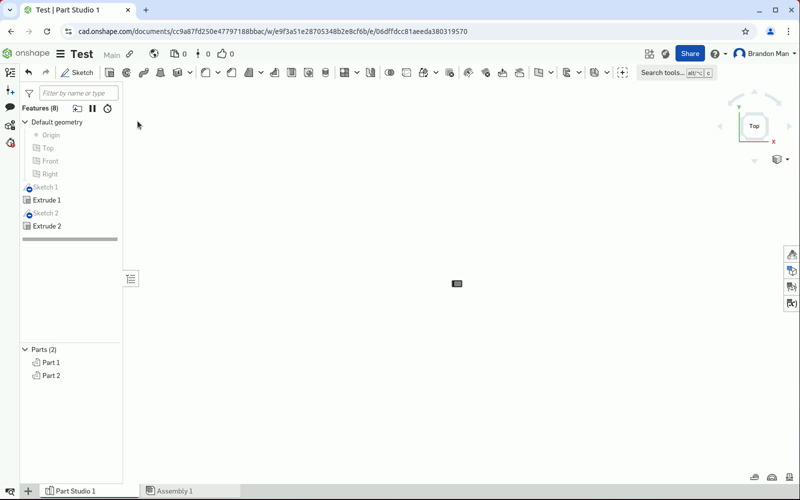
mouse_move(73, 189)
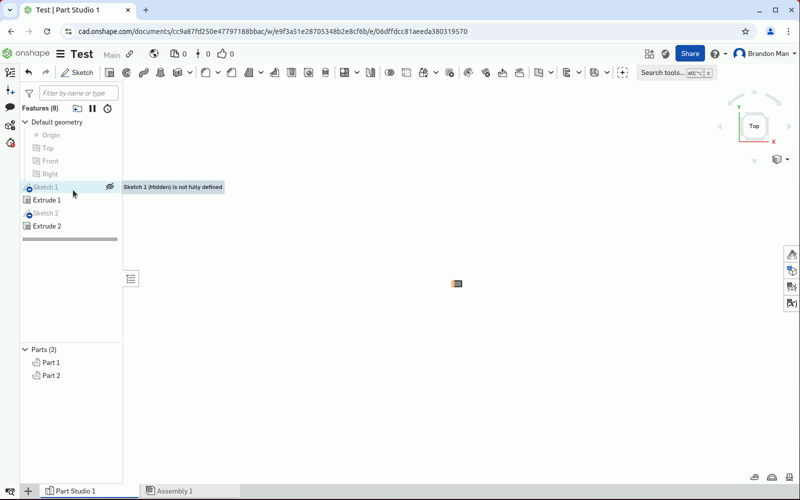
click(73, 189)
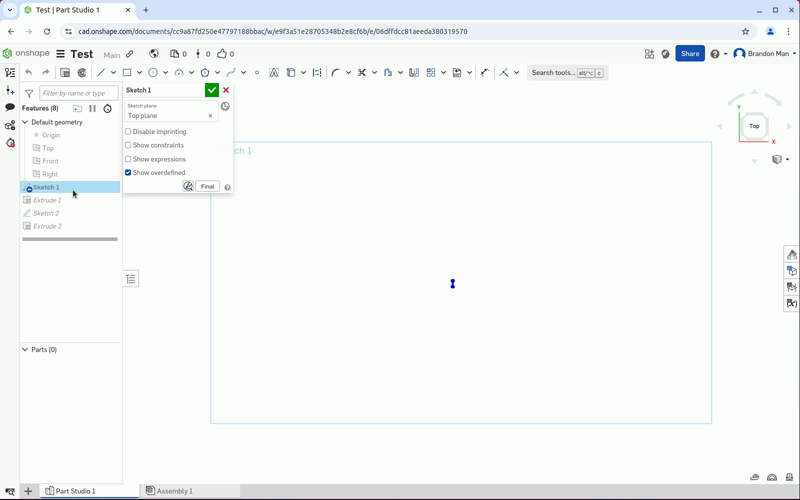
mouse_move(229, 92)
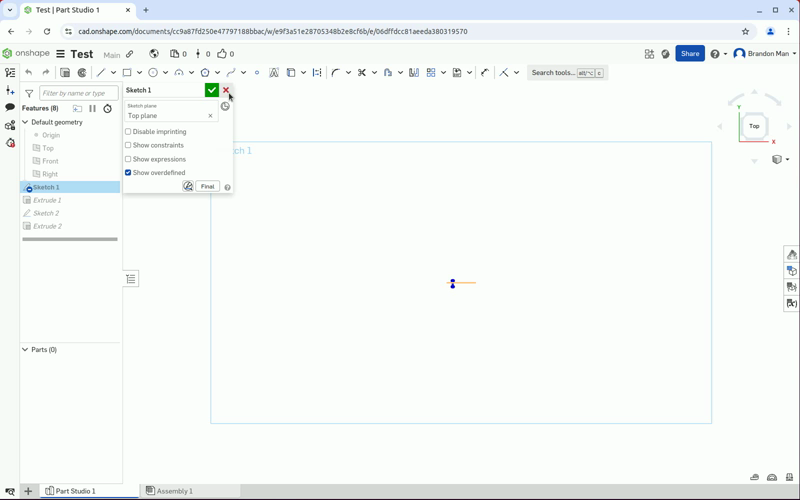
click(229, 92)
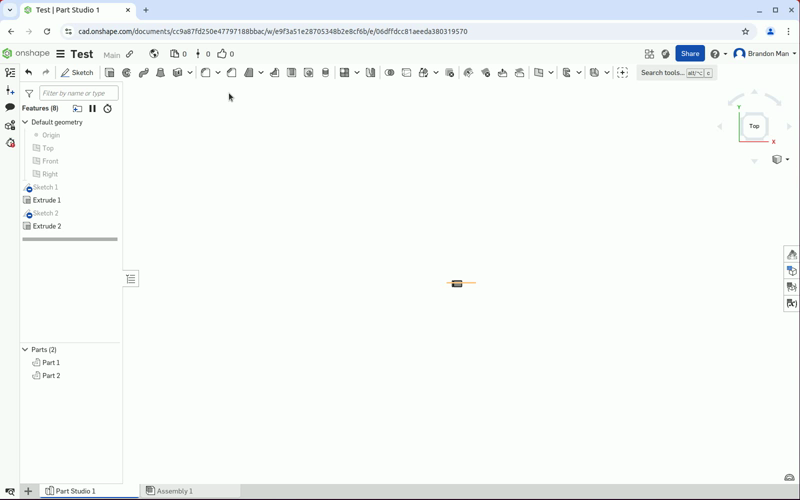
mouse_move(73, 352)
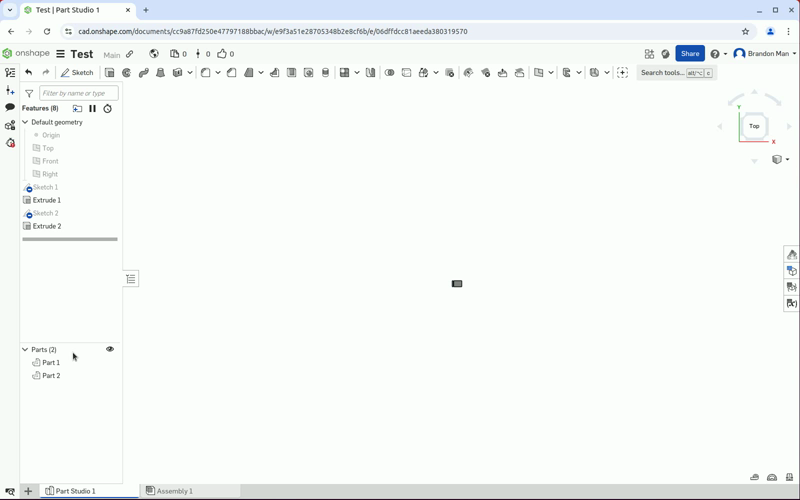
key(y)
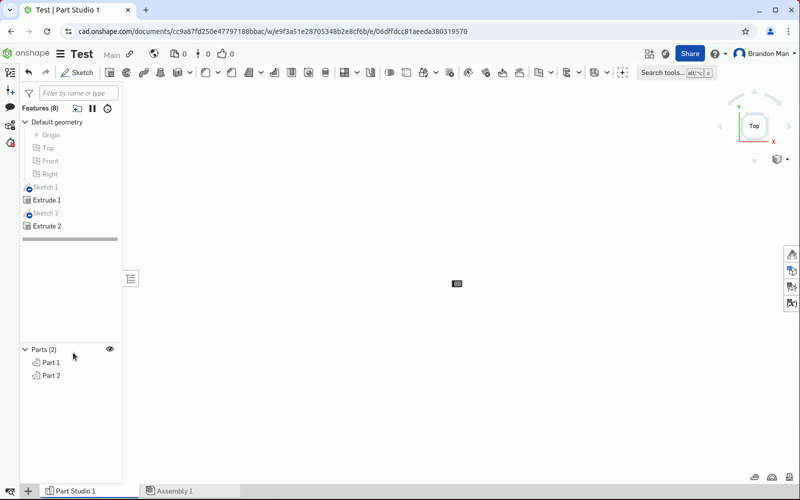
key(shift+p)
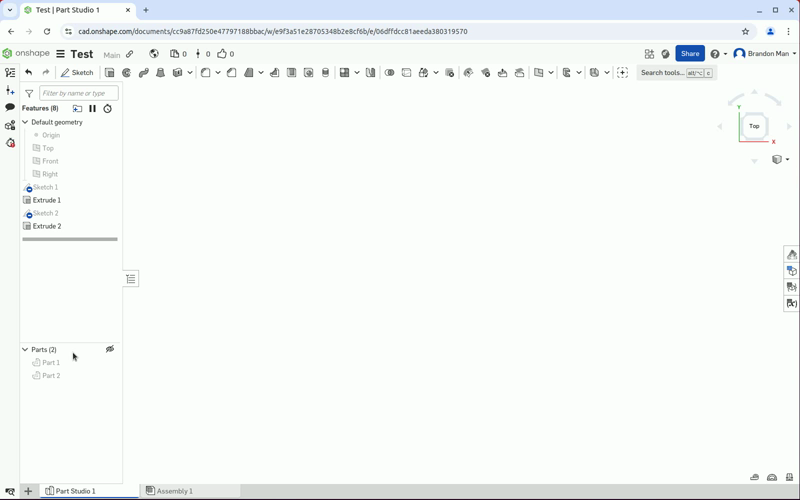
key(space)
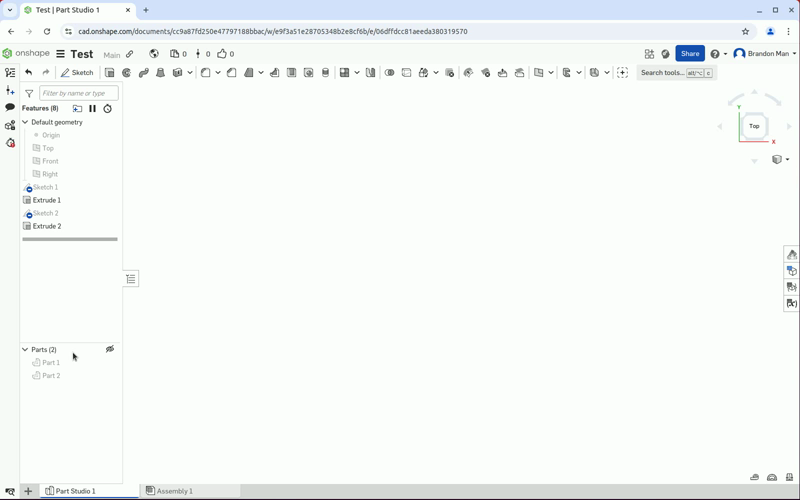
key_down(shift)
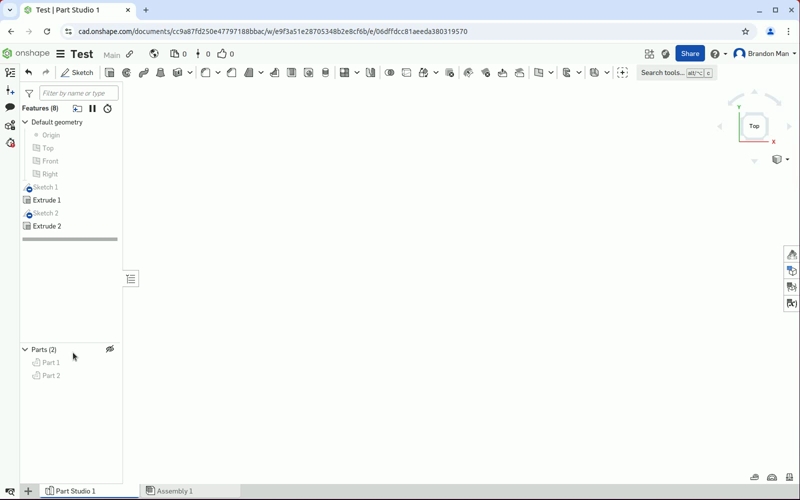
key(up)
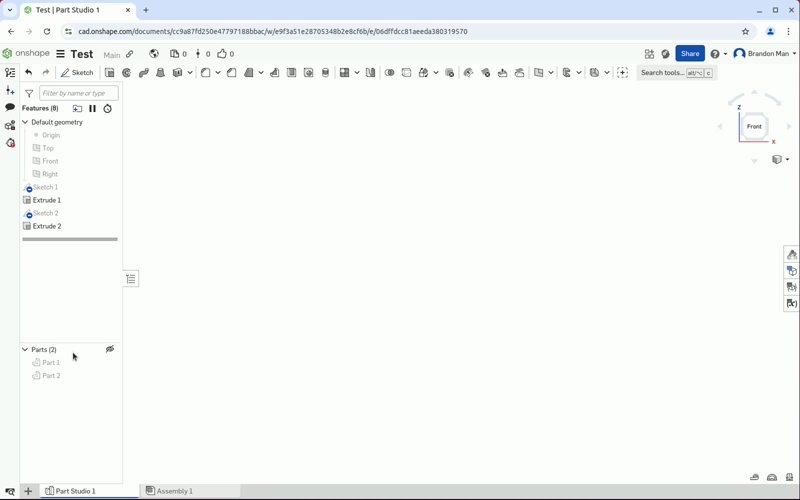
key_up(shift)
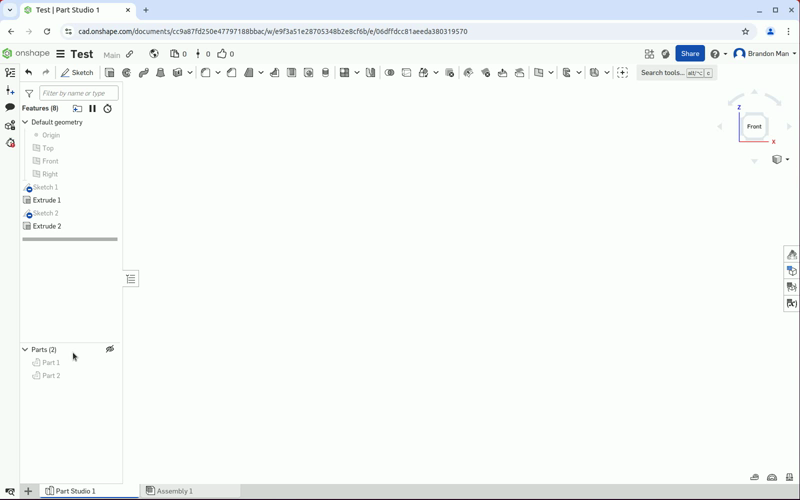
key(space)
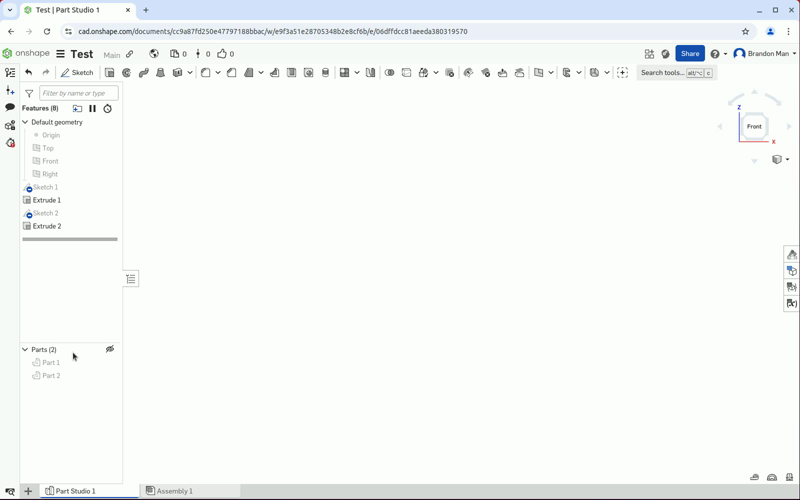
key_down(shift)
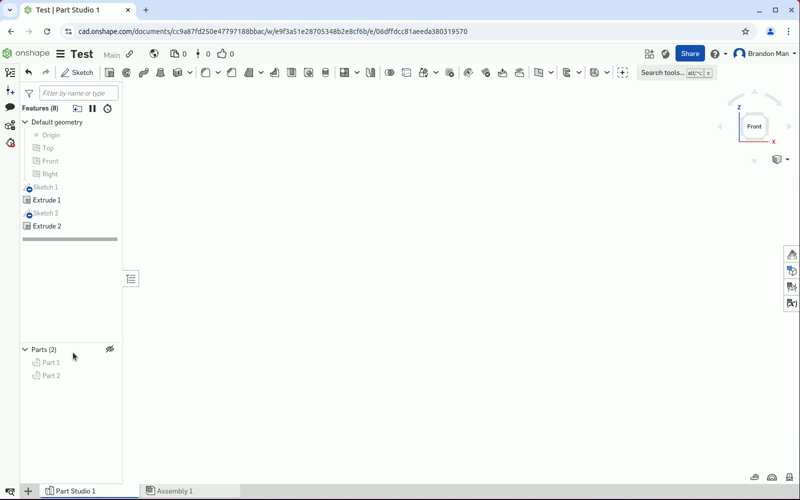
key(left)
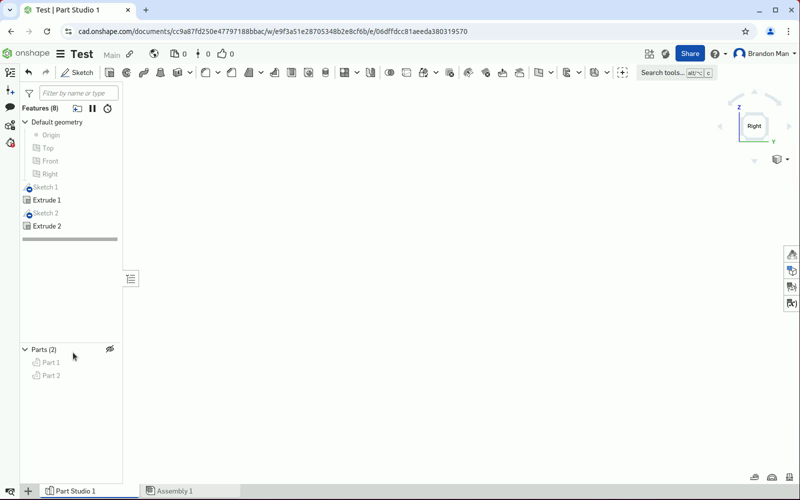
key_up(shift)
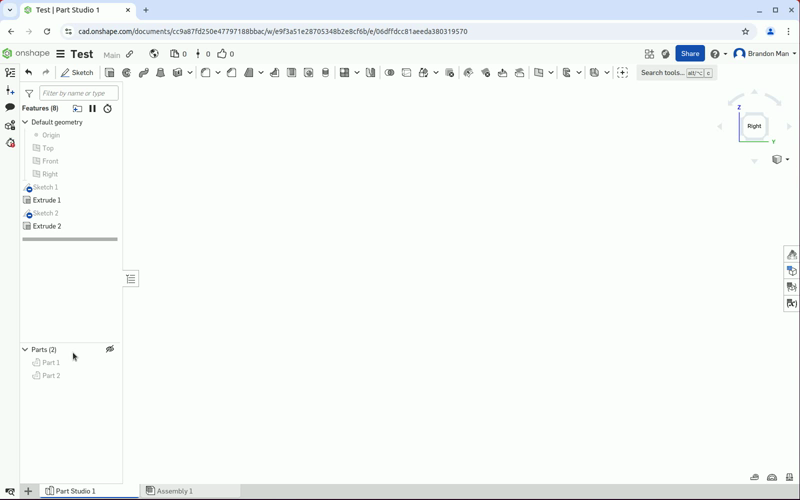
mouse_move(73, 352)
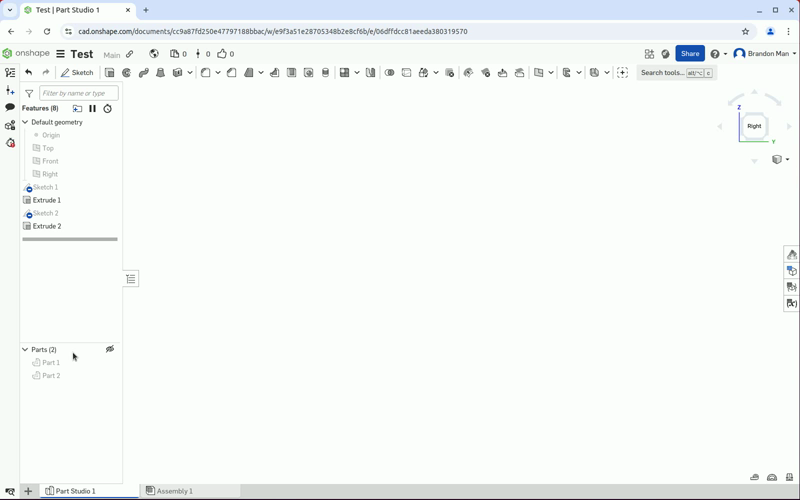
key(shift+y)
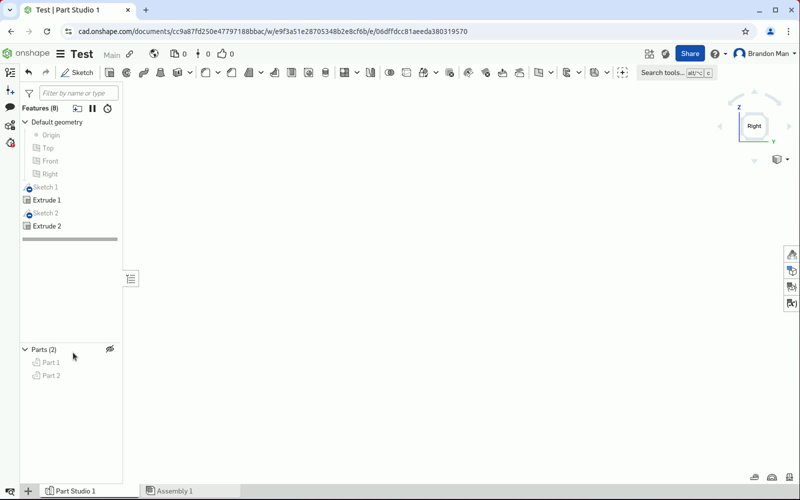
key(shift+s)
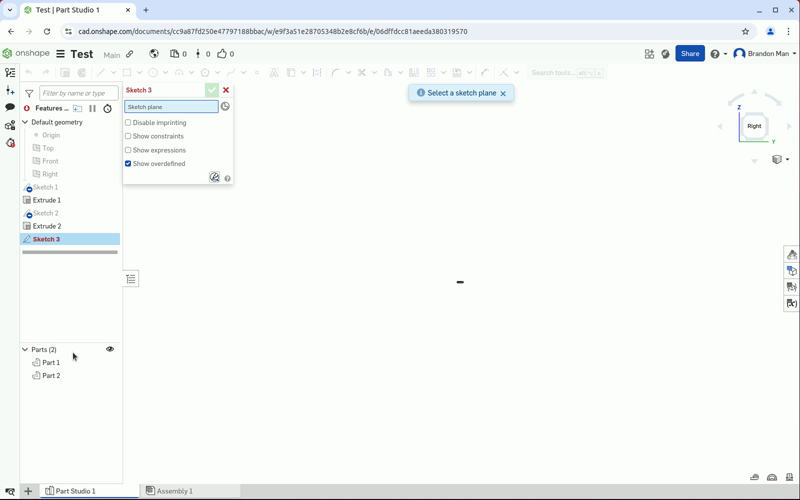
mouse_move(73, 176)
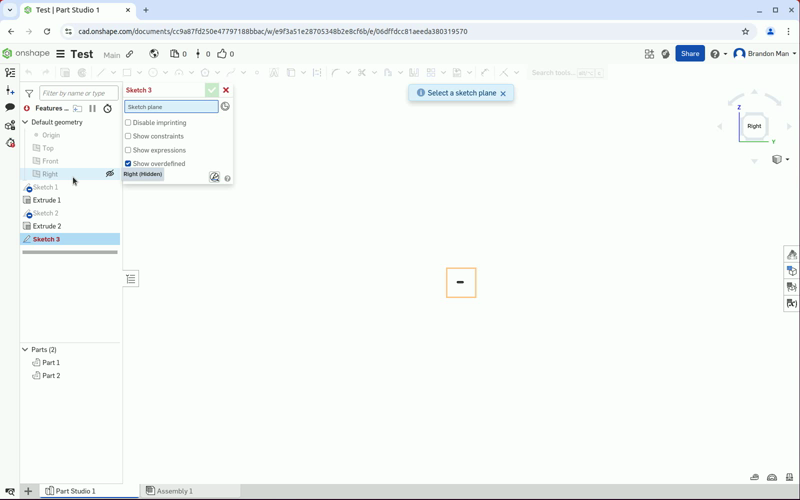
click(73, 176)
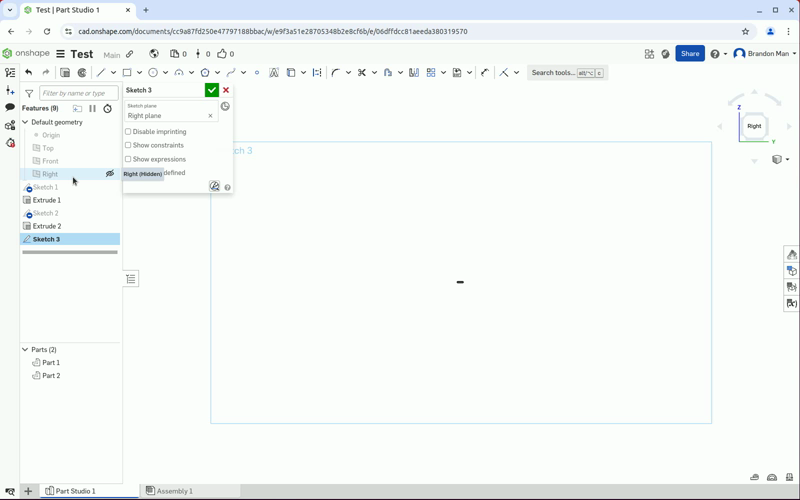
mouse_move(73, 352)
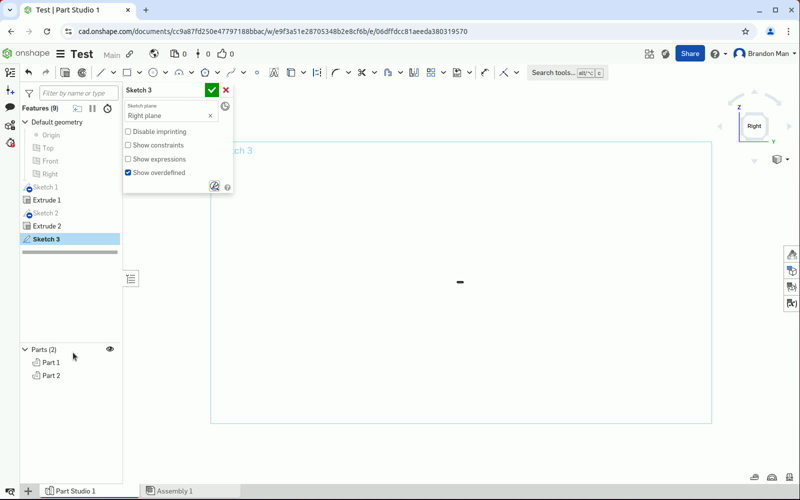
key(y)
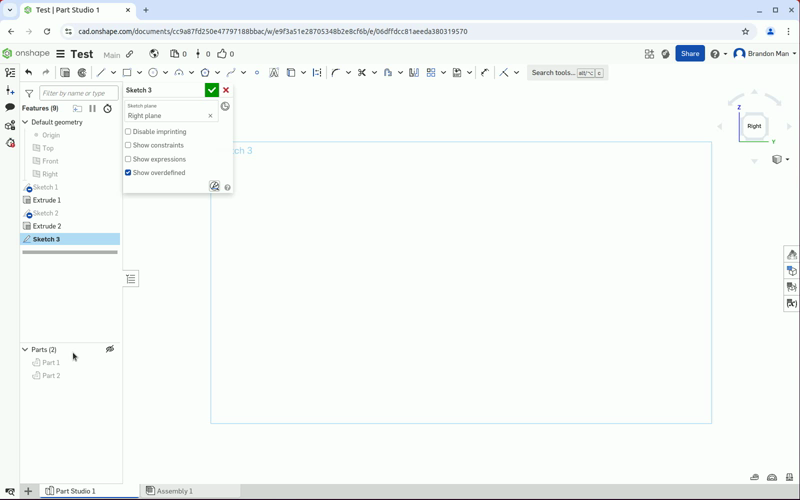
key(c)
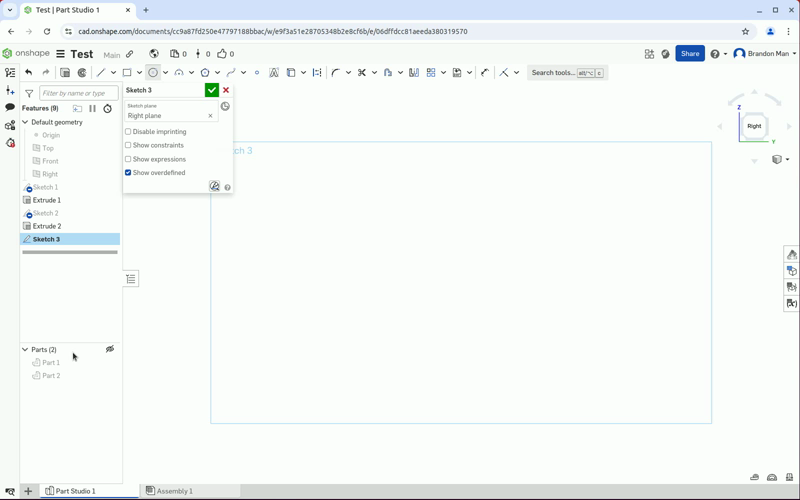
key_down(shift)
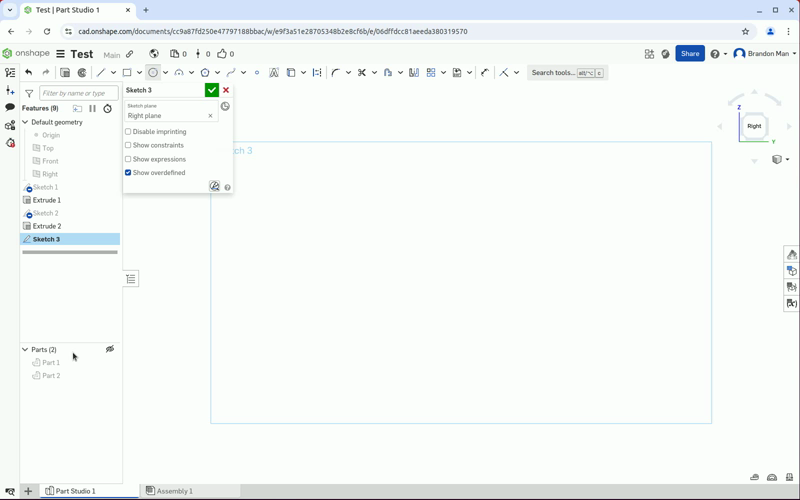
mouse_move(571, 240)
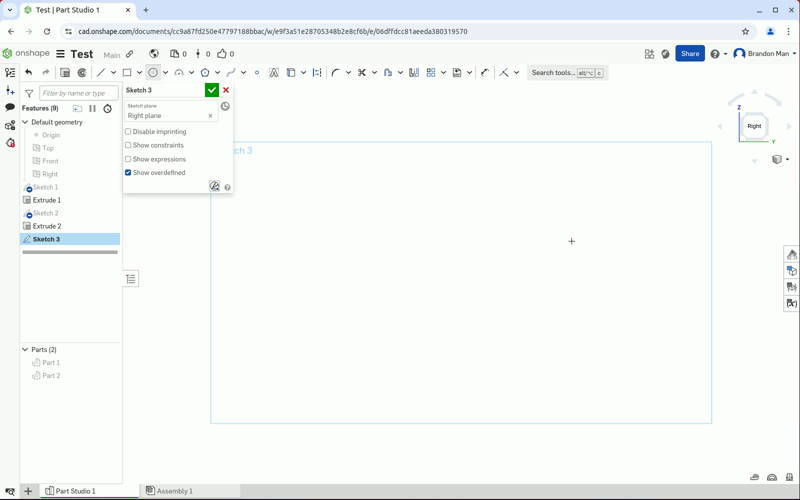
click(571, 240)
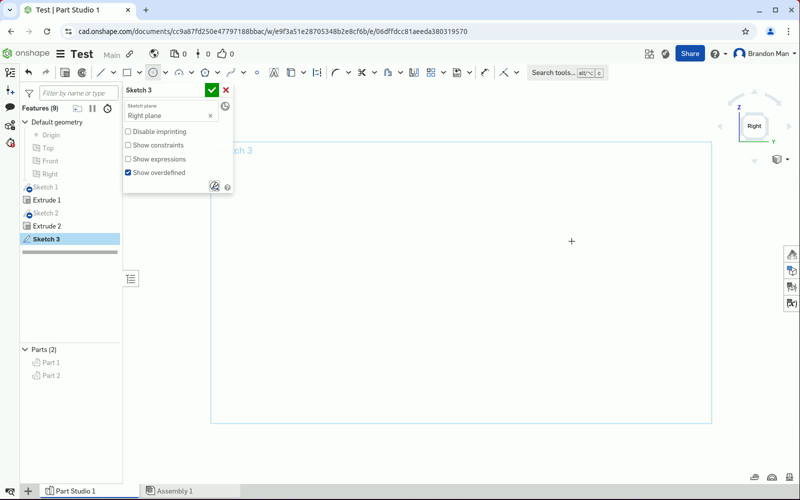
key_up(shift)
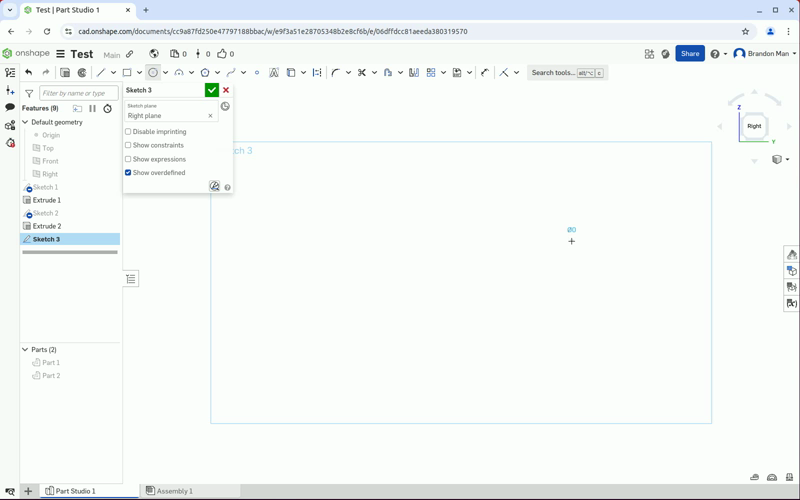
mouse_move(574, 240)
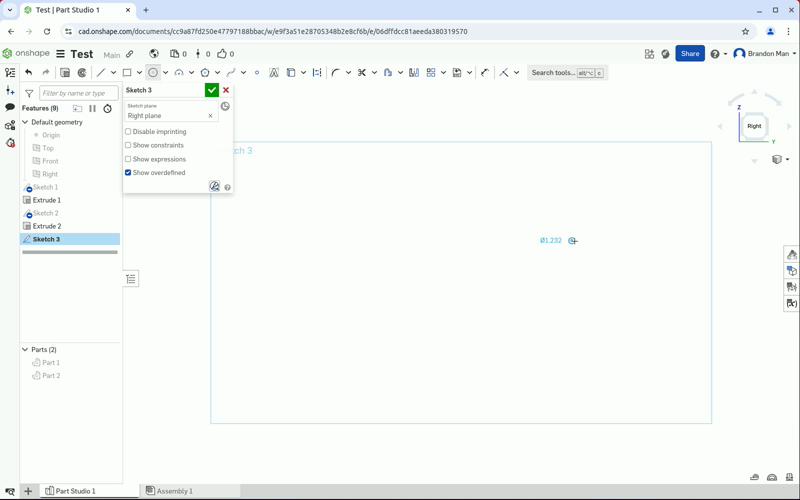
click(574, 240)
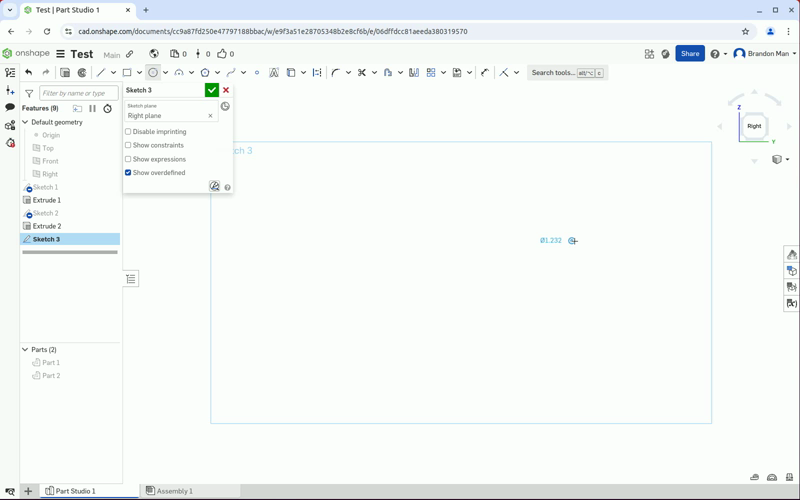
key(esc)
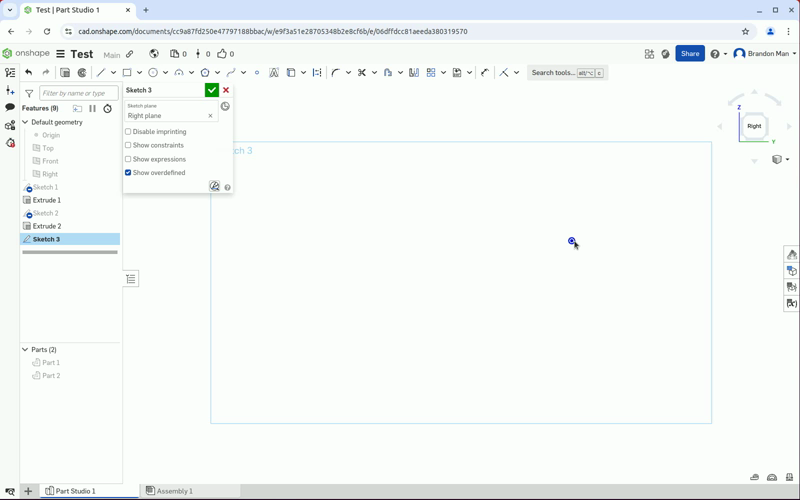
mouse_move(570, 238)
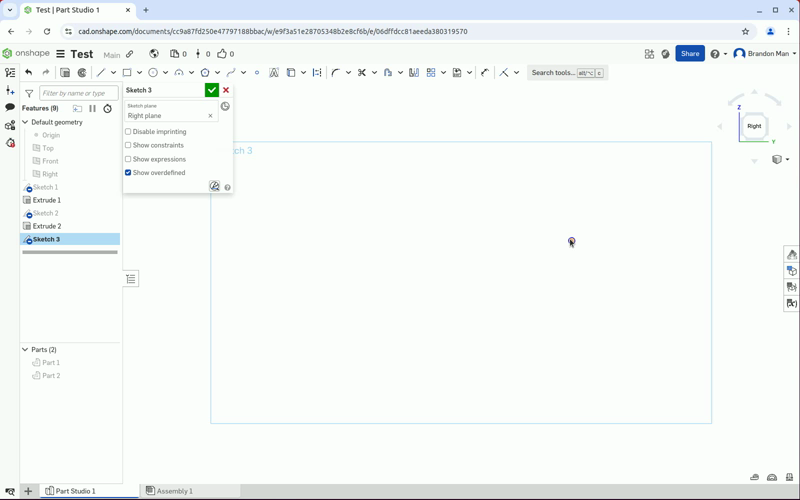
scroll(6)
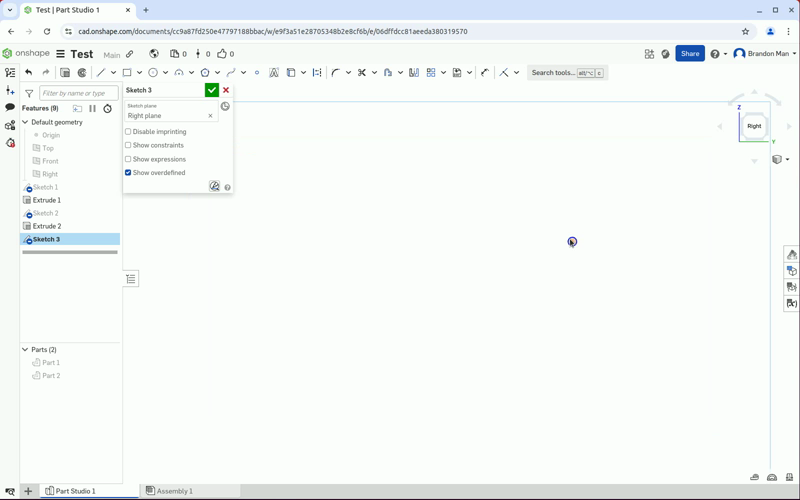
scroll(6)
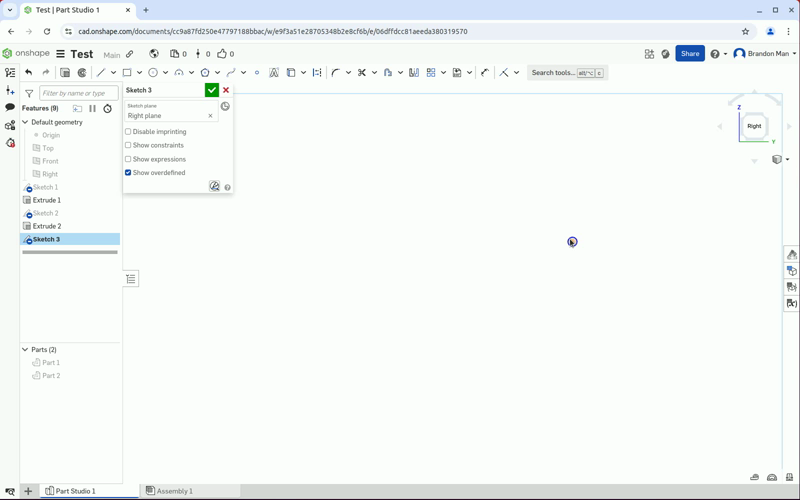
scroll(6)
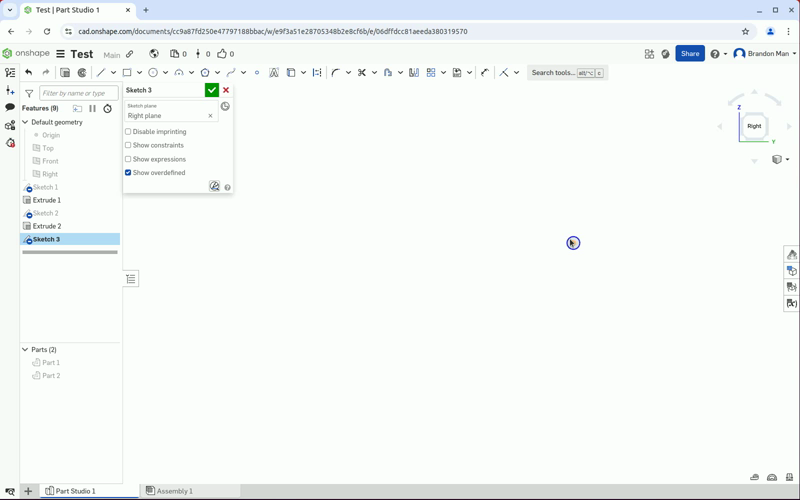
scroll(6)
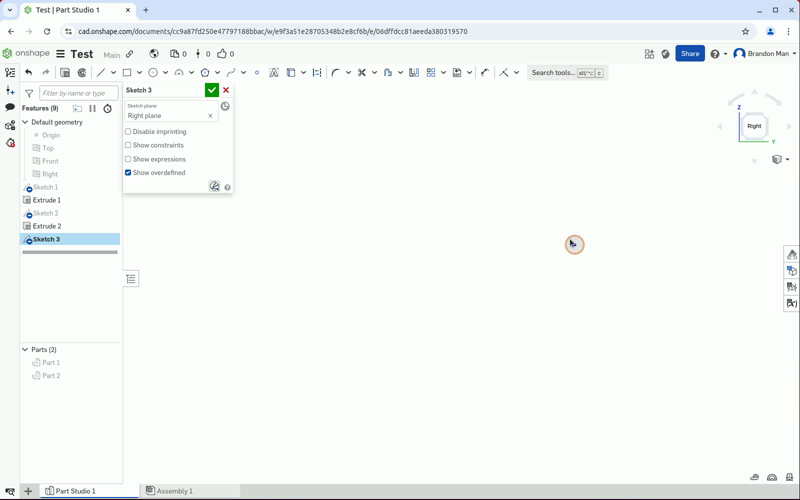
scroll(6)
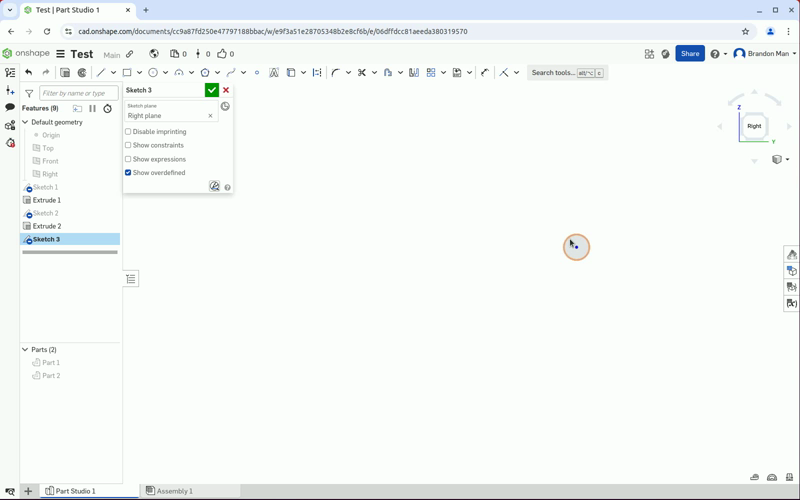
scroll(6)
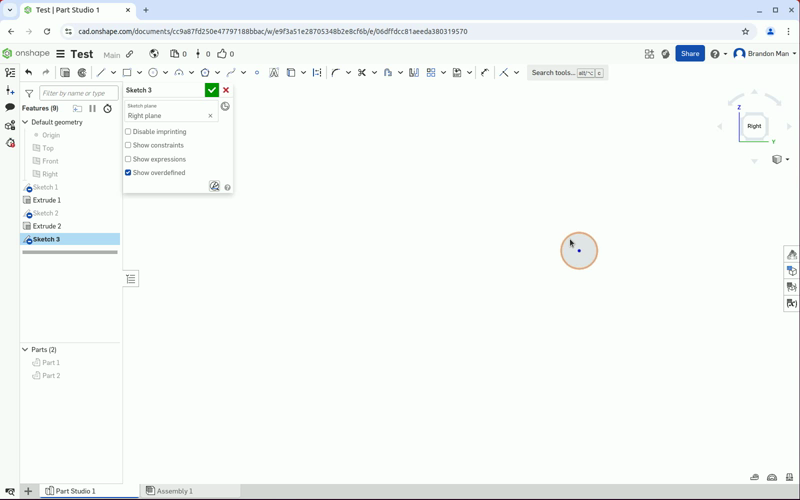
scroll(6)
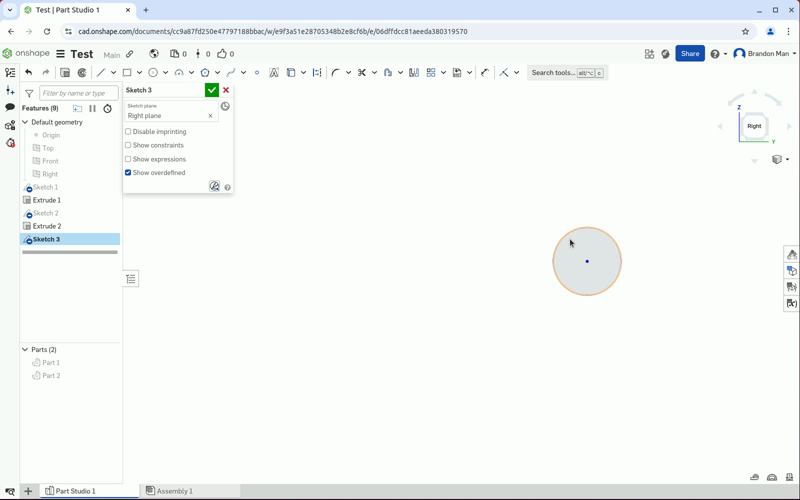
click(570, 238)
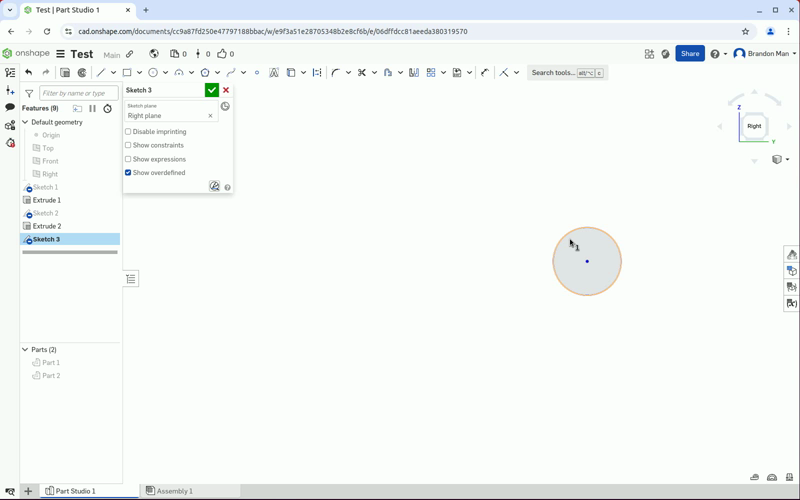
scroll(-6)
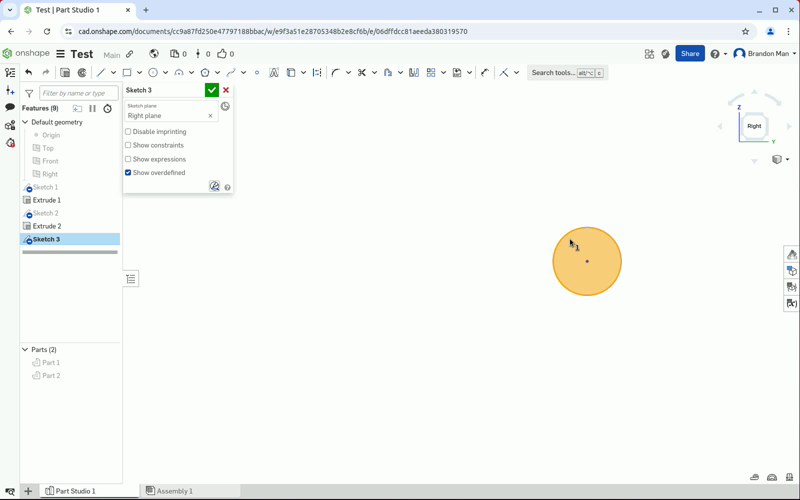
scroll(-6)
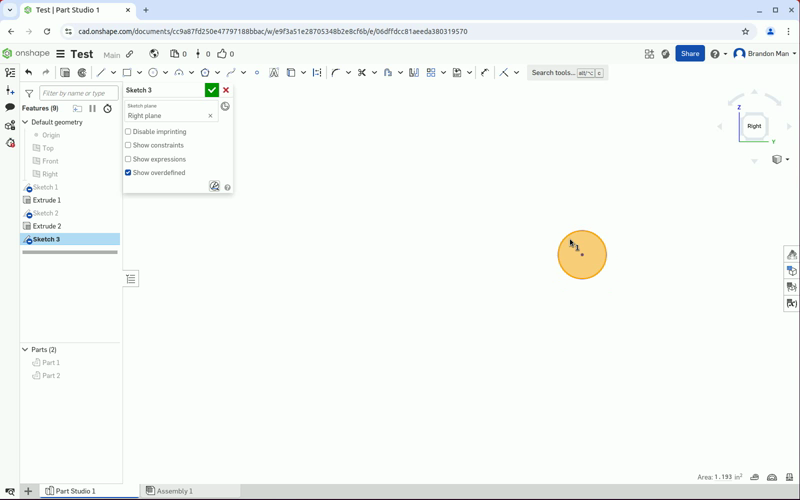
scroll(-6)
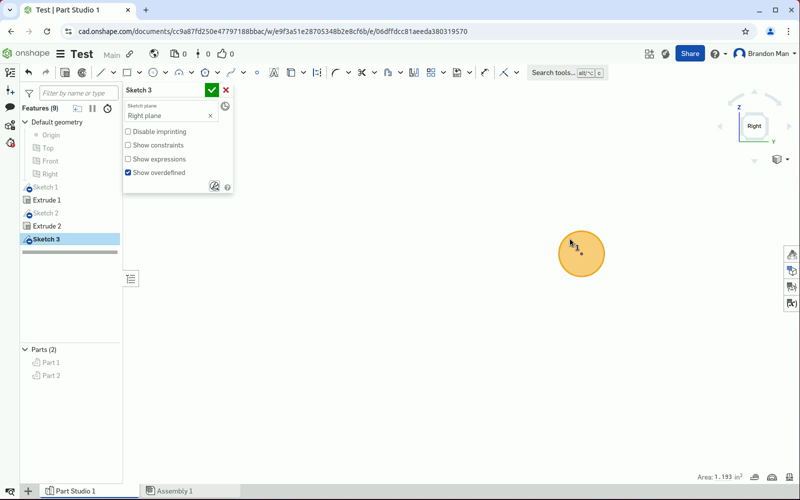
scroll(-6)
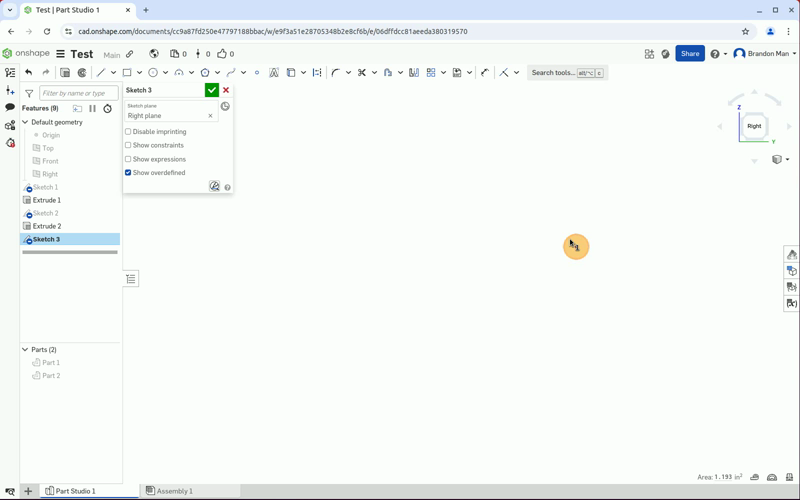
scroll(-6)
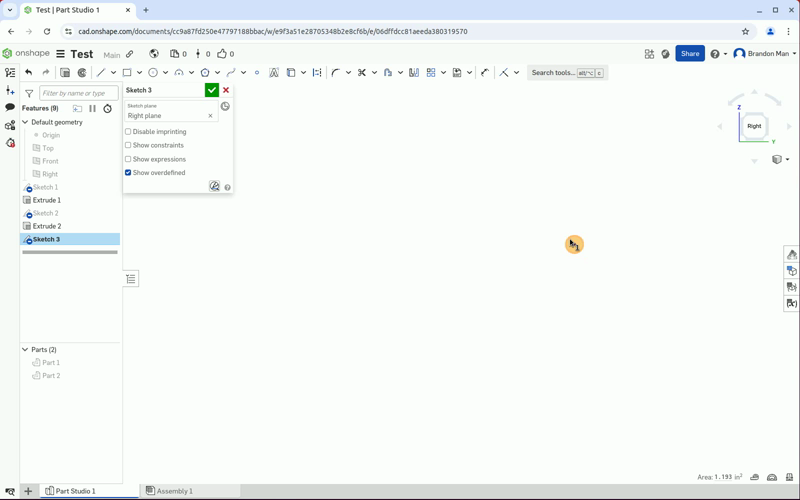
scroll(-6)
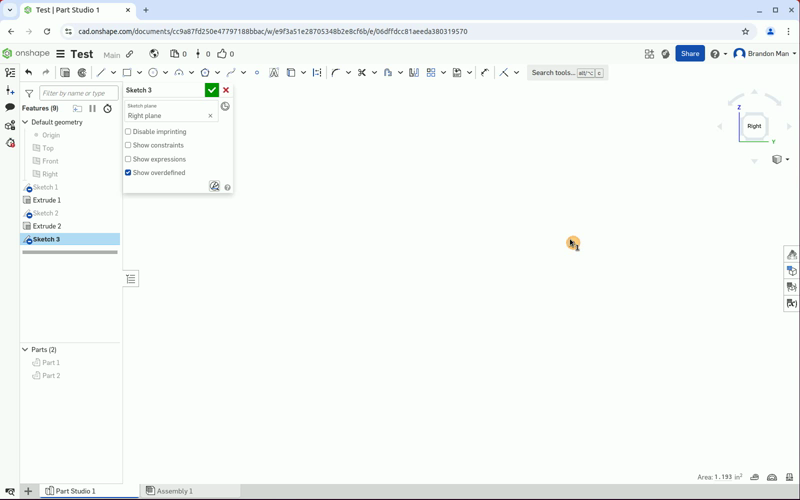
scroll(-6)
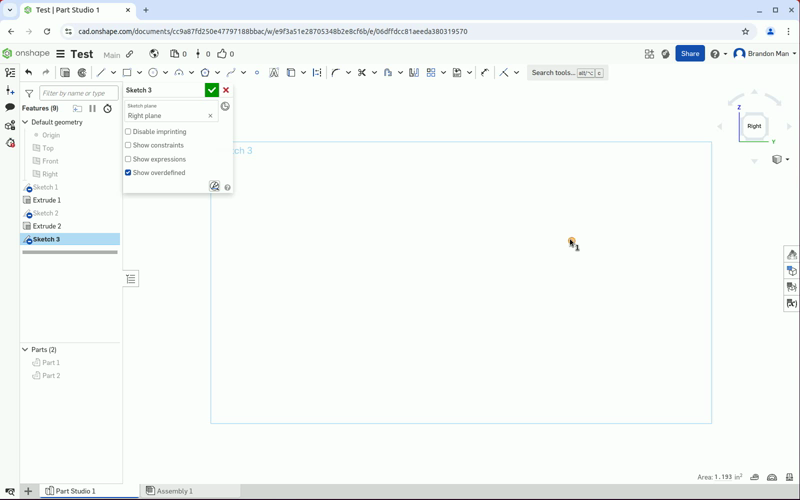
mouse_move(73, 352)
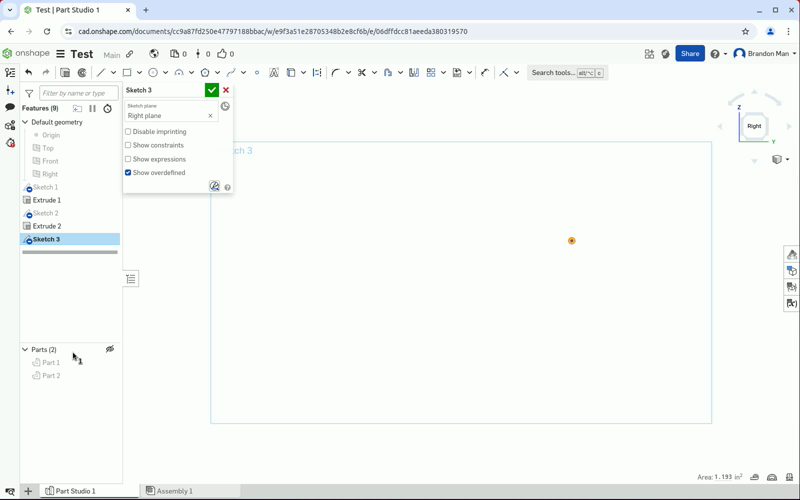
key(shift+y)
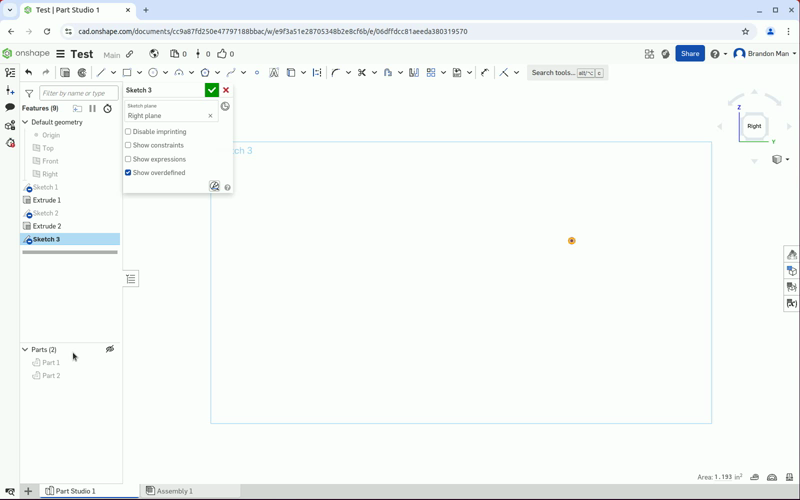
key(shift+e)
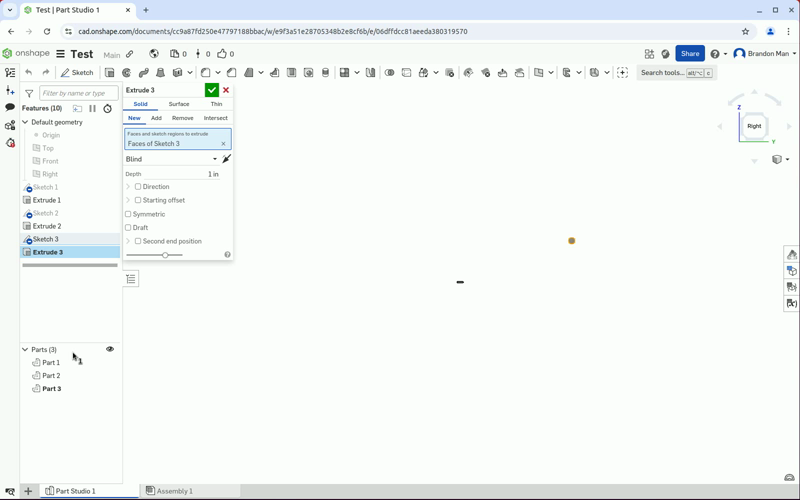
mouse_move(143, 106)
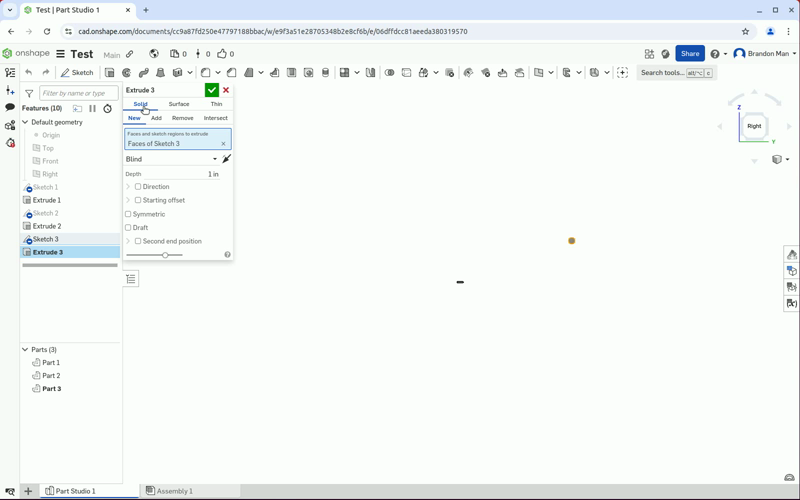
click(143, 106)
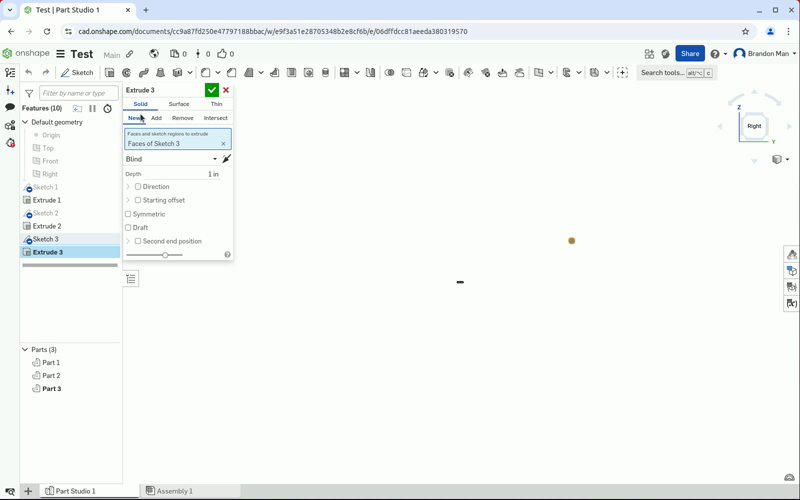
mouse_move(137, 120)
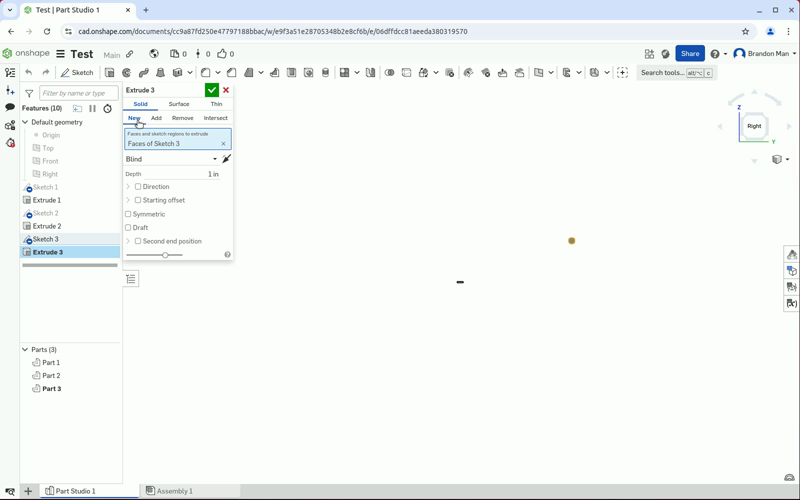
click(137, 120)
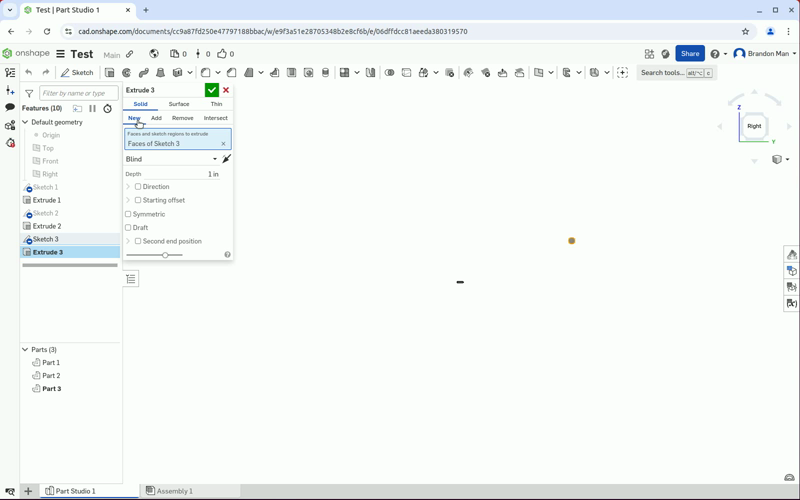
key(tab, 4)
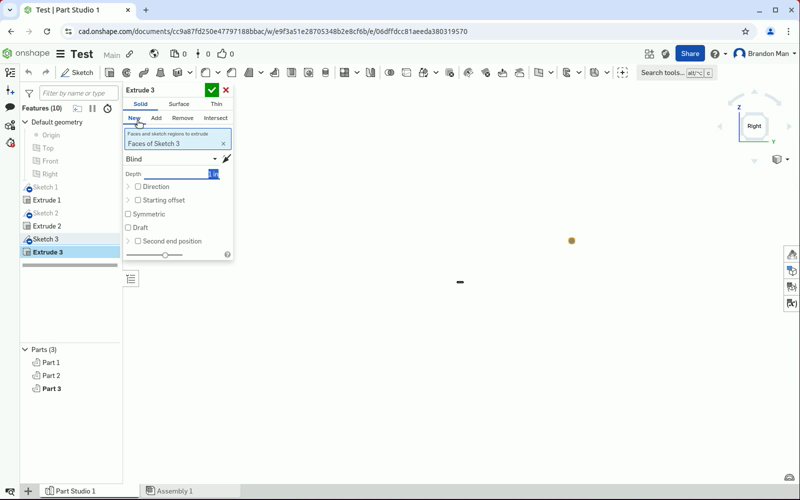
text(0.241)
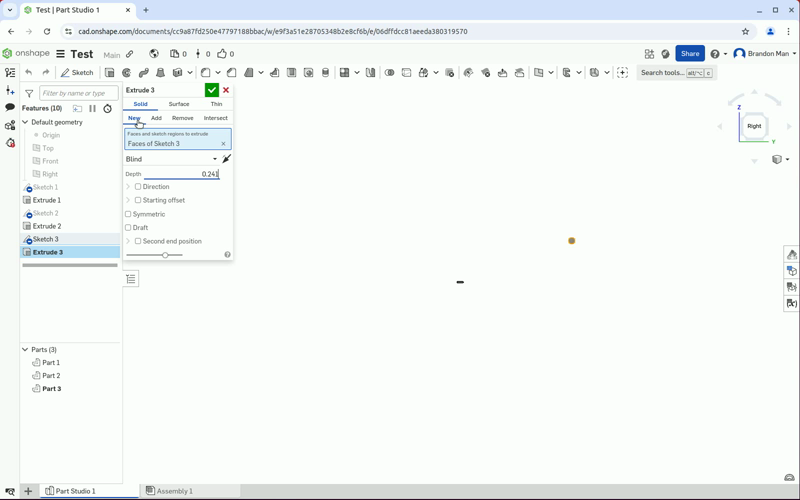
key(enter)
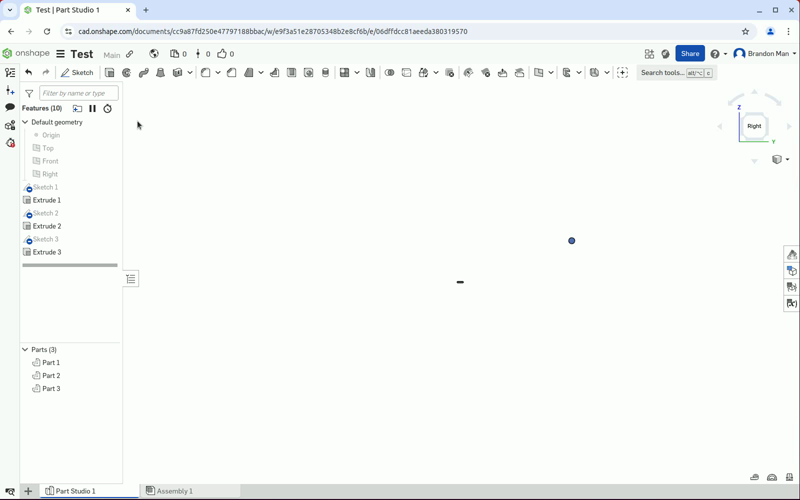
key(shift+h)
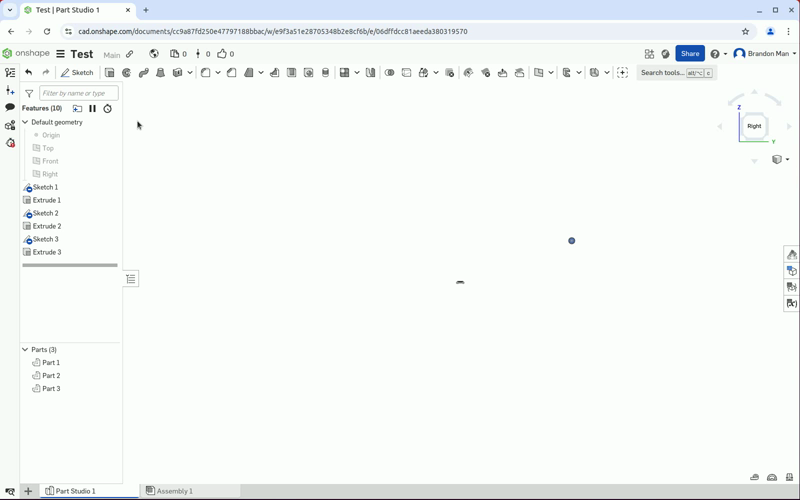
key(shift+h)
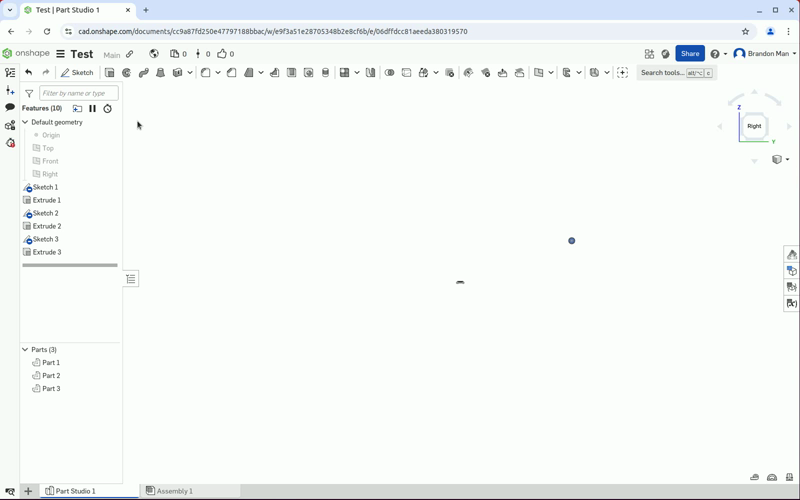
key(shift+7)
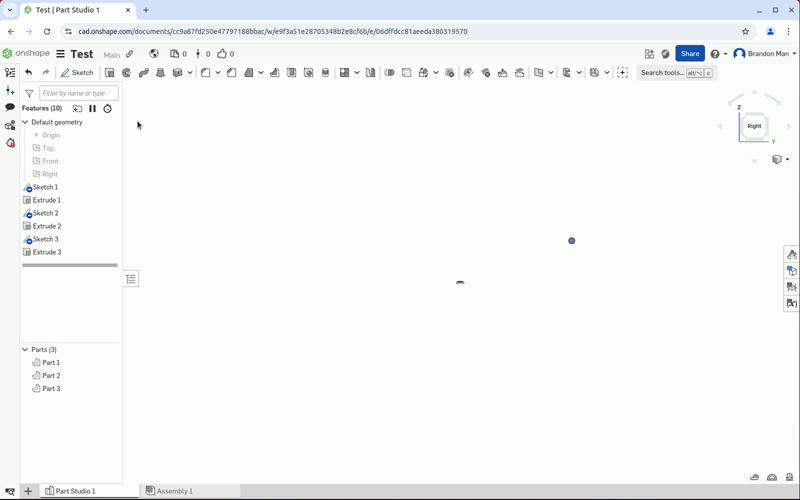
key(right, 2)
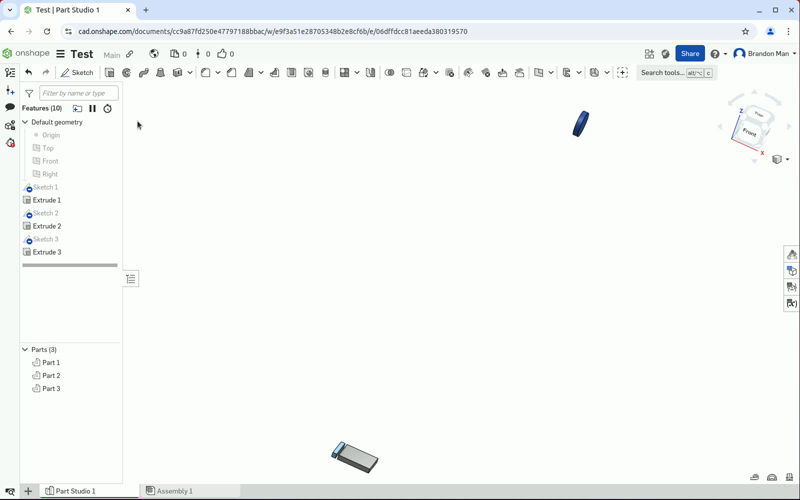
key(down, 2)
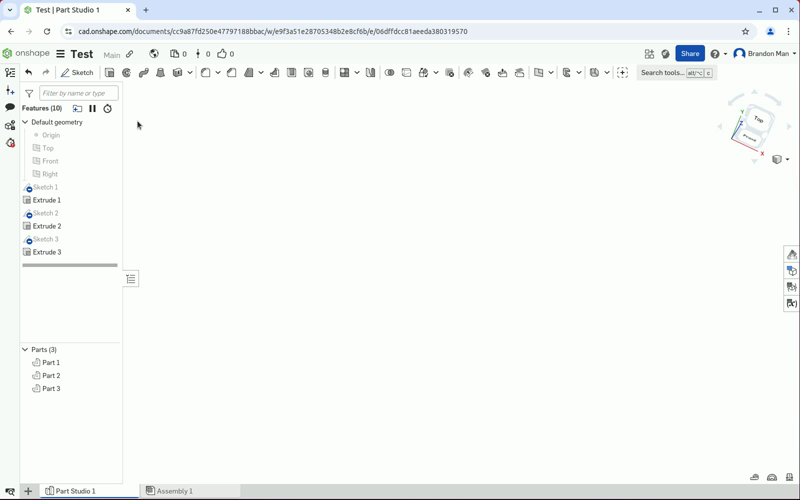
key(up, 2)
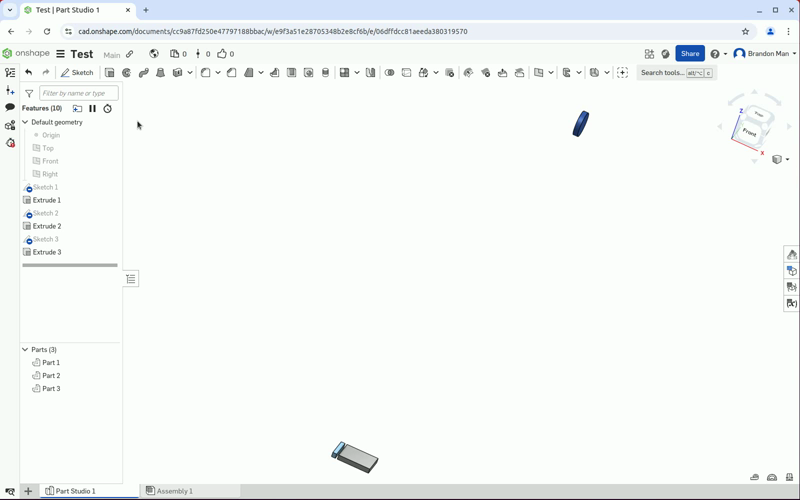
key(left, 2)
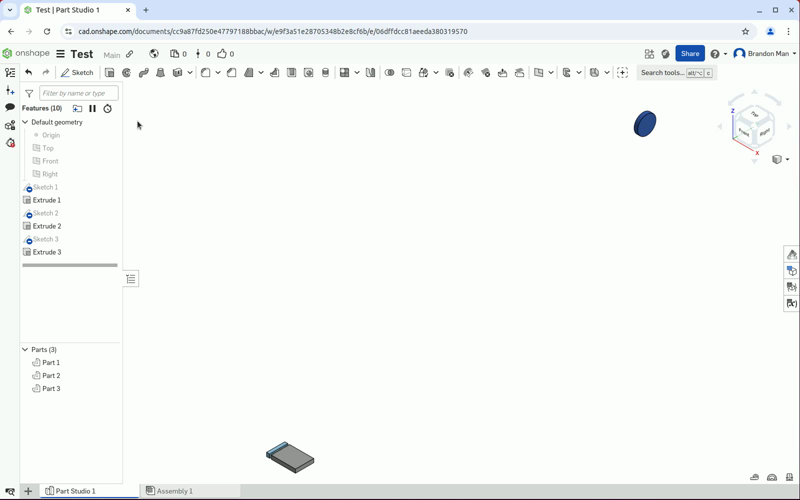
mouse_move(73, 189)
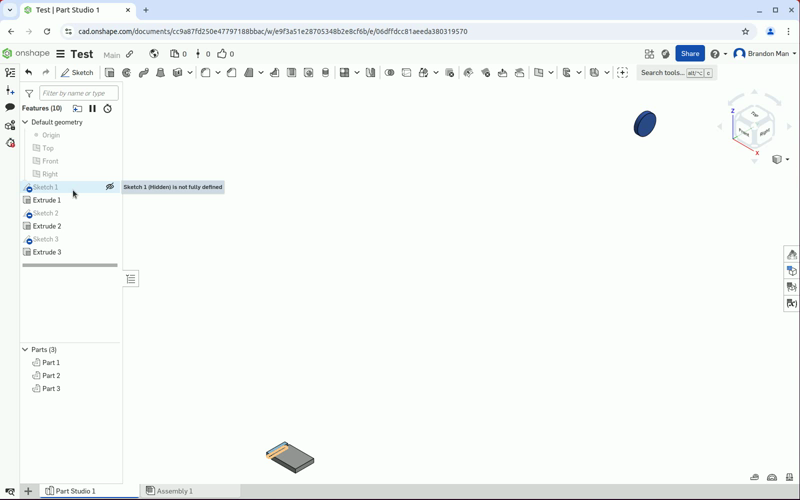
click(73, 189)